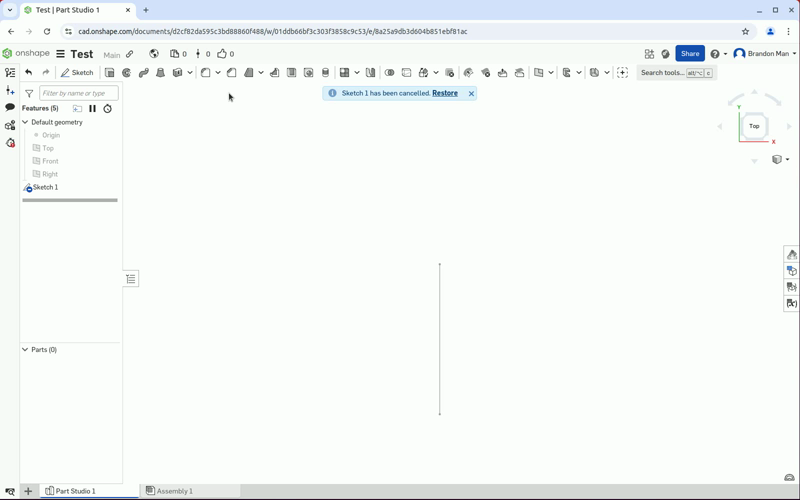
key(shift+h)
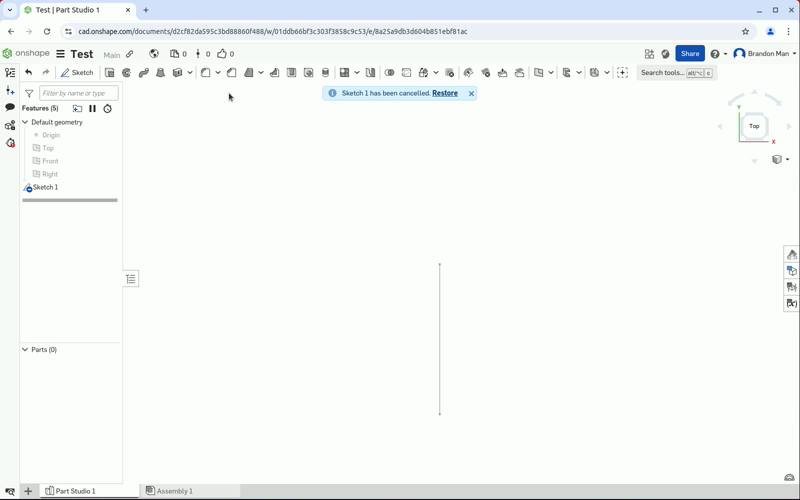
key(shift+s)
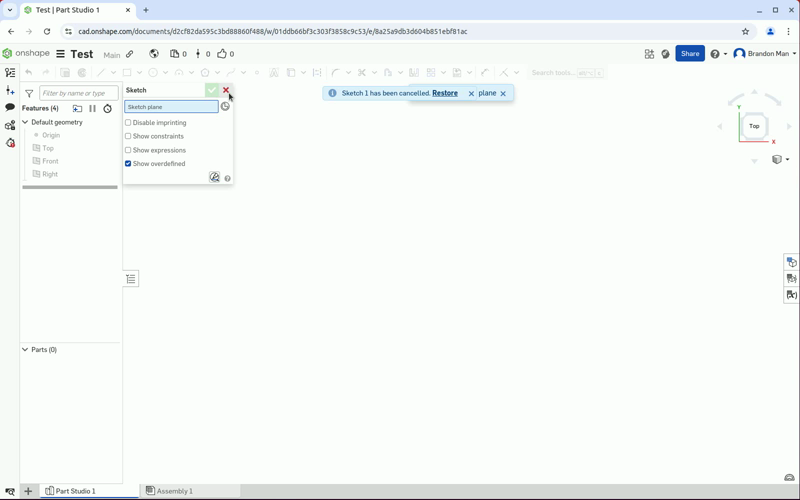
mouse_move(73, 150)
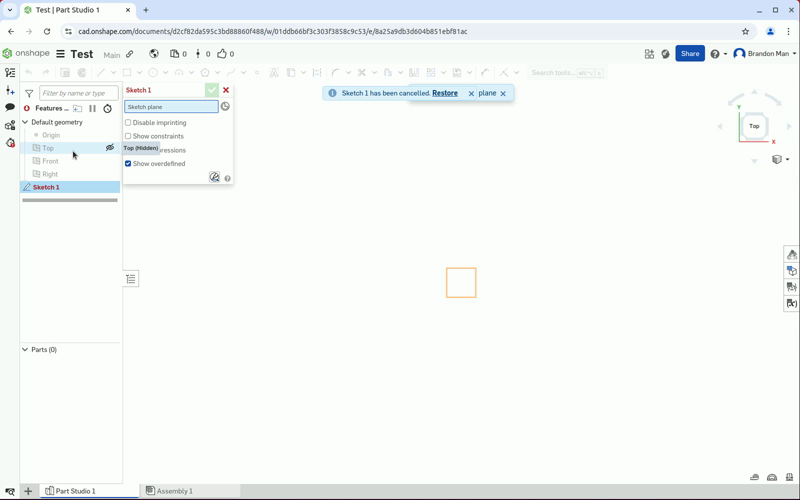
click(73, 150)
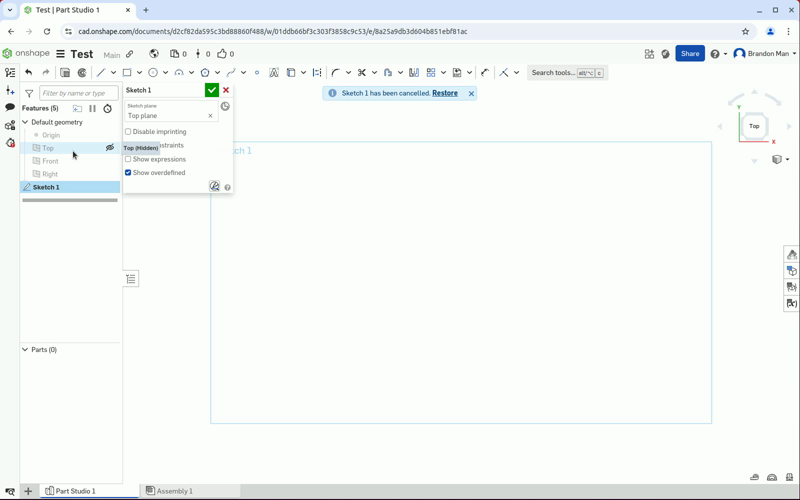
mouse_move(73, 352)
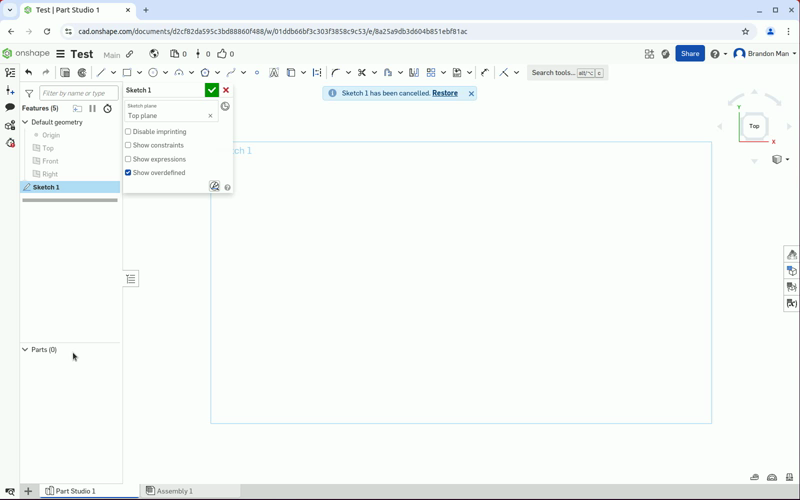
key(y)
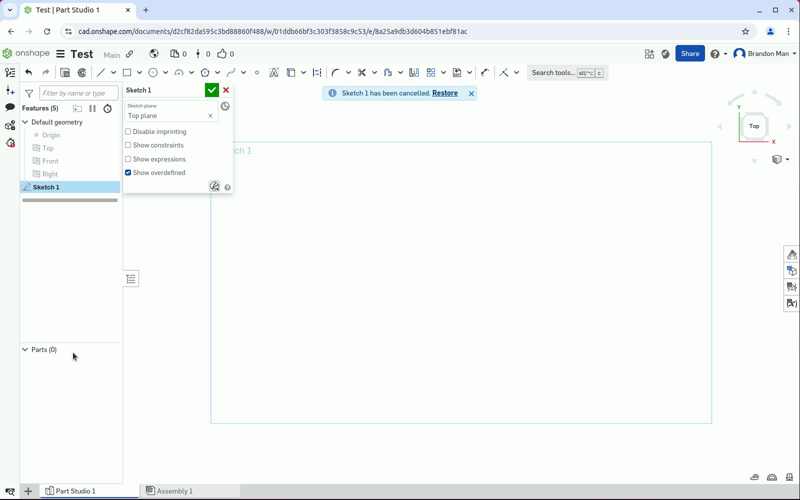
key(c)
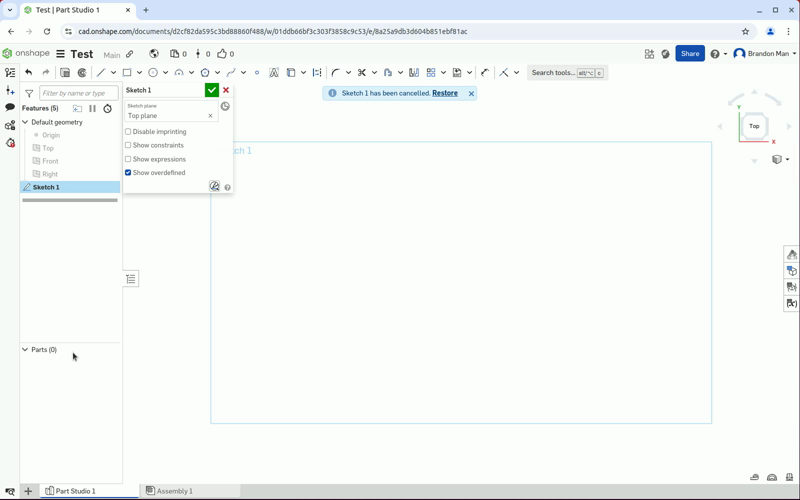
key_down(shift)
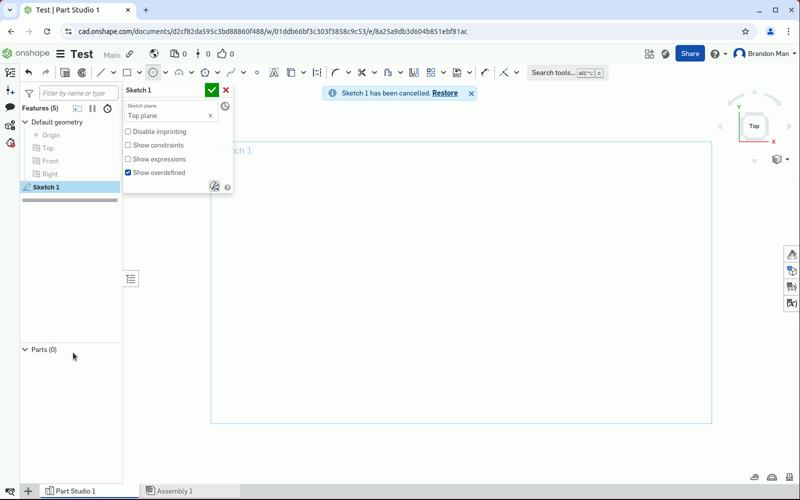
mouse_move(461, 258)
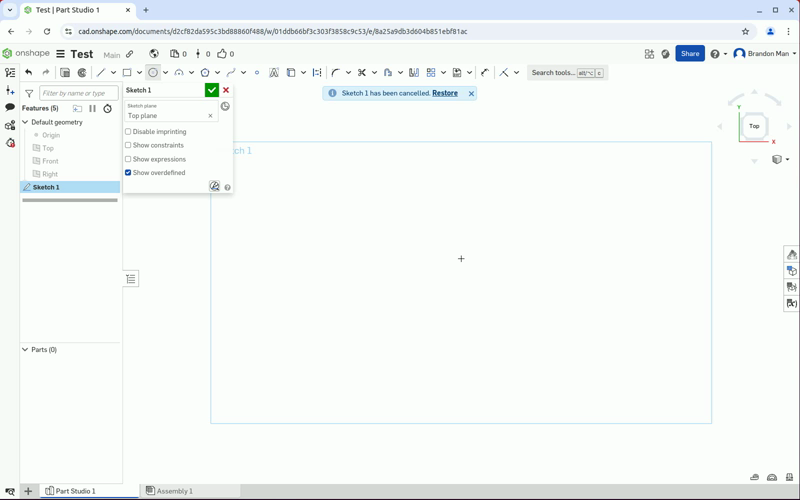
click(461, 258)
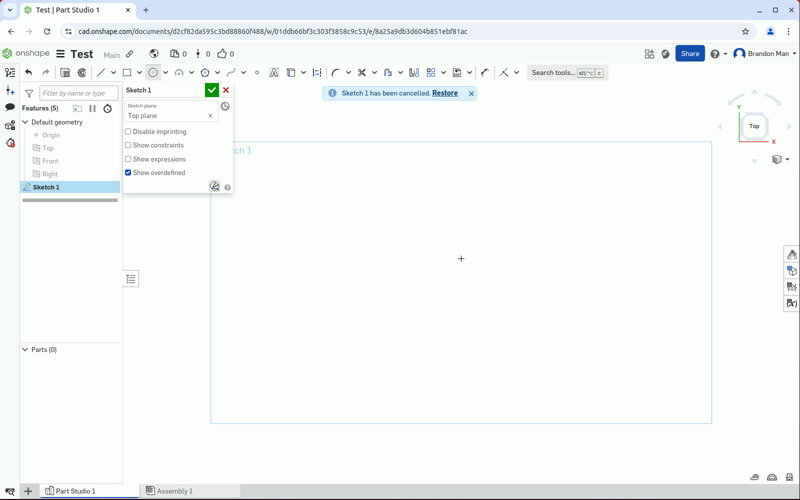
key_up(shift)
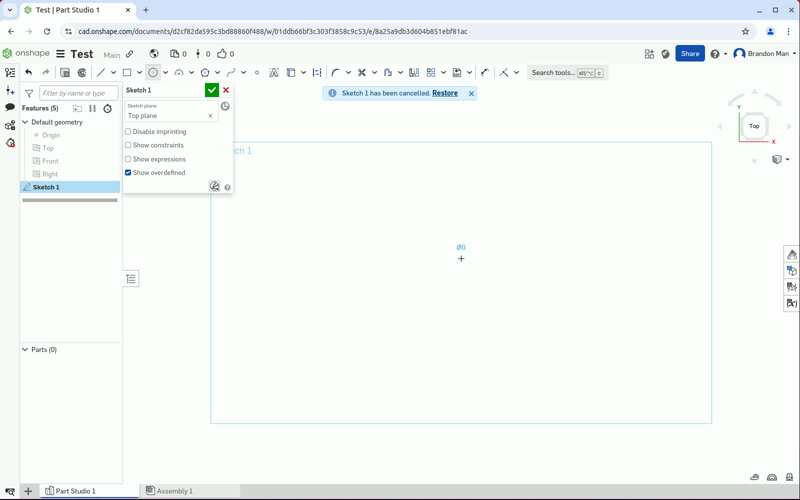
mouse_move(503, 258)
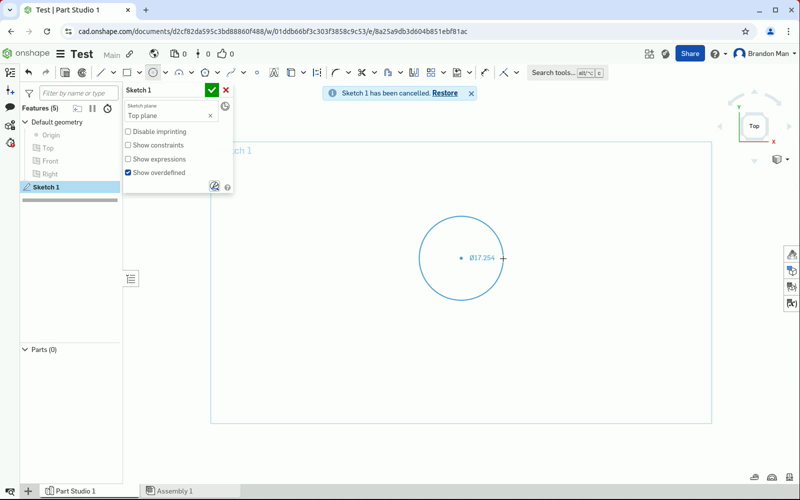
click(503, 258)
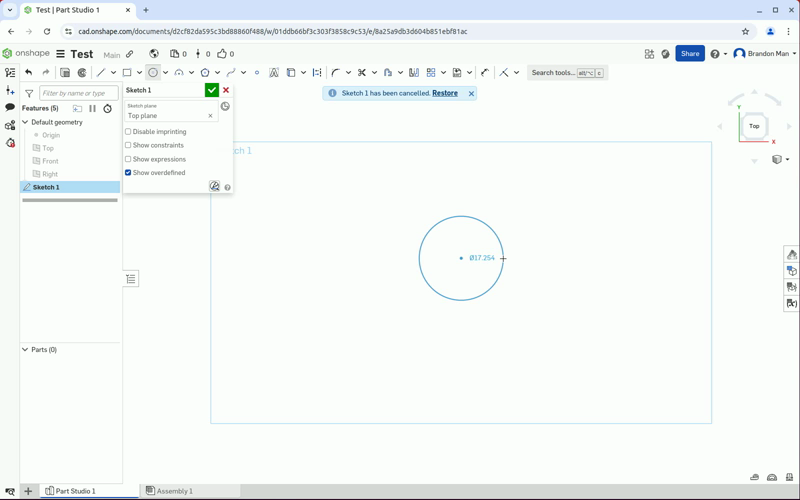
key(esc)
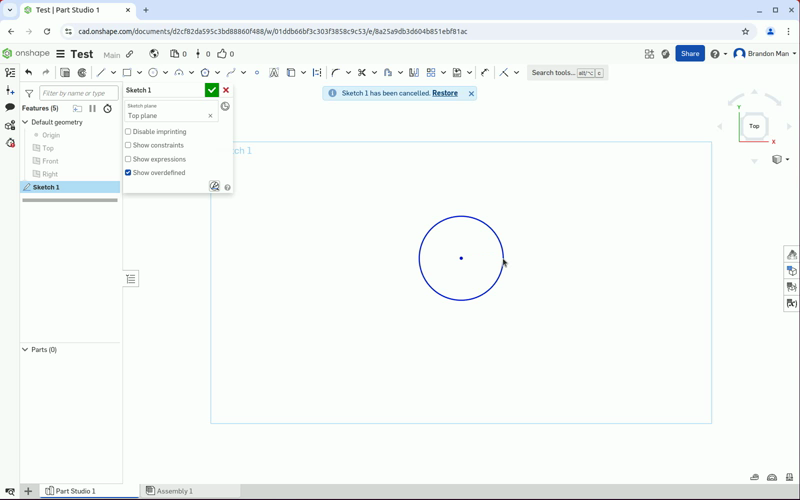
key(c)
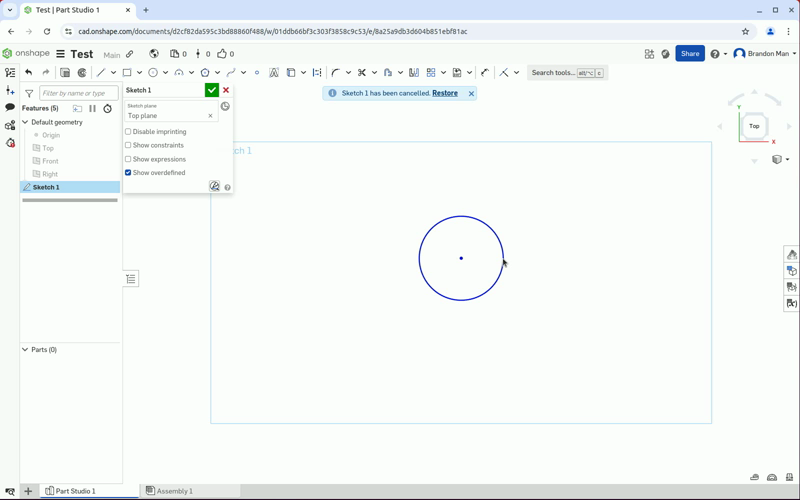
key_down(shift)
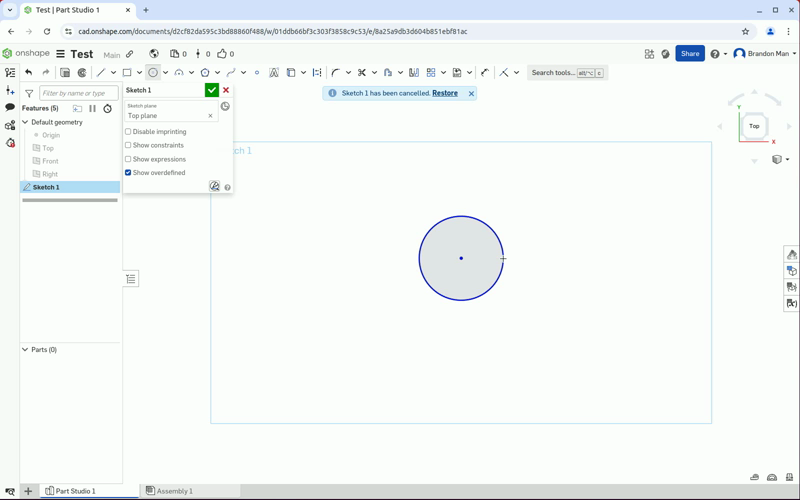
mouse_move(461, 258)
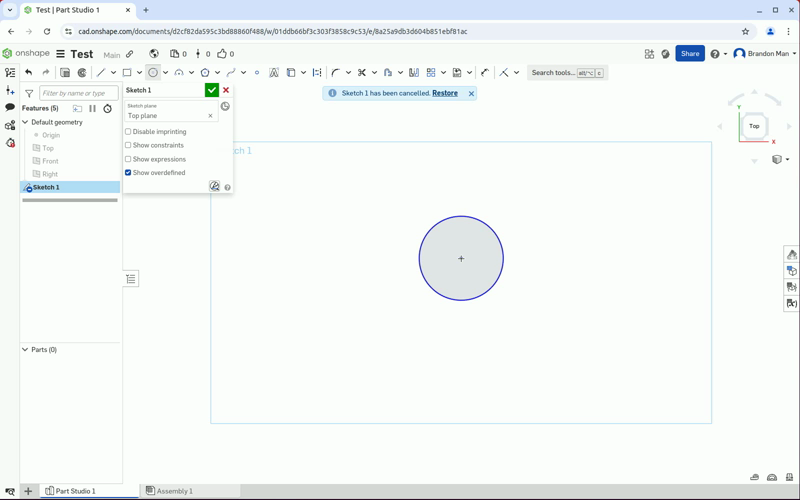
click(461, 258)
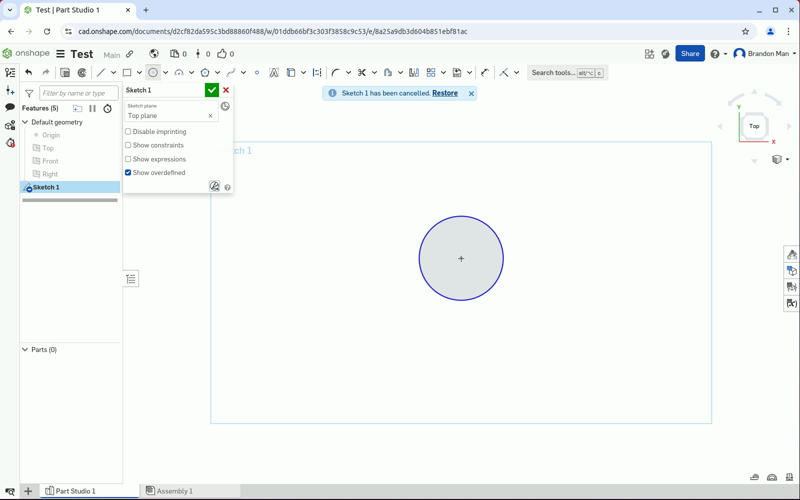
key_up(shift)
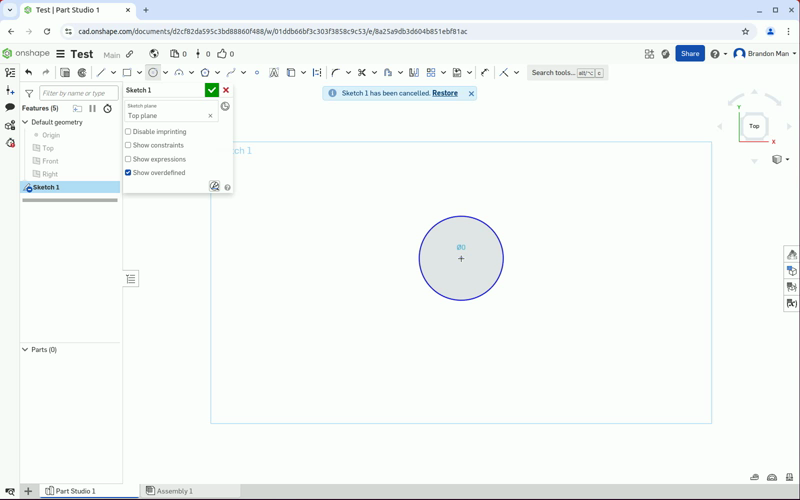
mouse_move(499, 258)
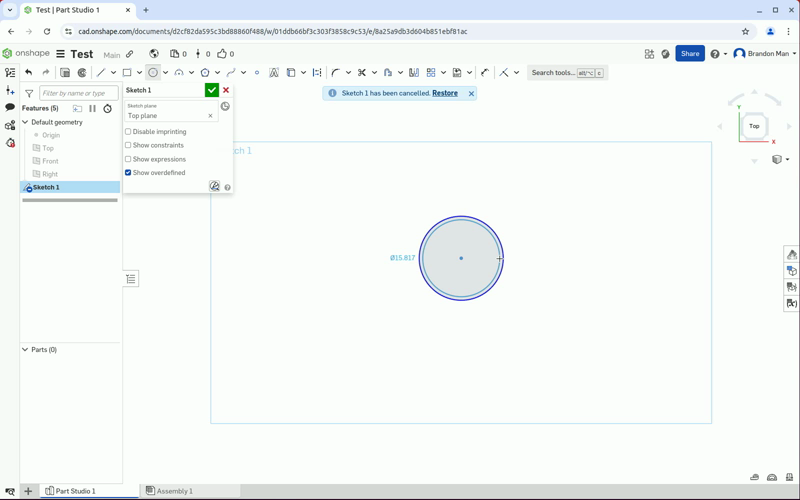
scroll(6)
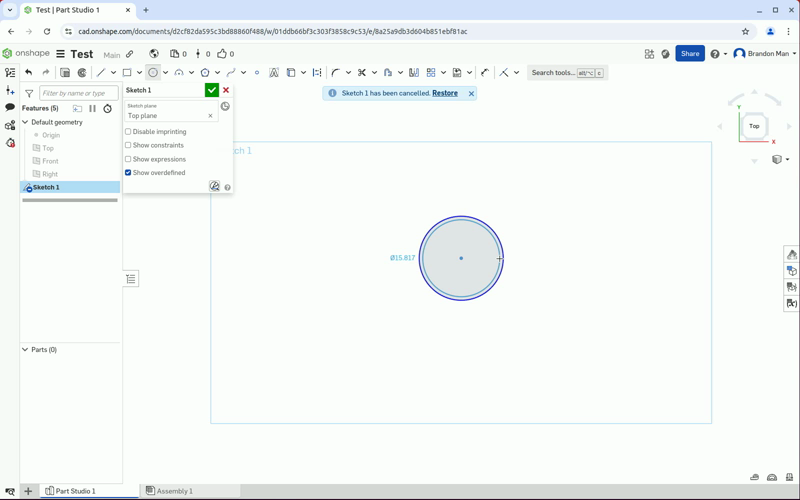
scroll(6)
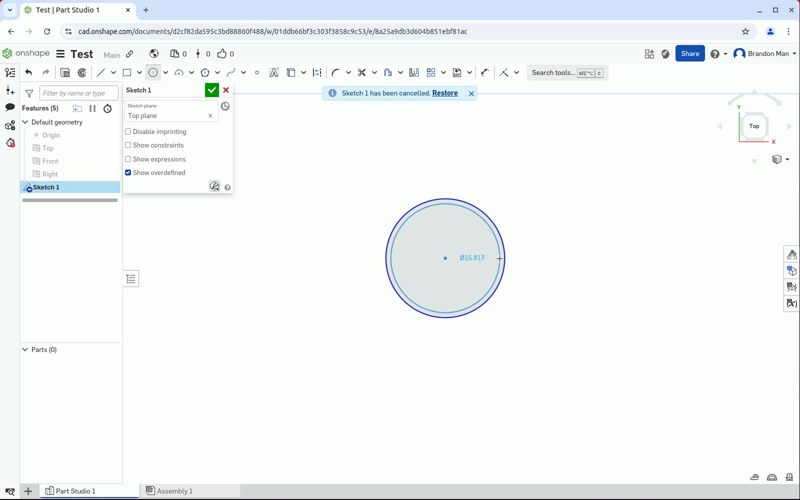
scroll(6)
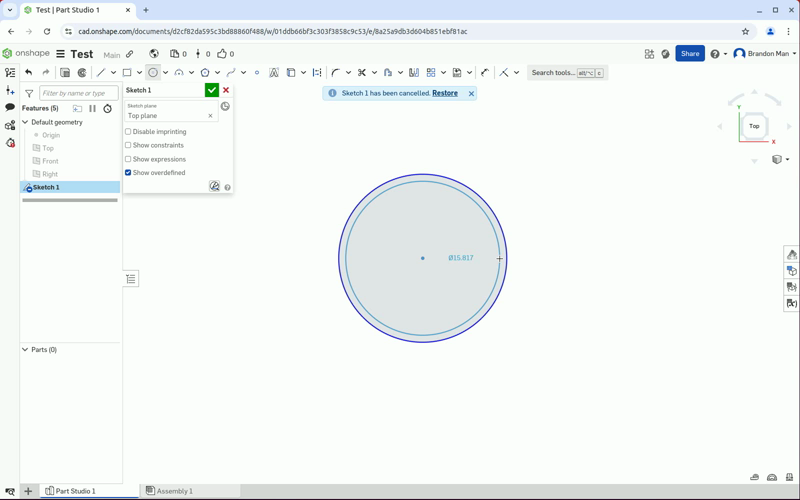
scroll(6)
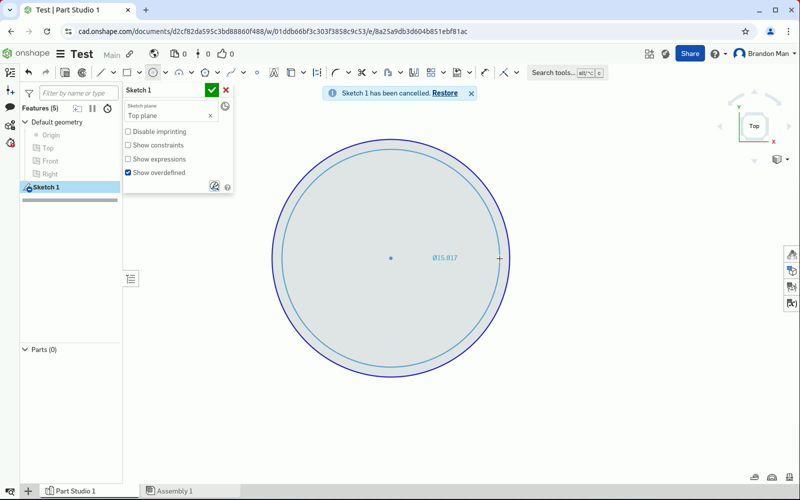
scroll(6)
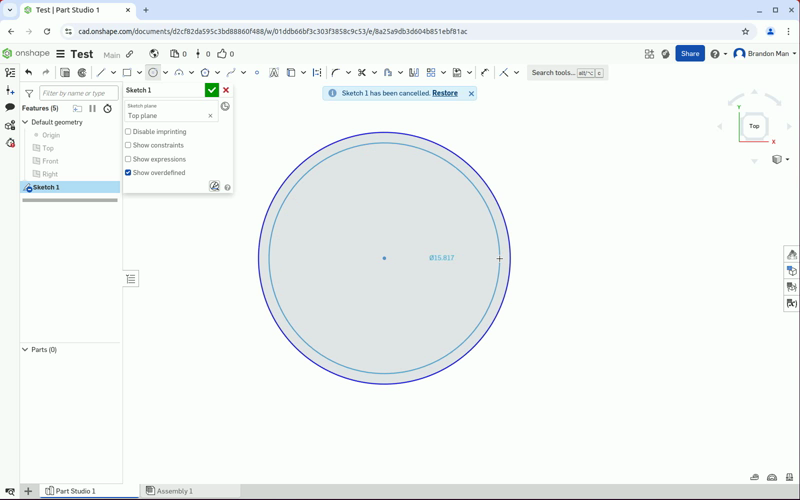
scroll(6)
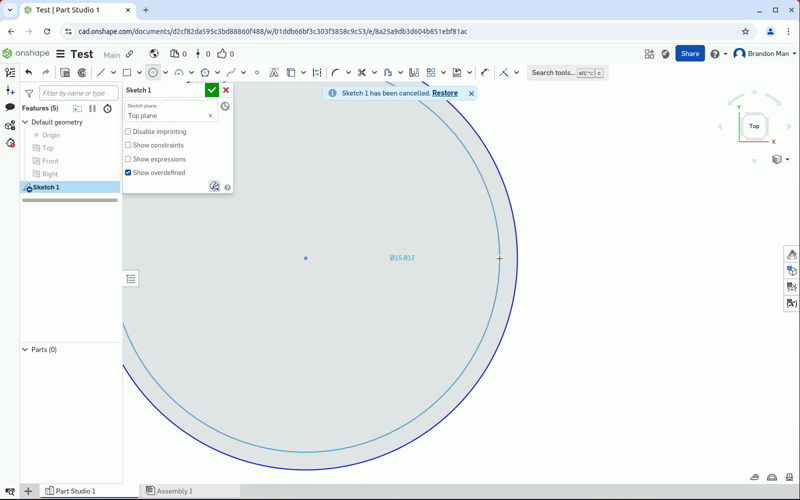
scroll(6)
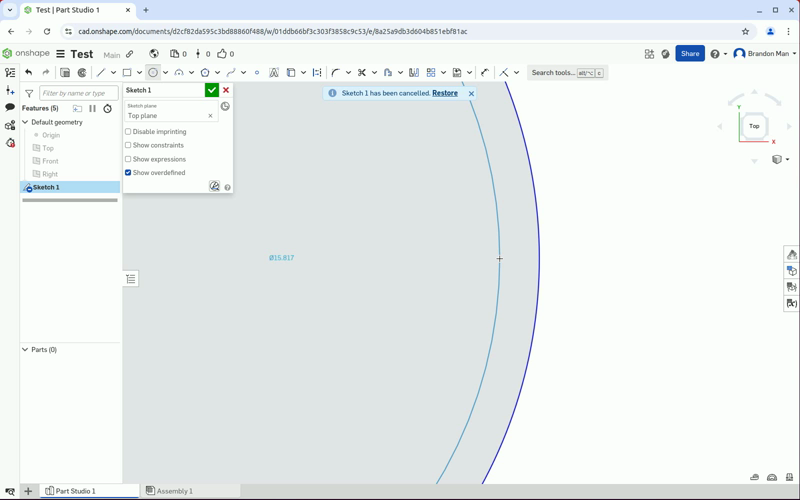
click(499, 258)
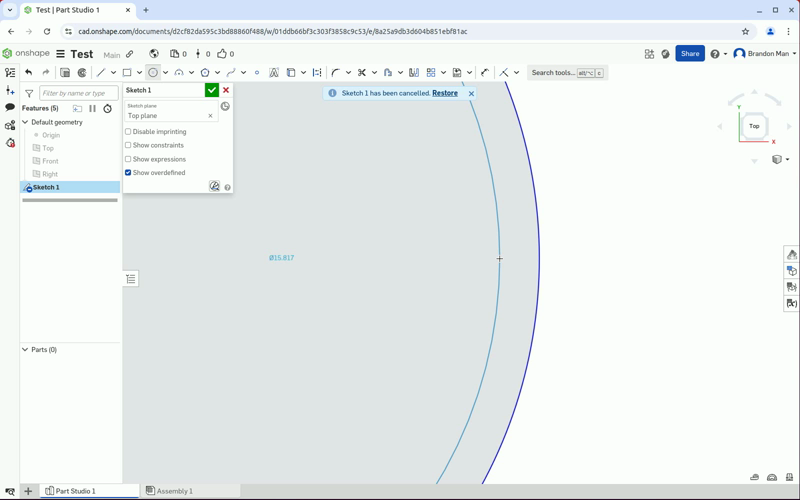
scroll(-6)
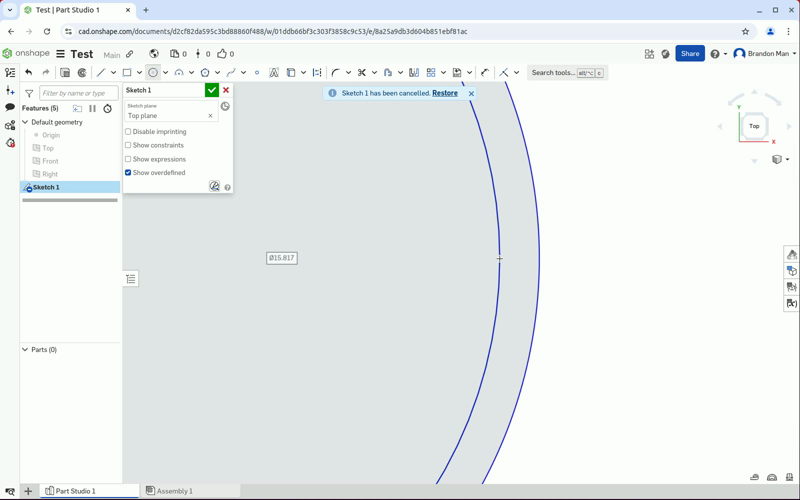
scroll(-6)
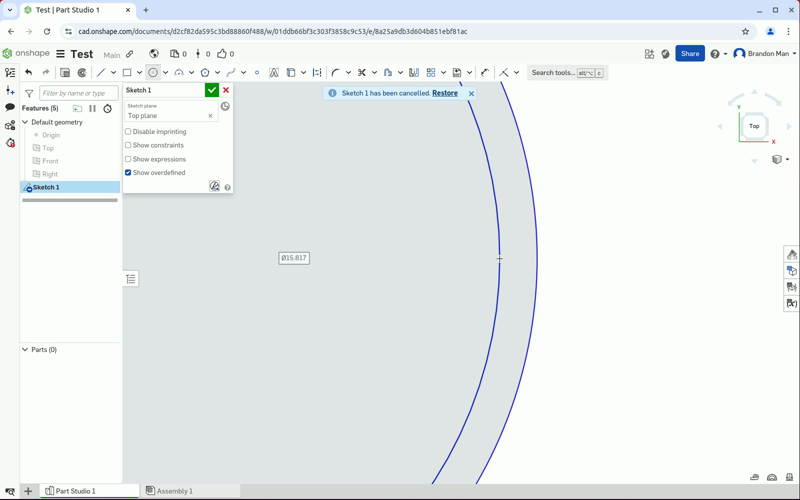
scroll(-6)
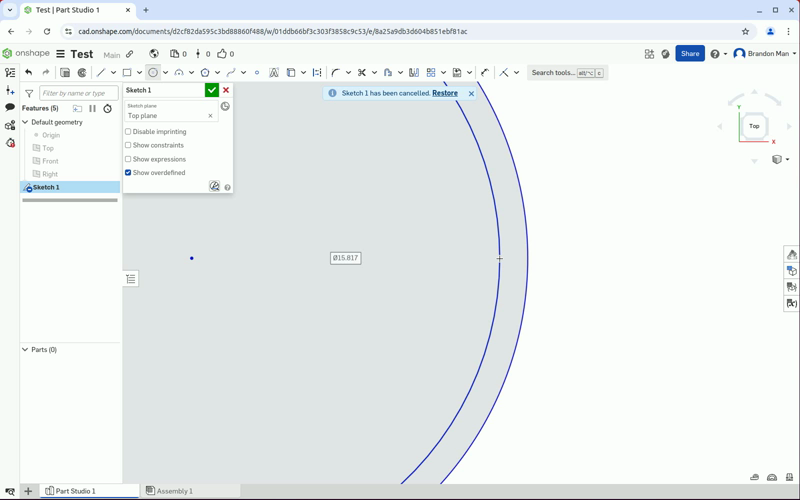
scroll(-6)
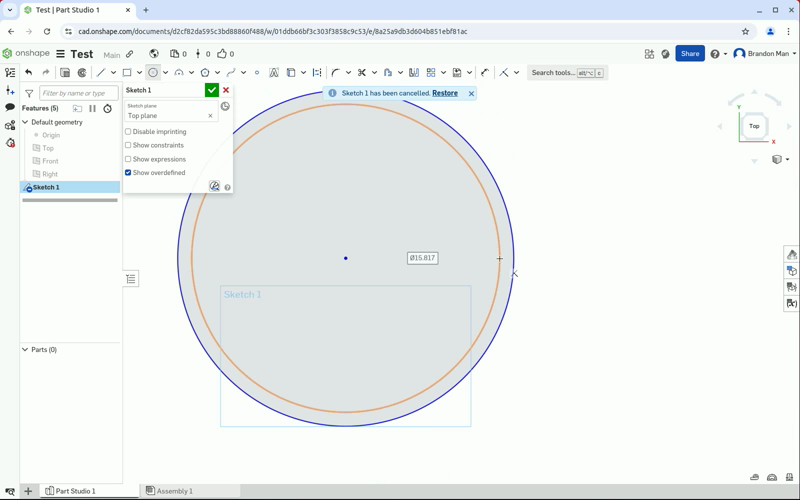
scroll(-6)
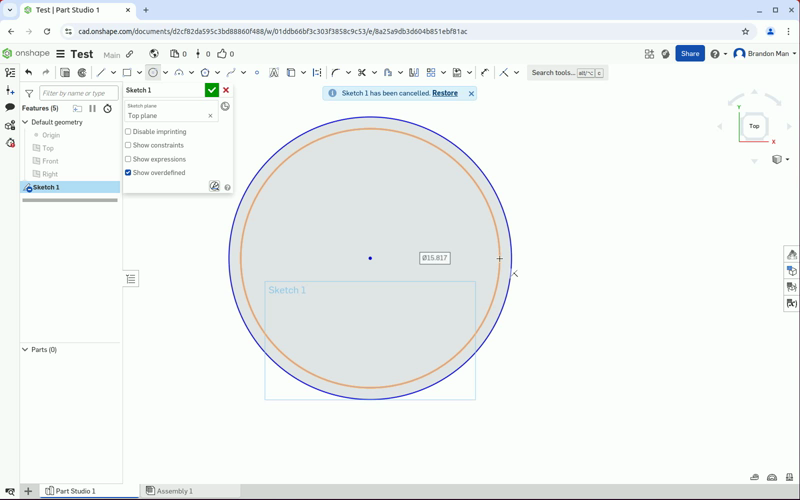
scroll(-6)
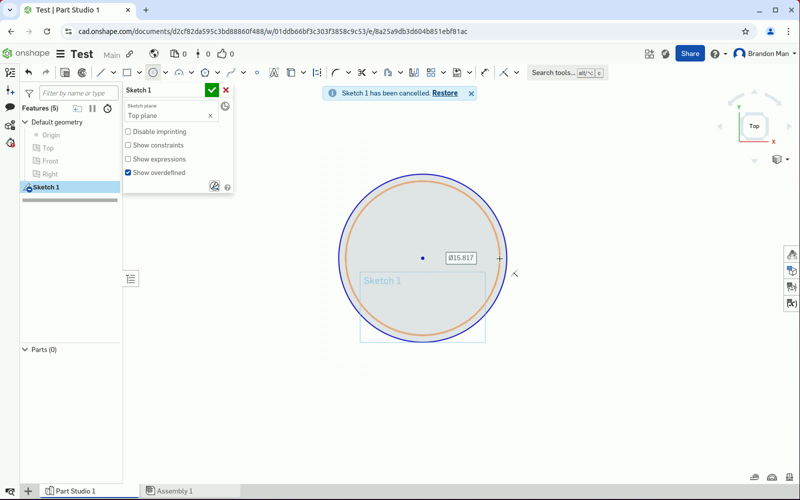
scroll(-6)
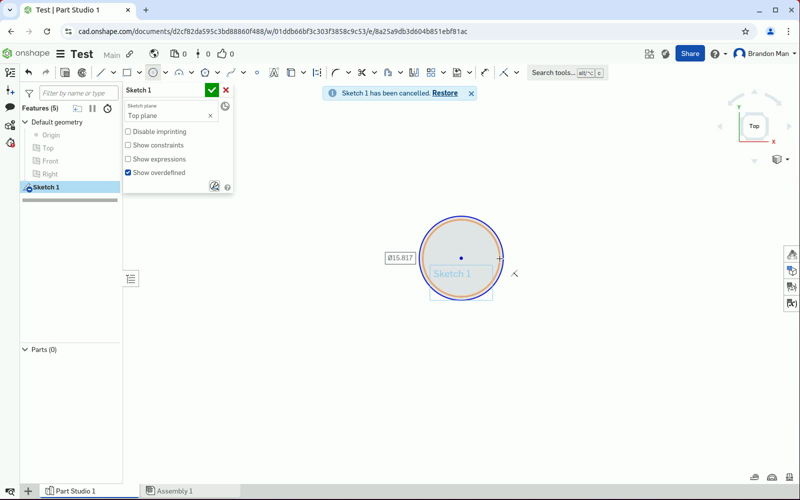
key(esc)
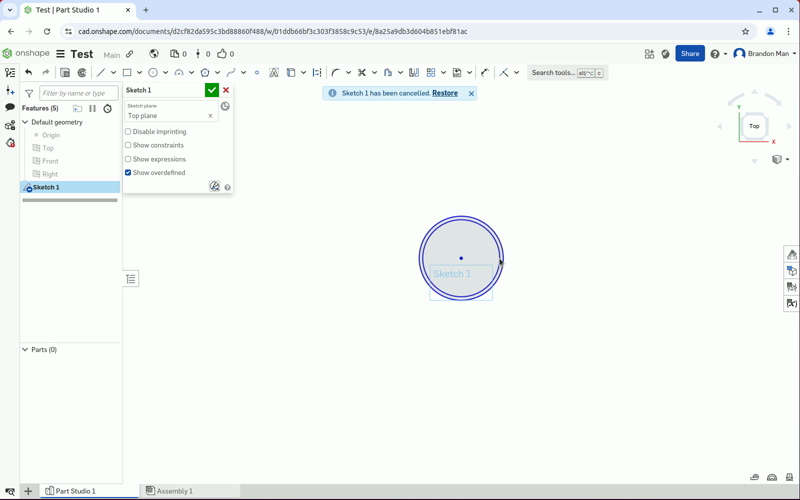
mouse_move(425, 241)
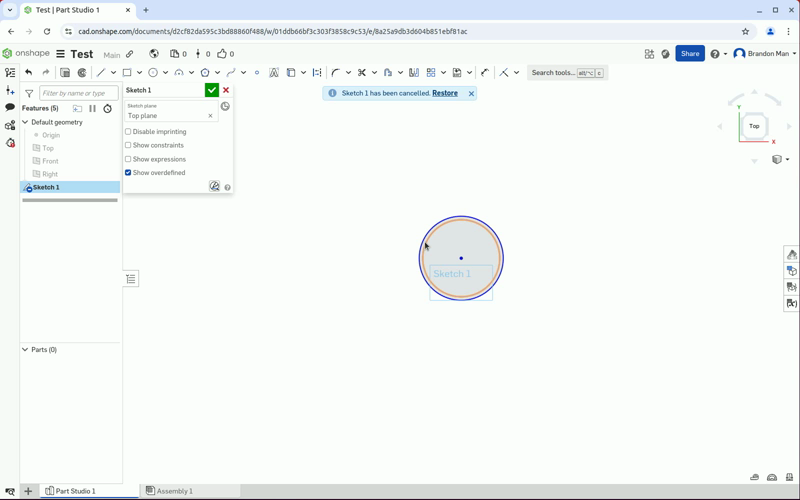
scroll(6)
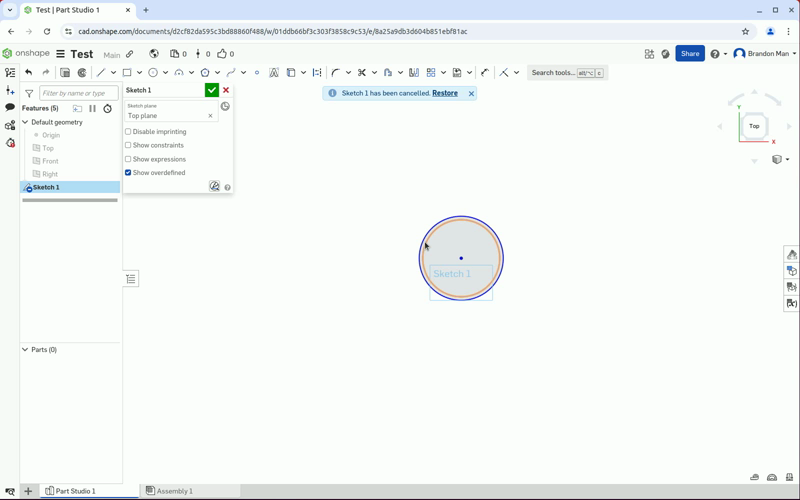
scroll(6)
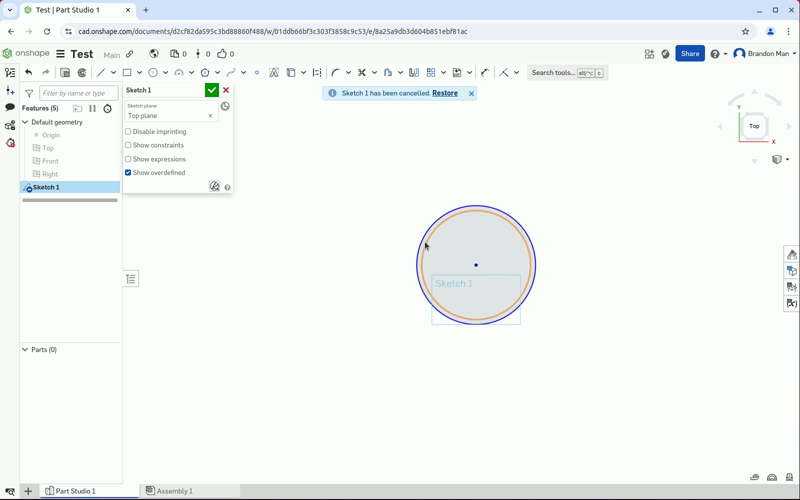
scroll(6)
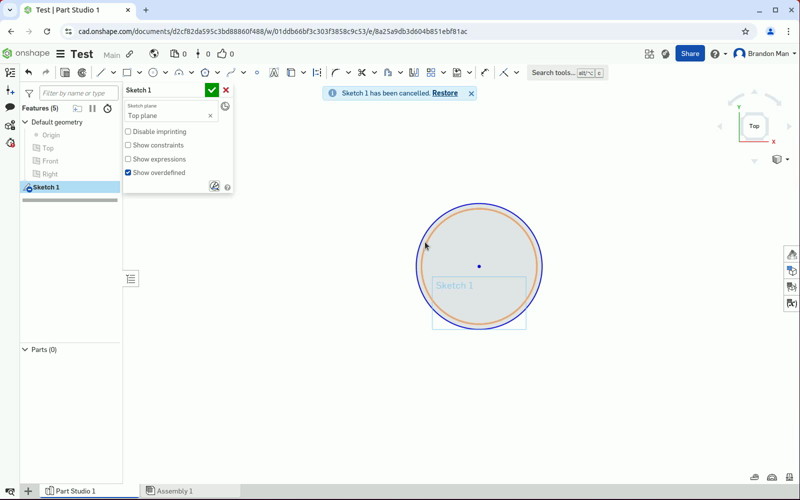
scroll(6)
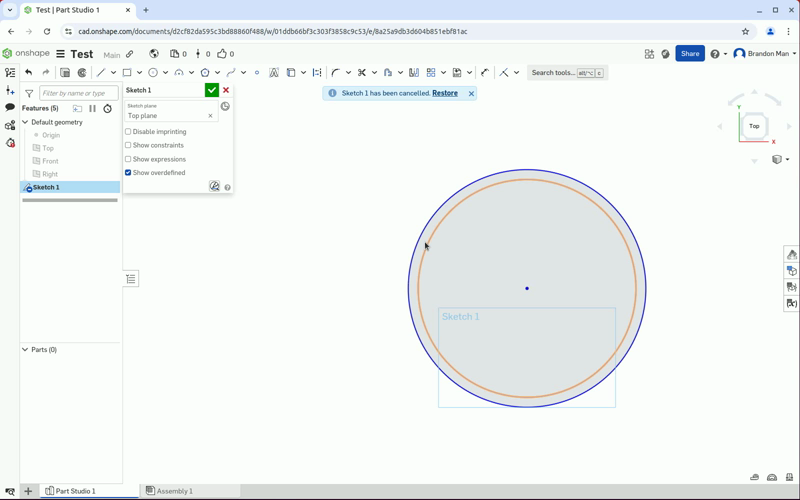
scroll(6)
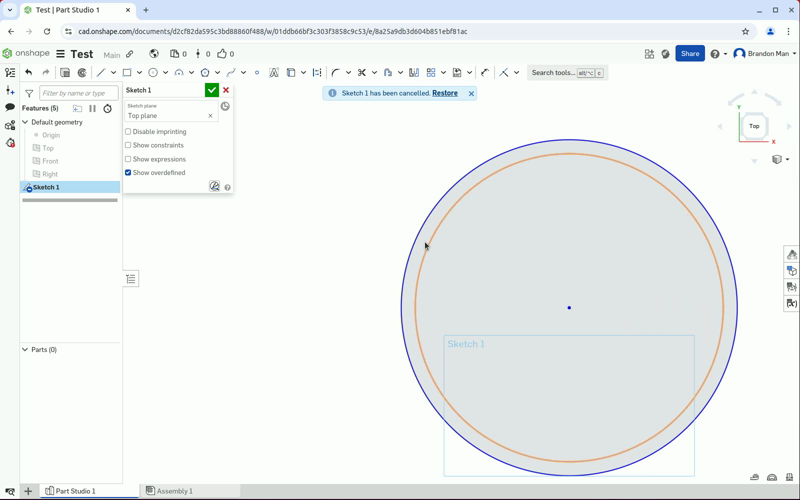
scroll(6)
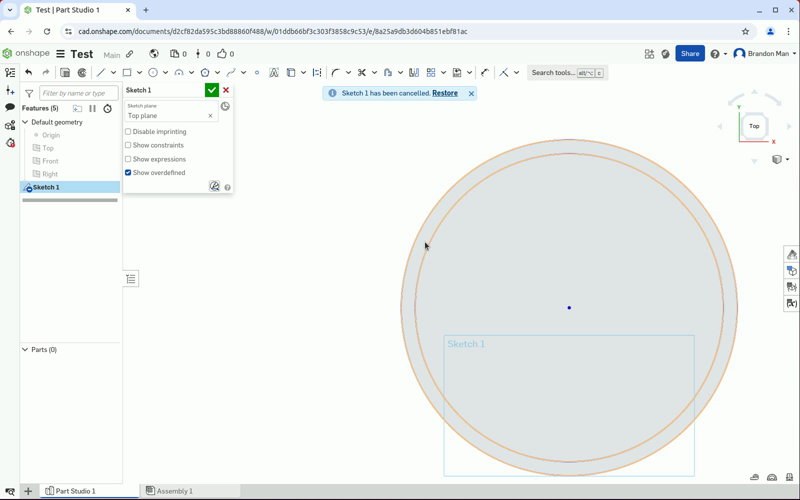
scroll(6)
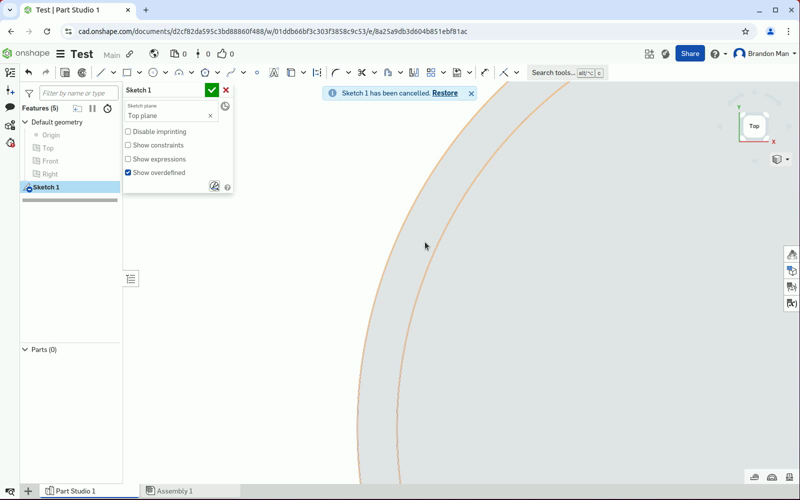
click(425, 241)
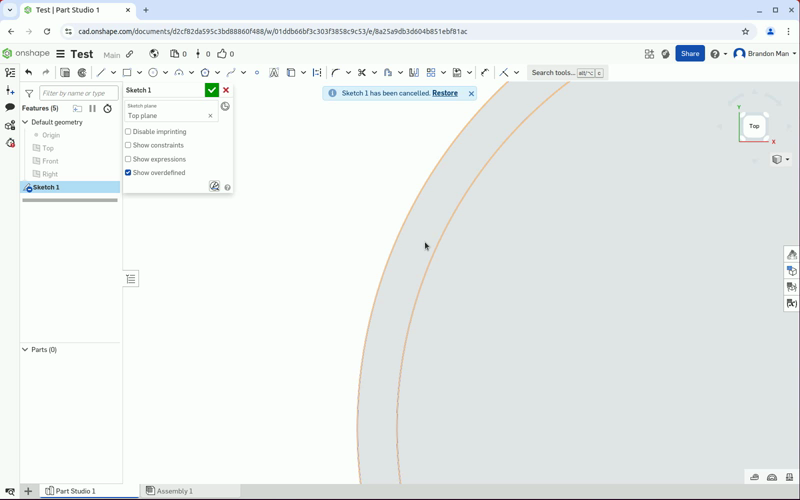
scroll(-6)
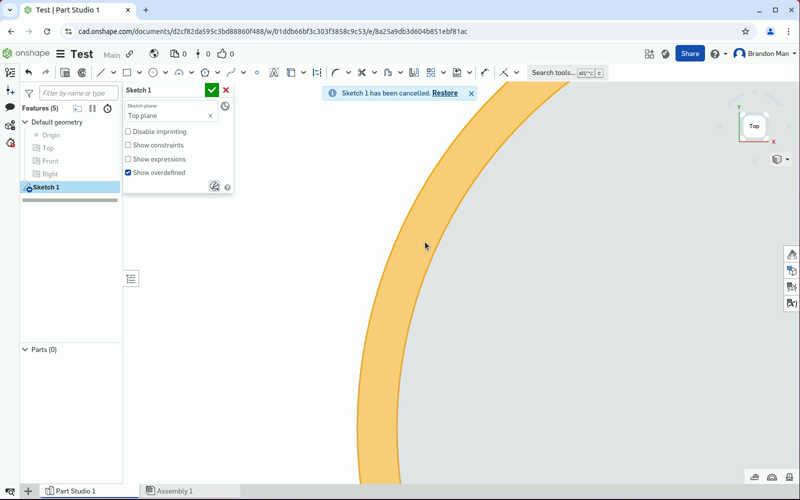
scroll(-6)
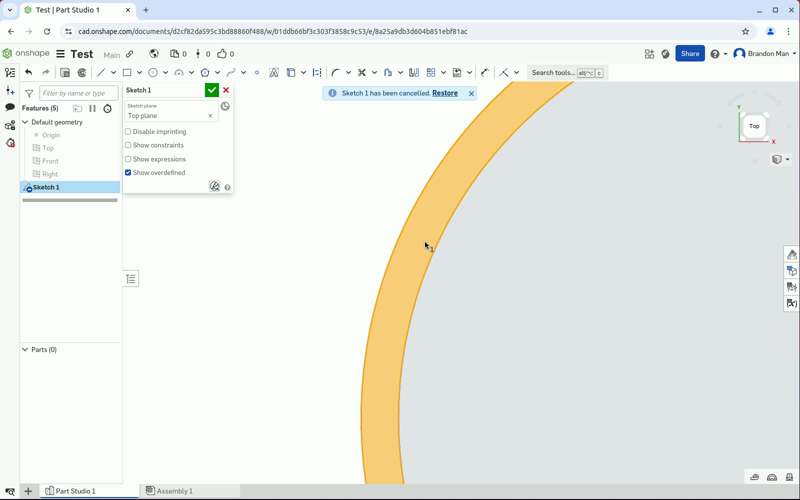
scroll(-6)
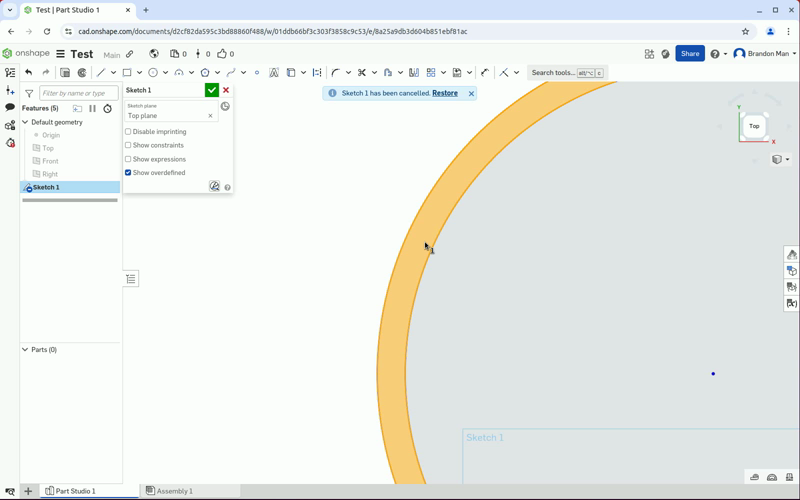
scroll(-6)
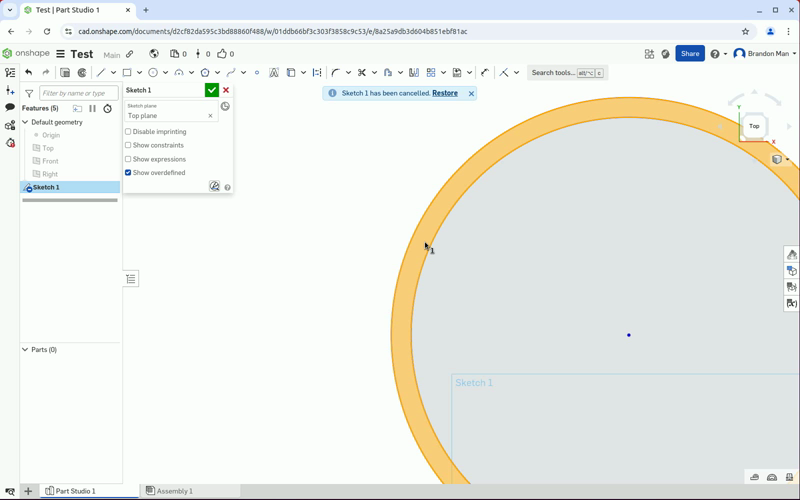
scroll(-6)
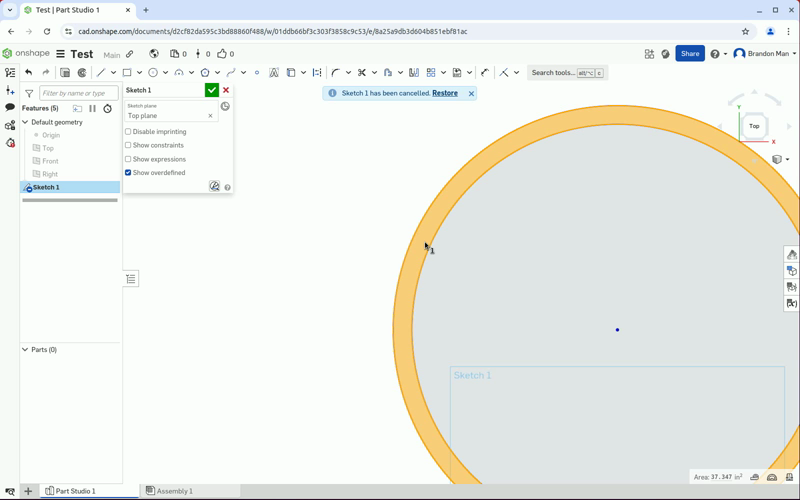
scroll(-6)
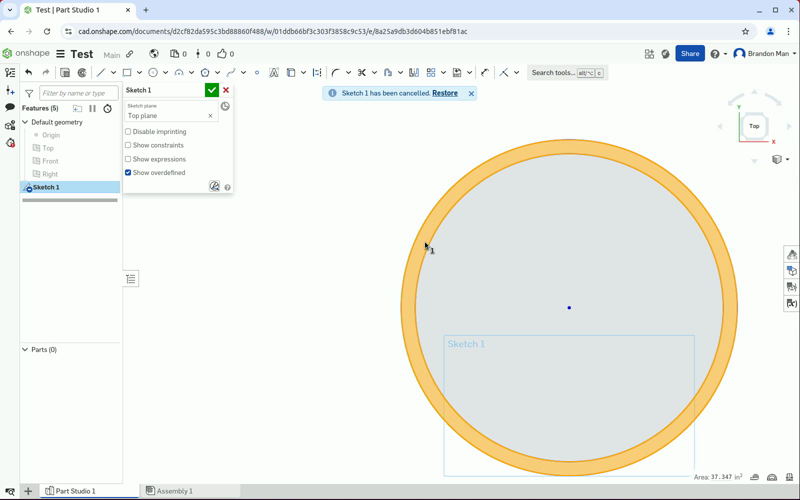
scroll(-6)
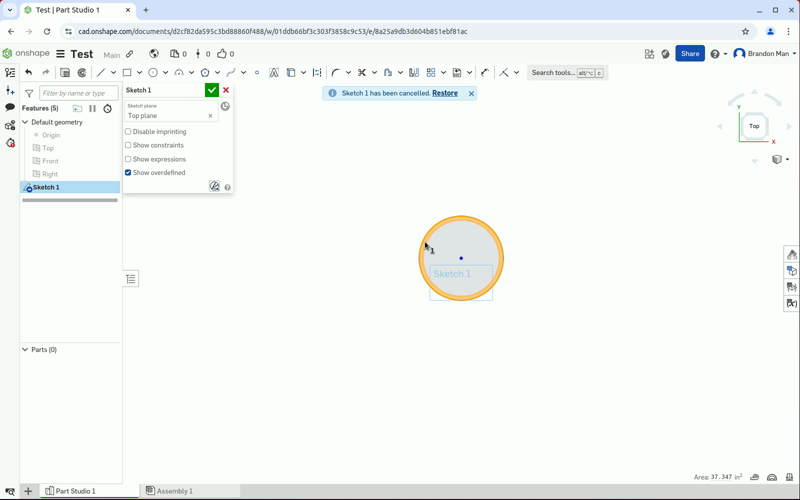
mouse_move(73, 352)
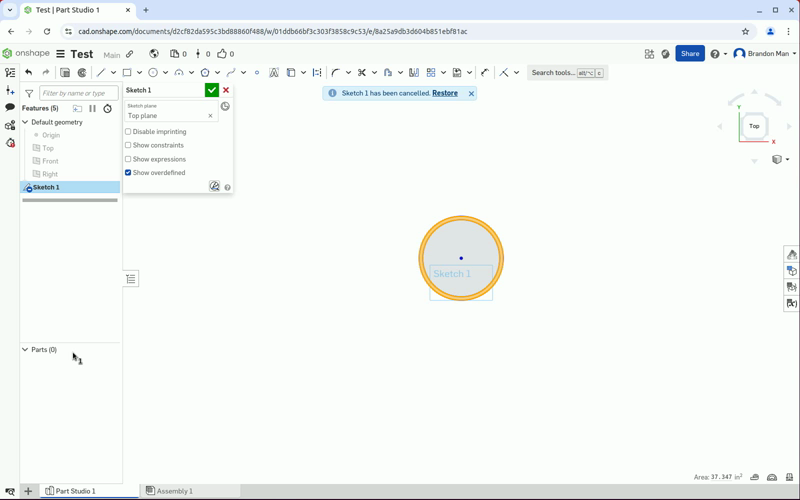
key(shift+y)
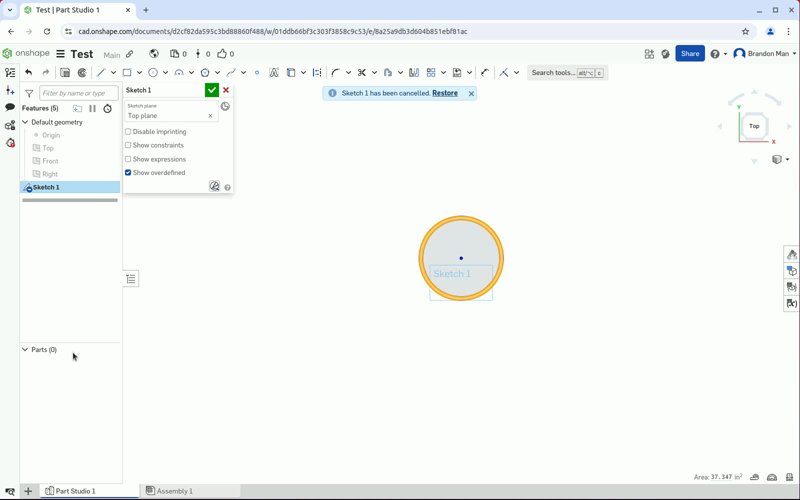
key(shift+e)
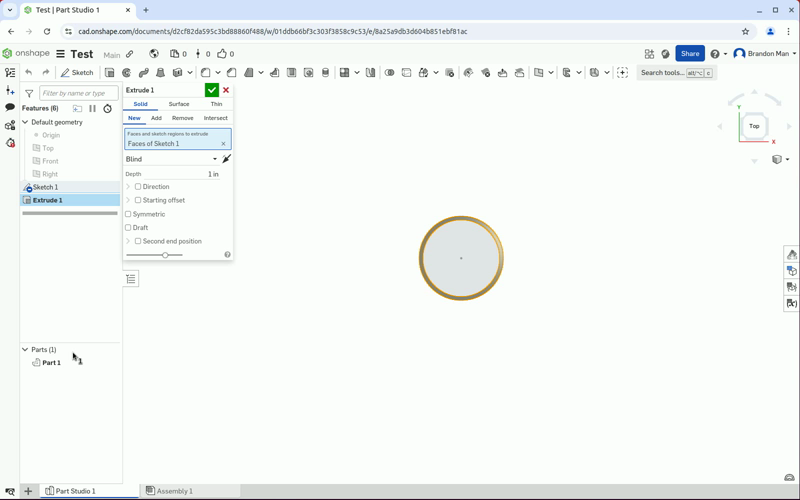
mouse_move(143, 106)
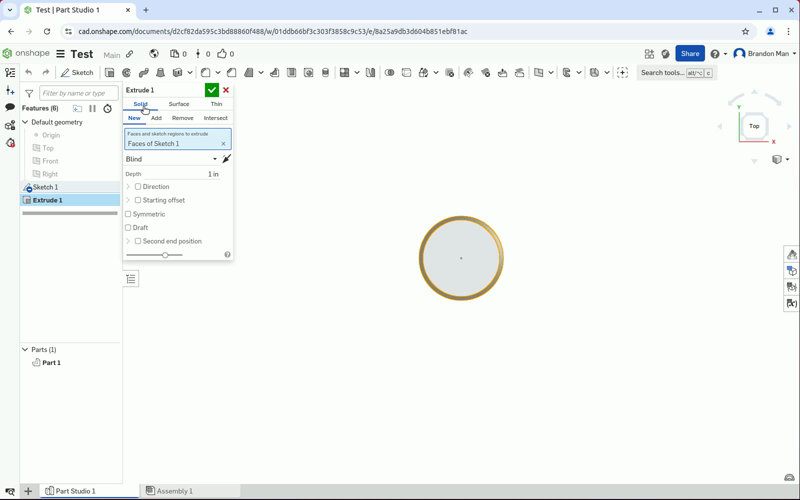
click(143, 106)
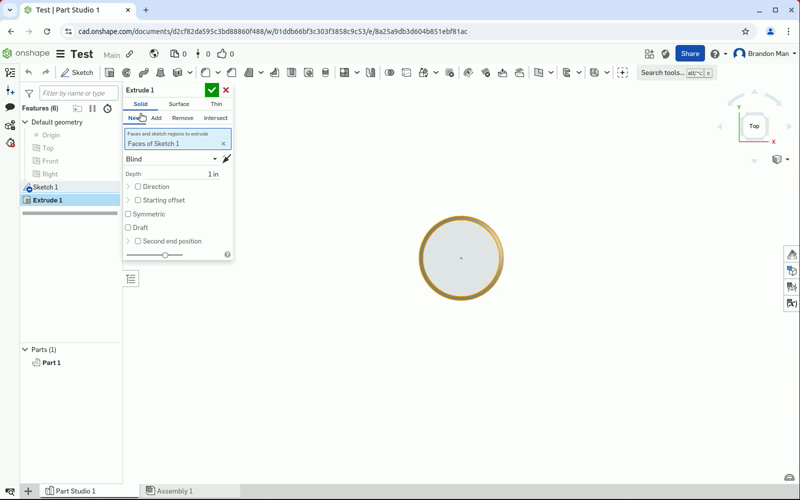
mouse_move(137, 120)
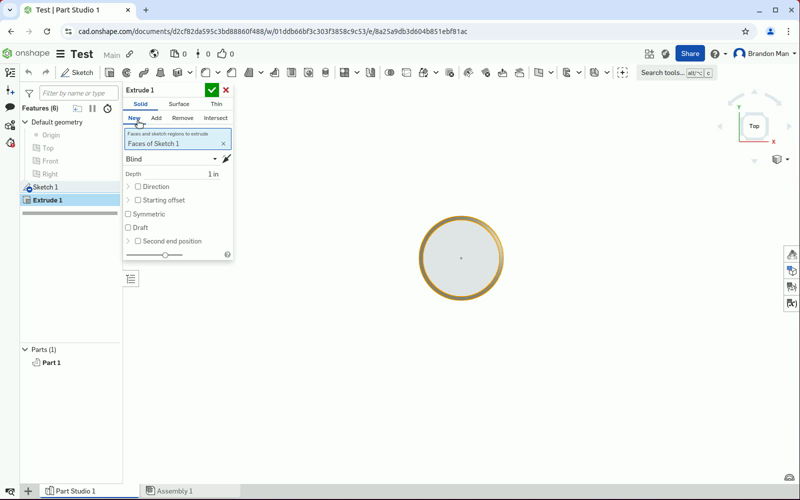
click(137, 120)
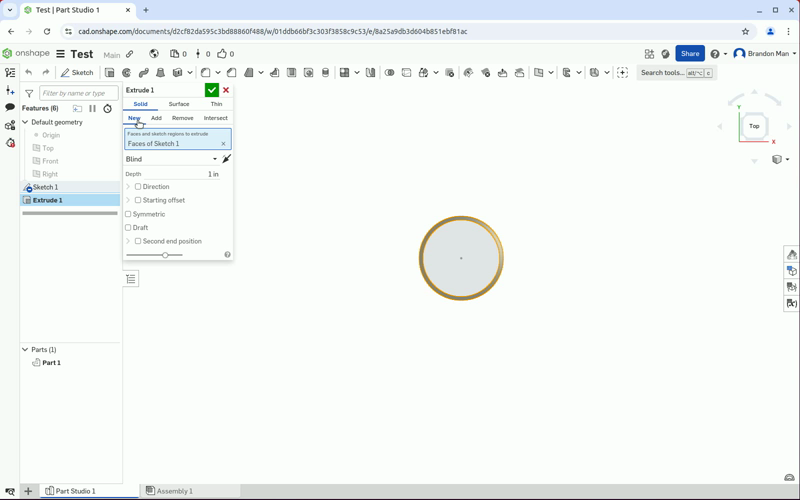
key(tab, 4)
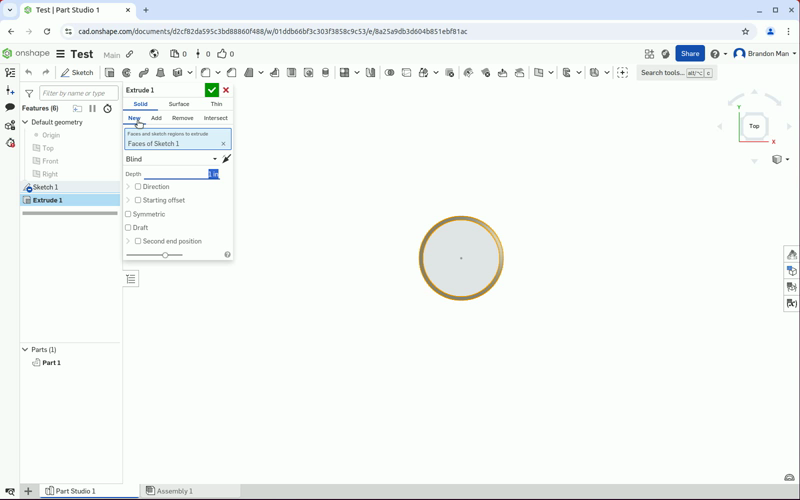
text(23.108)
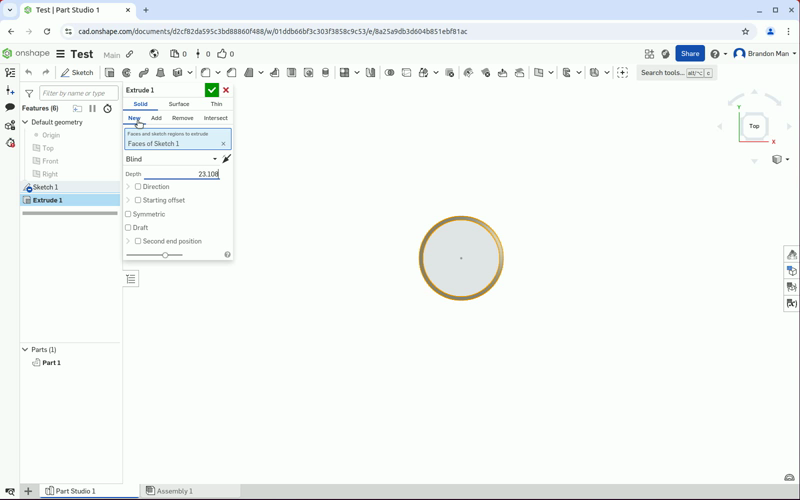
key(enter)
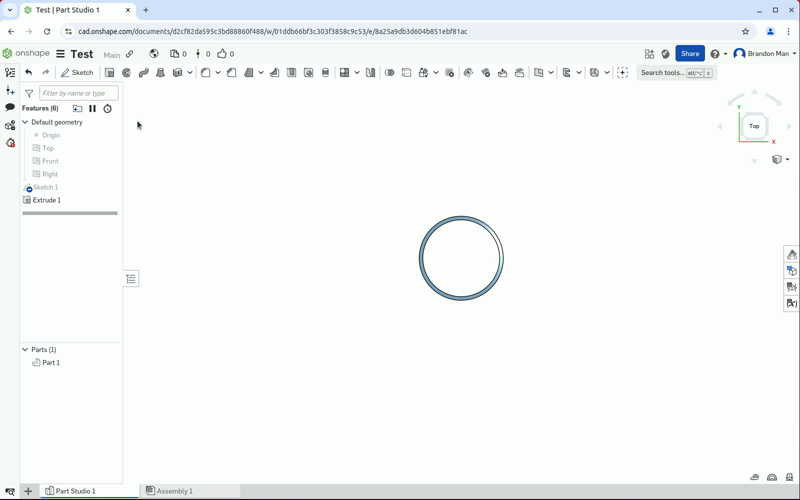
key(shift+h)
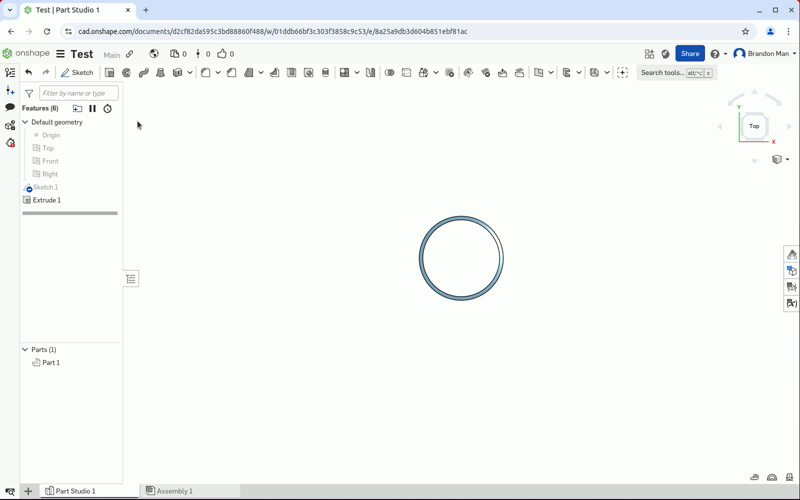
key(shift+h)
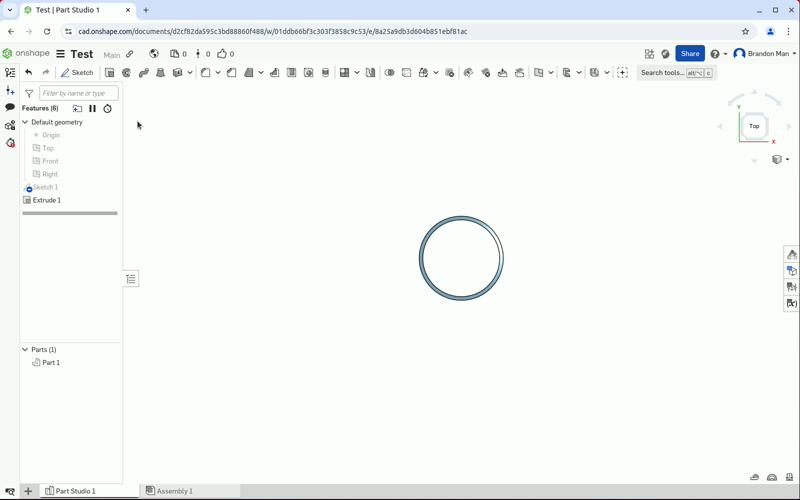
mouse_move(73, 189)
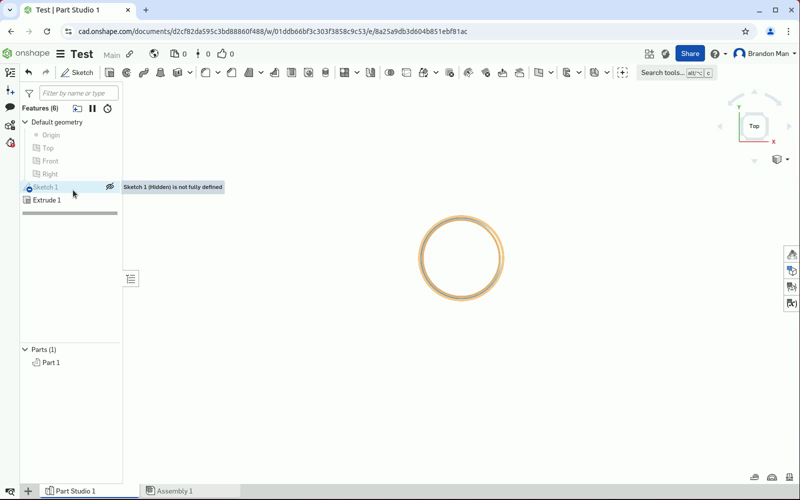
click(73, 189)
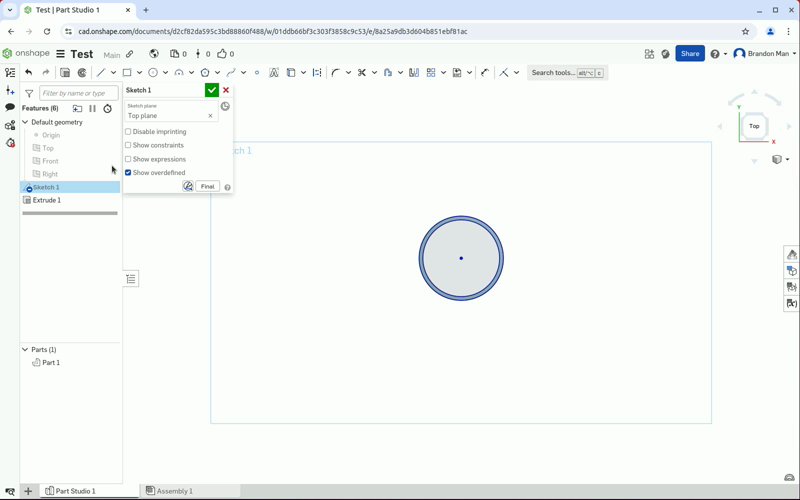
mouse_move(229, 92)
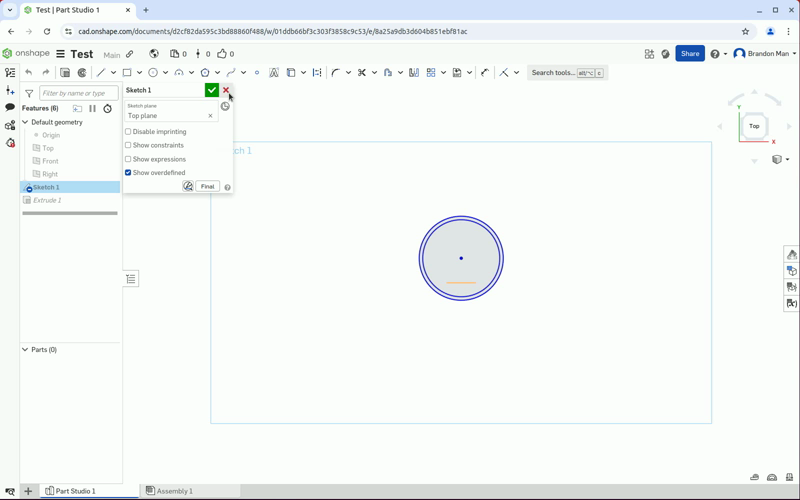
click(229, 92)
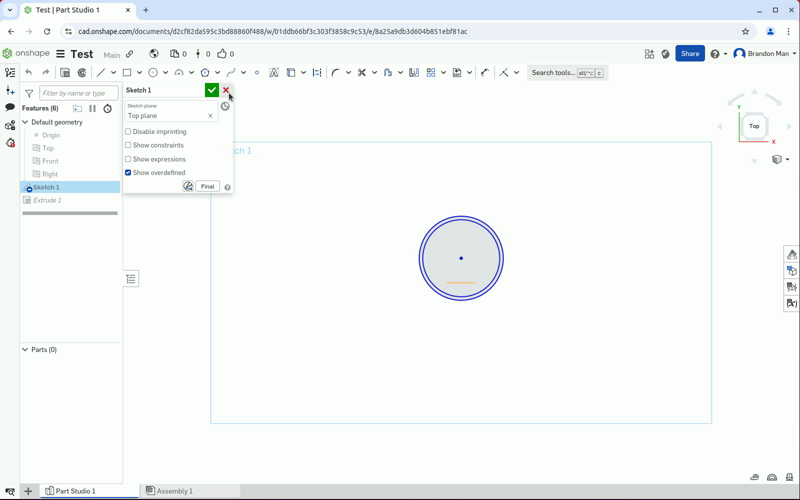
key(shift+s)
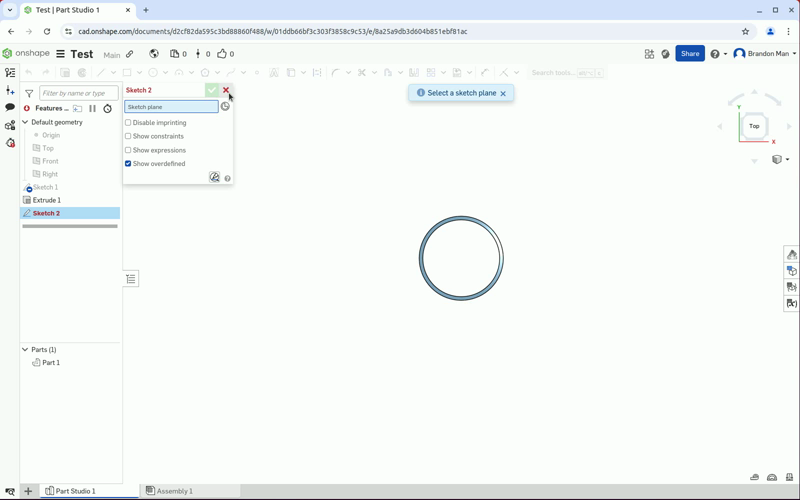
mouse_move(73, 150)
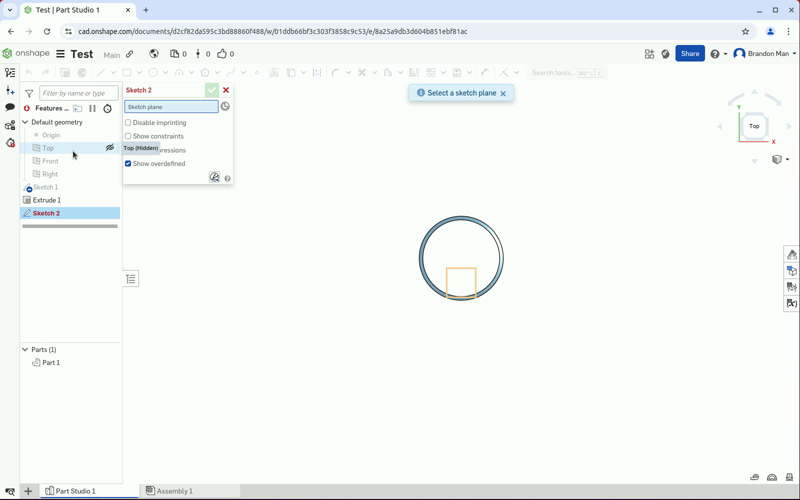
click(73, 150)
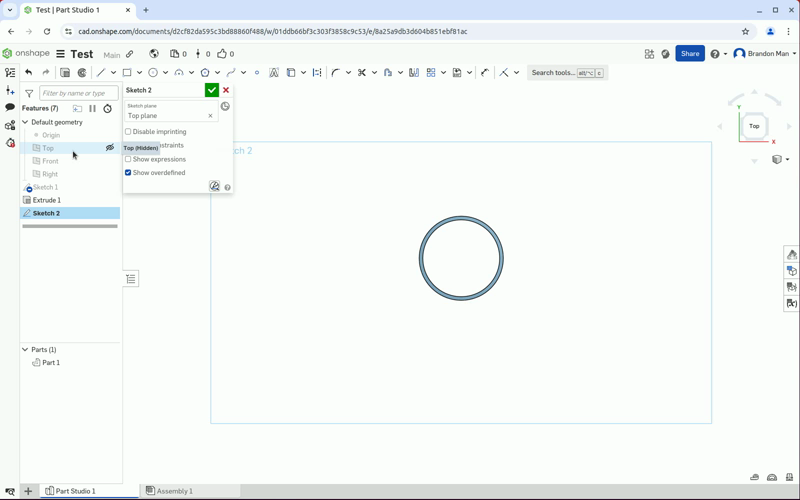
mouse_move(73, 352)
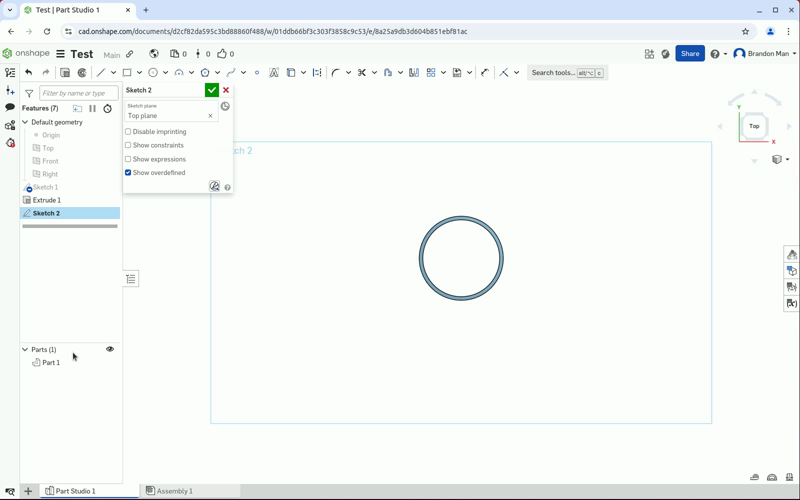
key(y)
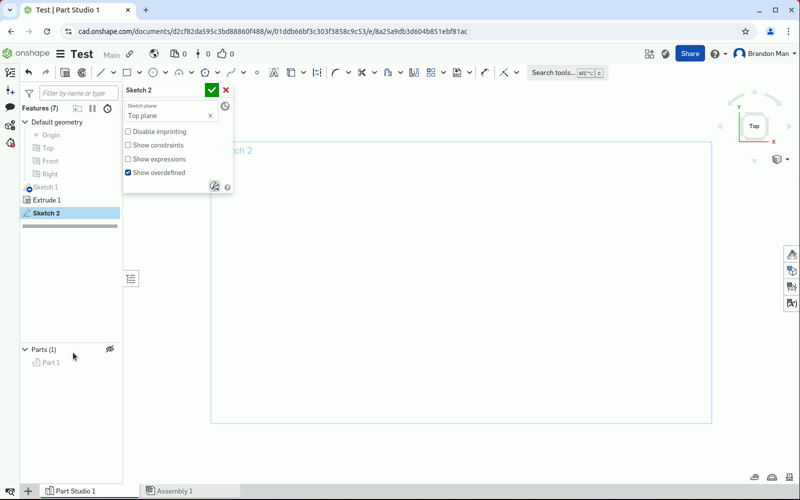
key(a)
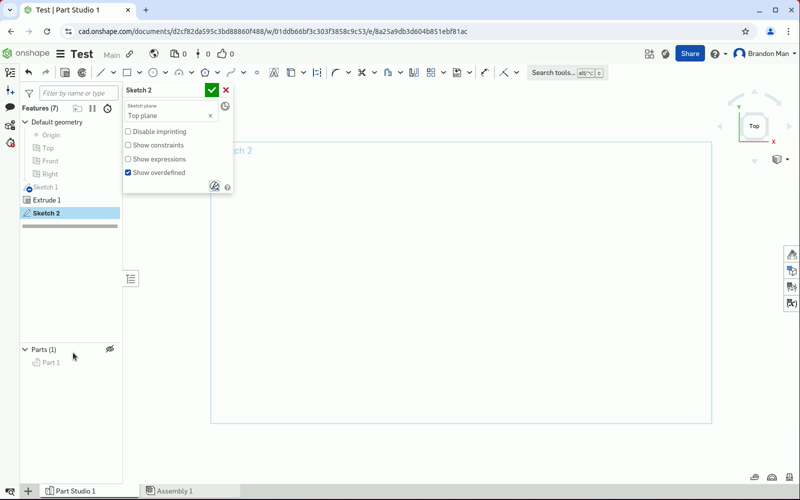
key_down(shift)
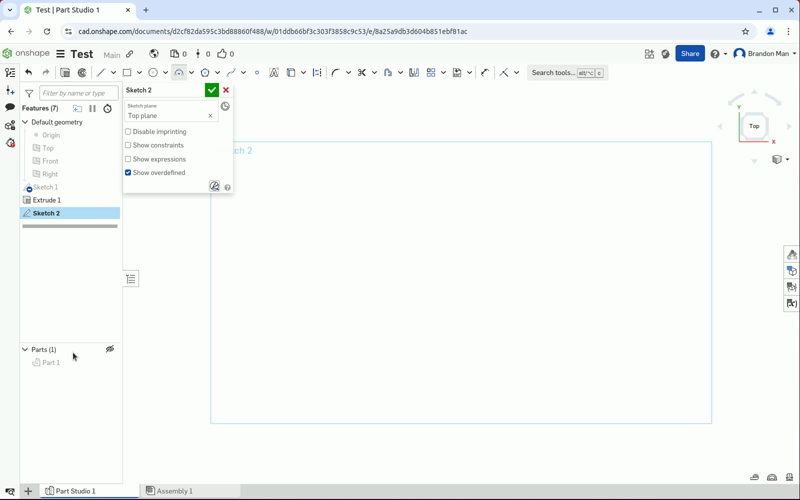
mouse_move(497, 270)
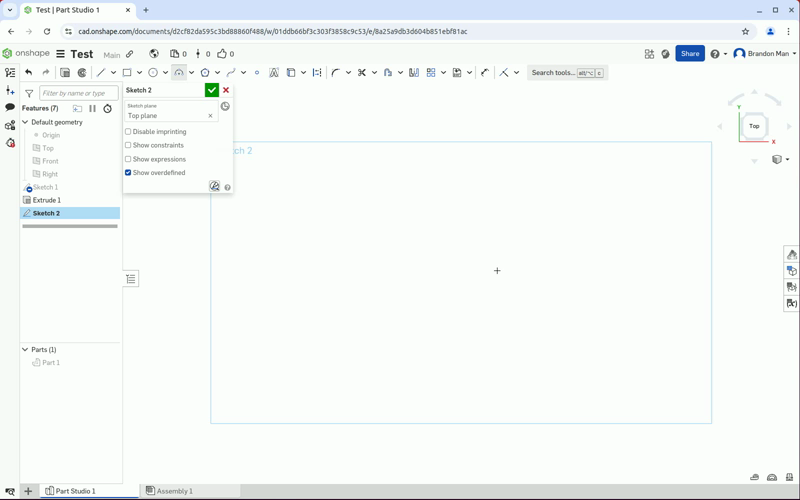
click(497, 270)
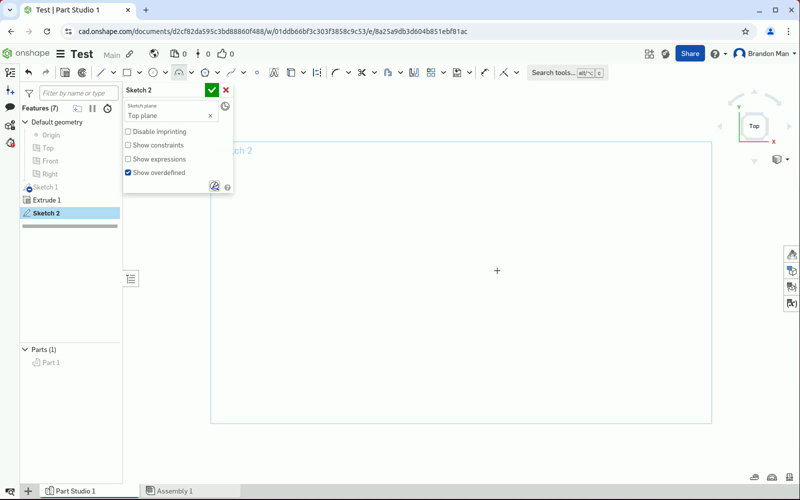
key_up(shift)
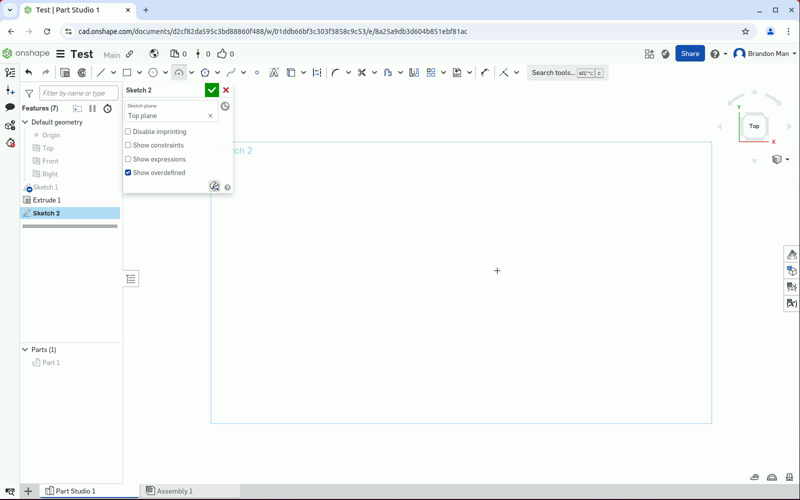
key_down(shift)
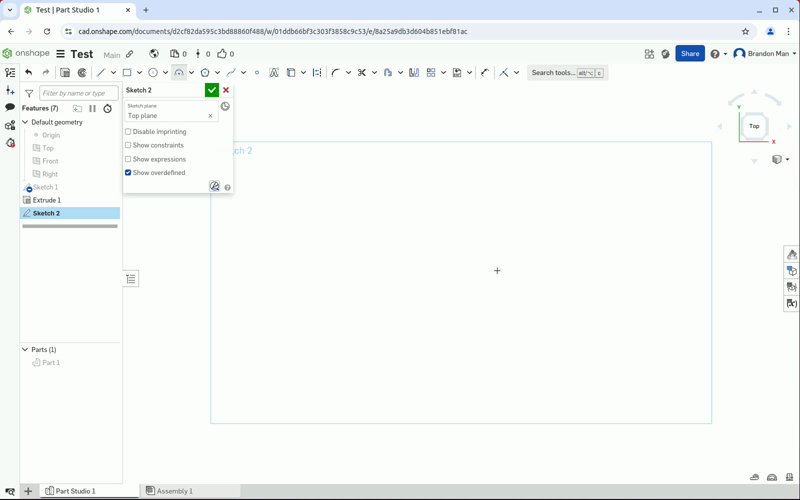
mouse_move(497, 246)
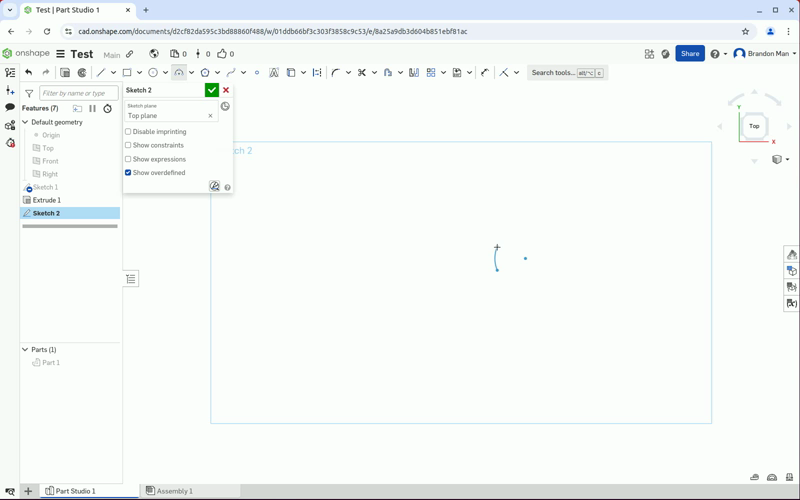
click(497, 246)
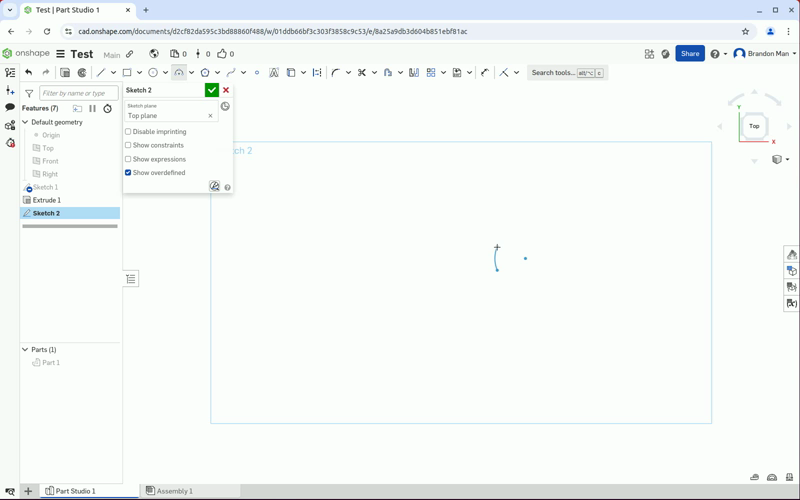
mouse_move(498, 258)
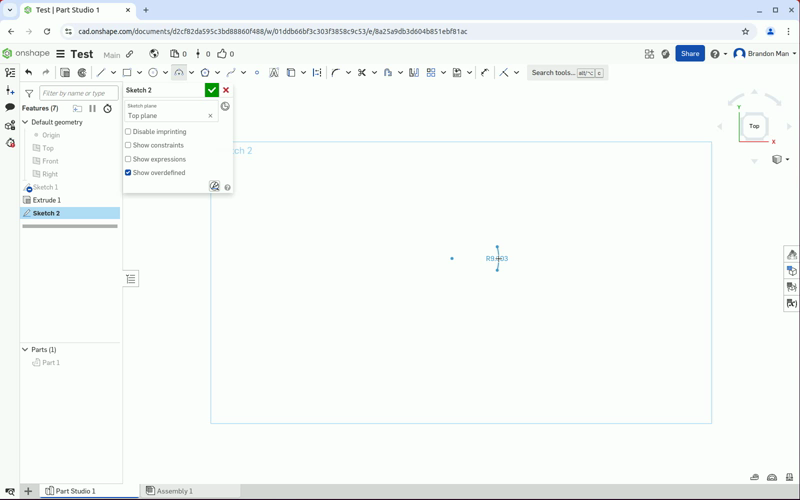
click(498, 258)
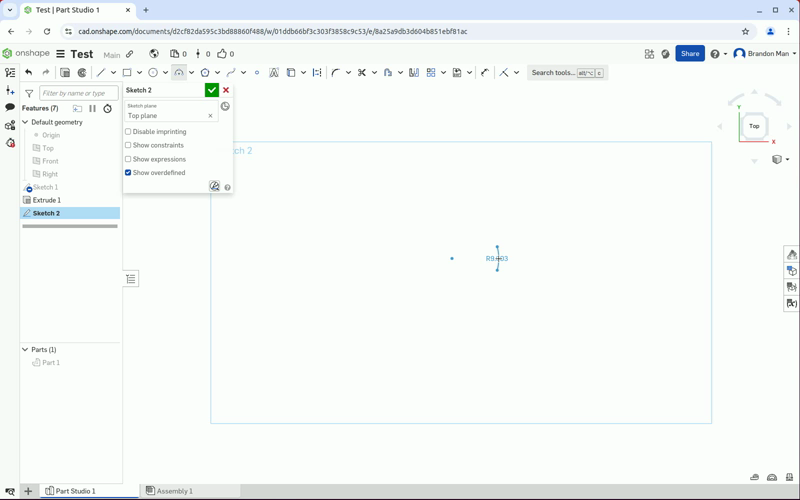
key_up(shift)
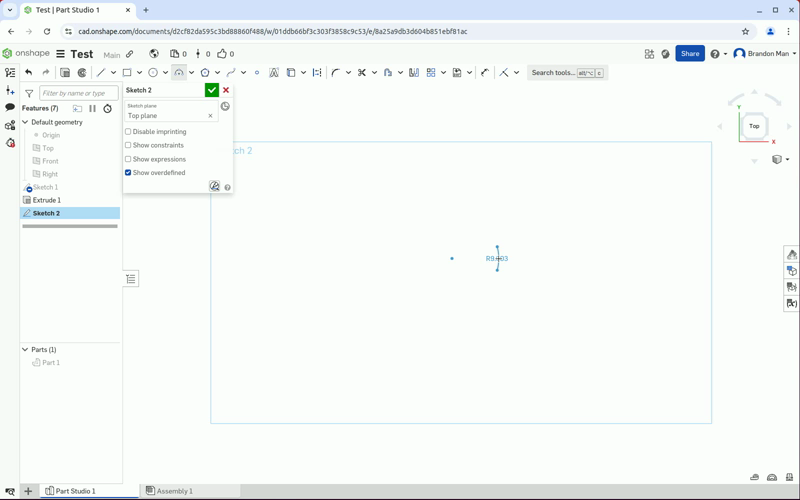
mouse_move(497, 246)
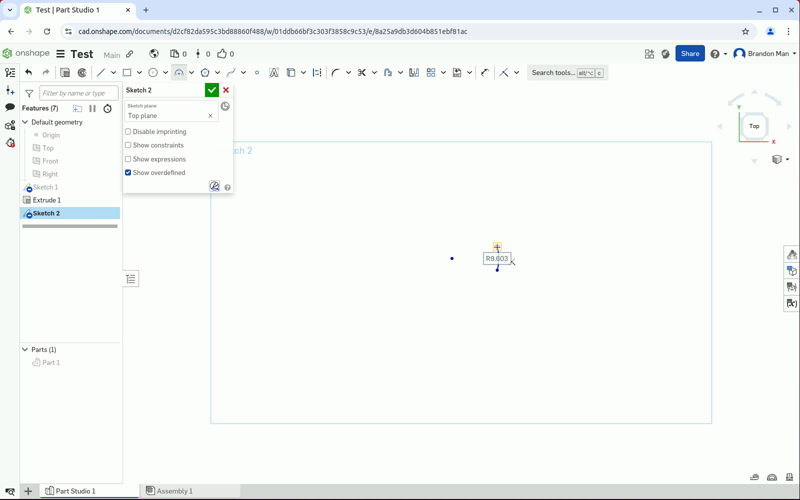
click(497, 246)
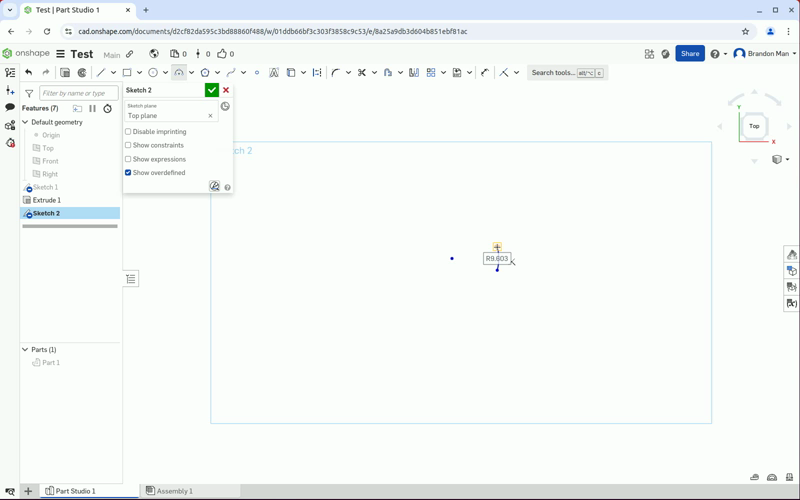
mouse_move(497, 270)
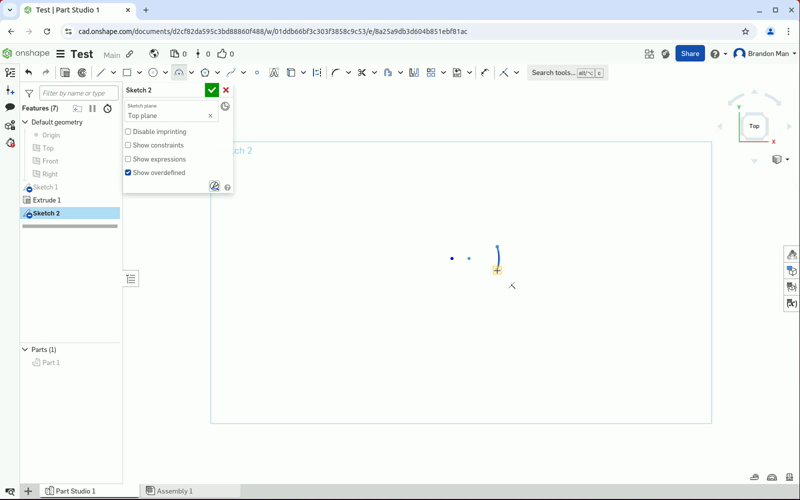
click(497, 270)
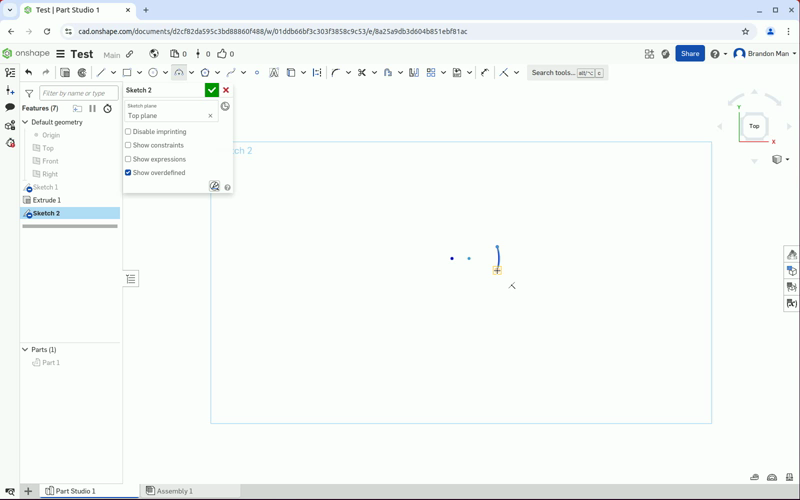
key_down(shift)
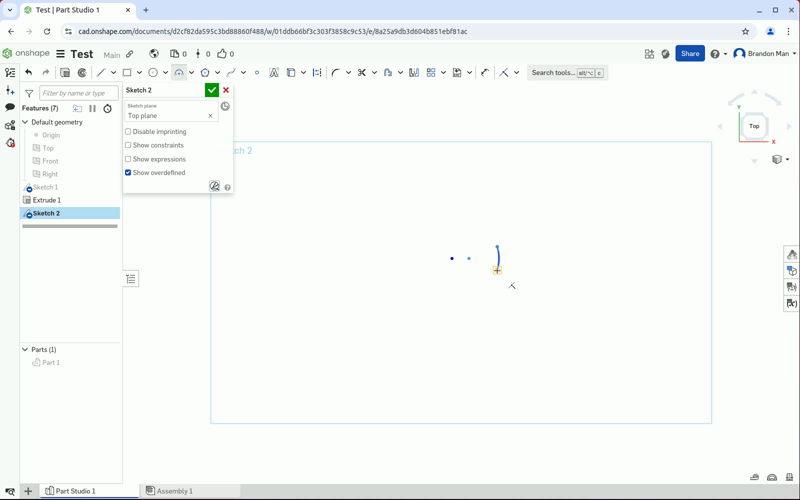
mouse_move(424, 258)
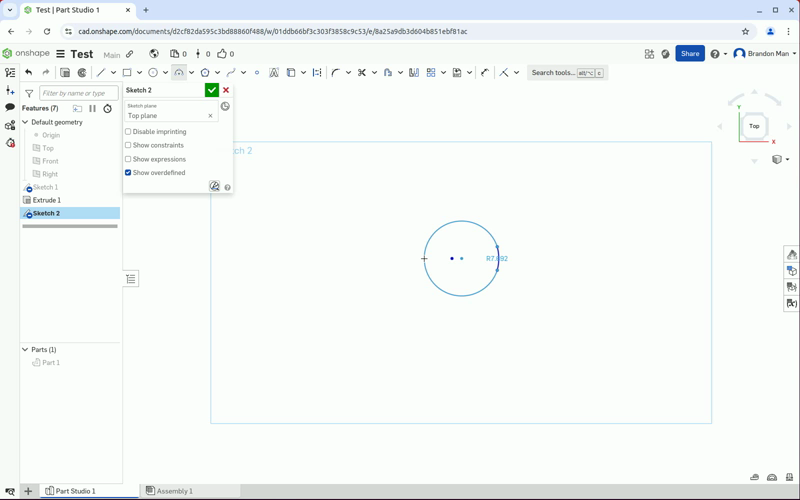
click(424, 258)
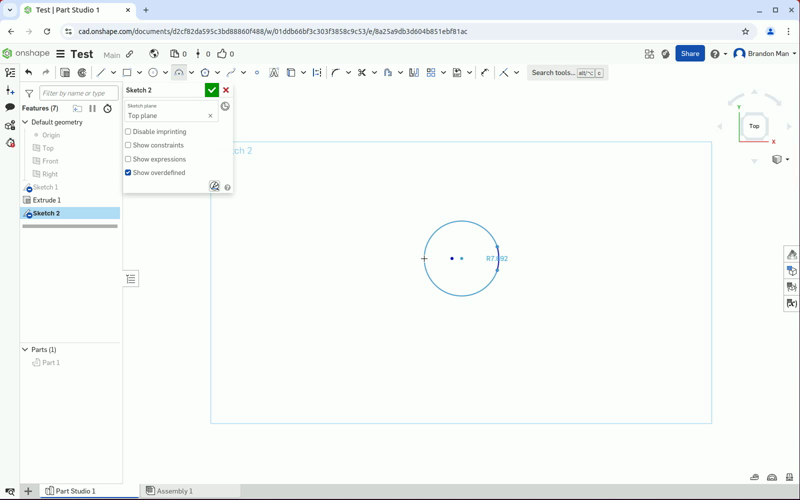
key_up(shift)
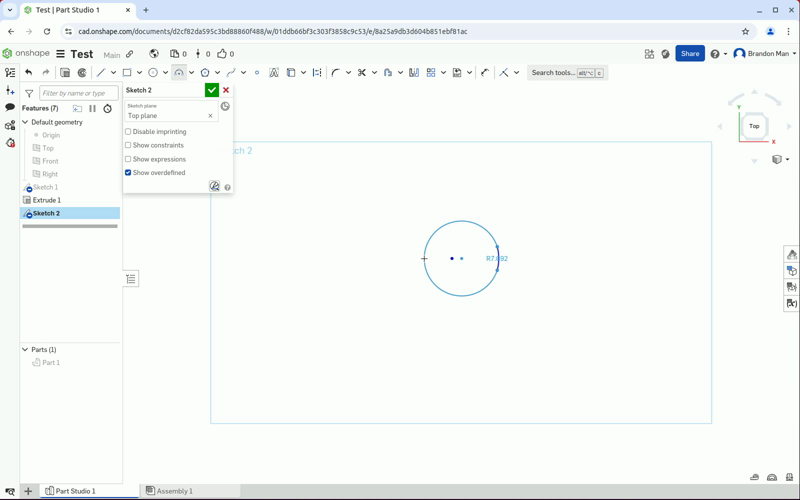
key(esc)
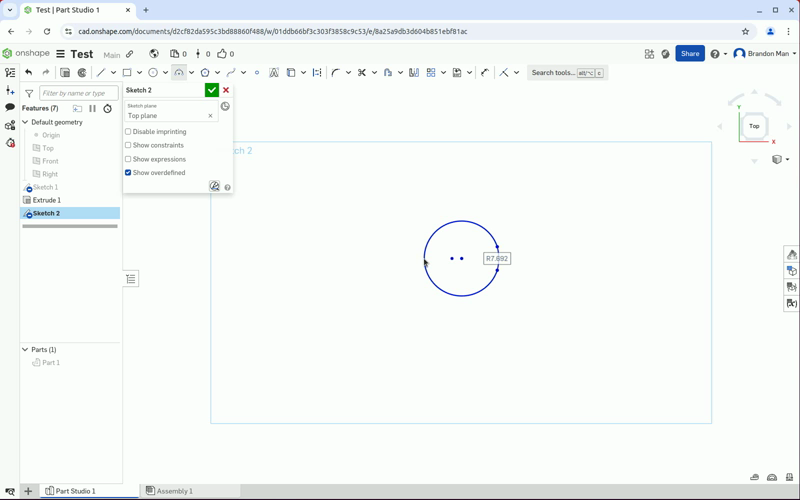
key(c)
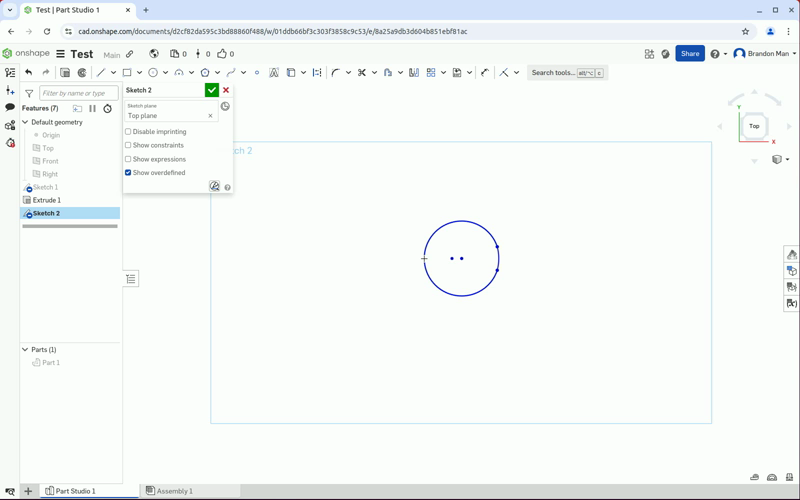
key_down(shift)
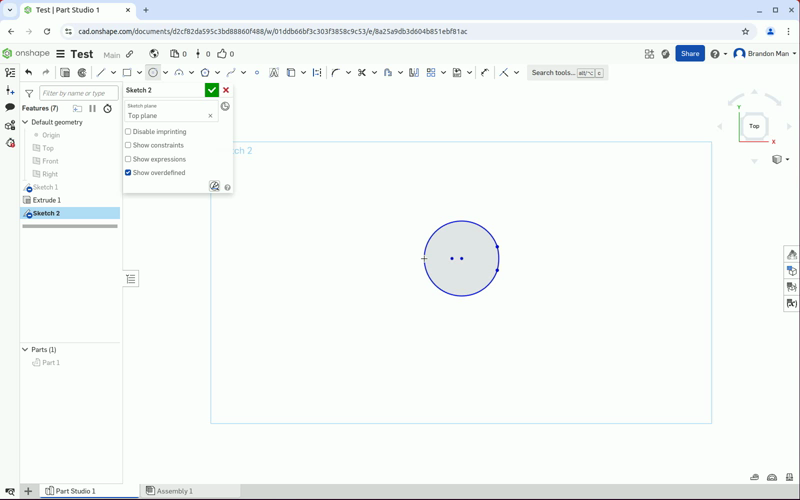
mouse_move(461, 258)
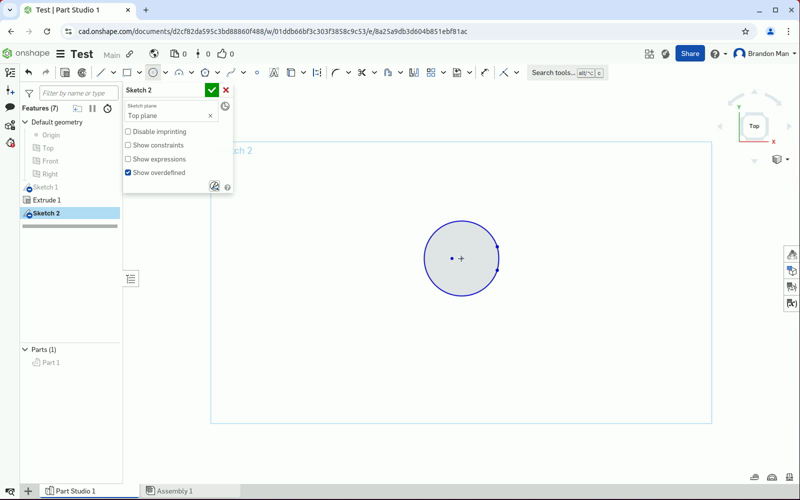
scroll(6)
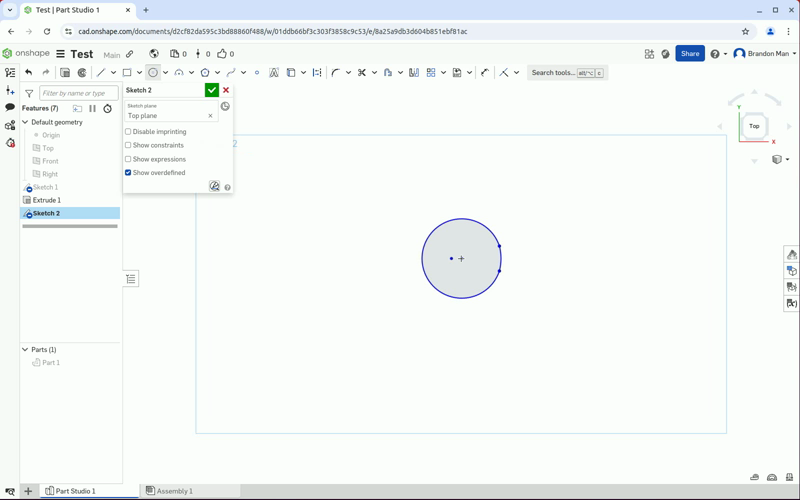
scroll(6)
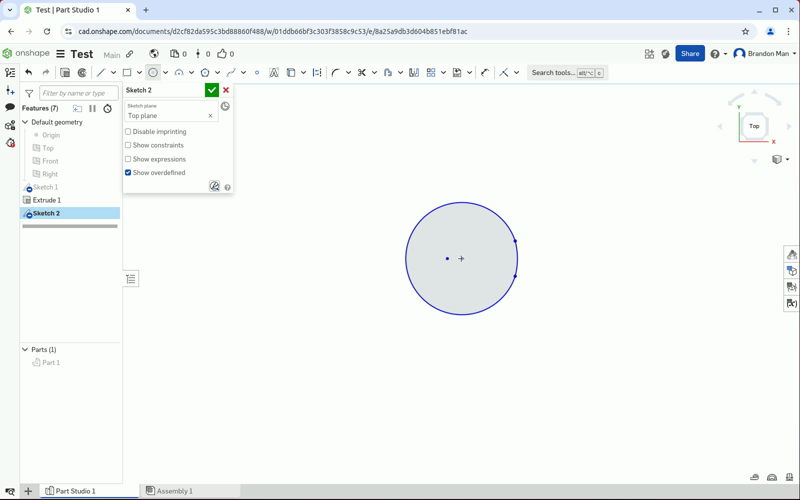
scroll(6)
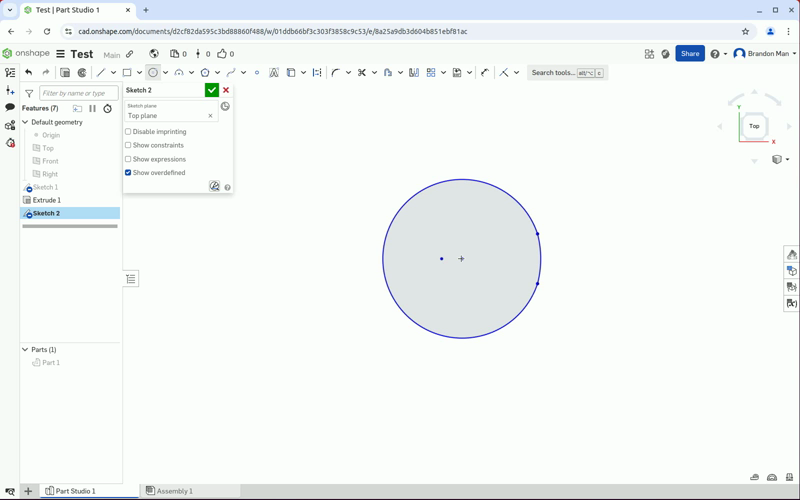
scroll(6)
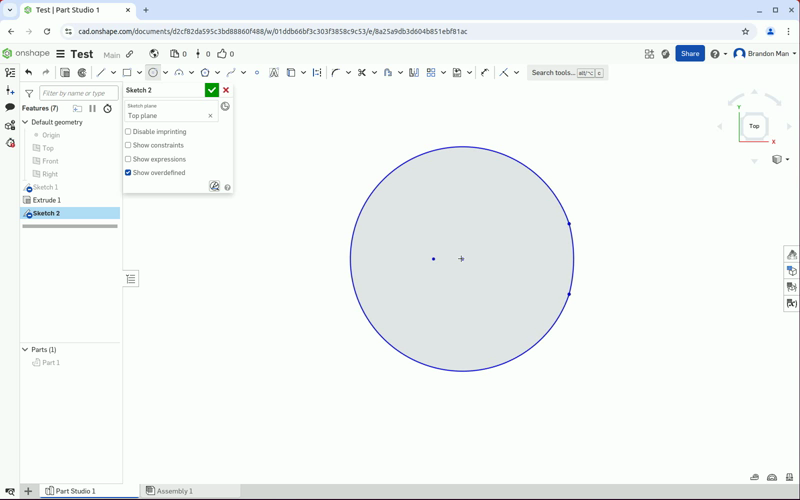
scroll(6)
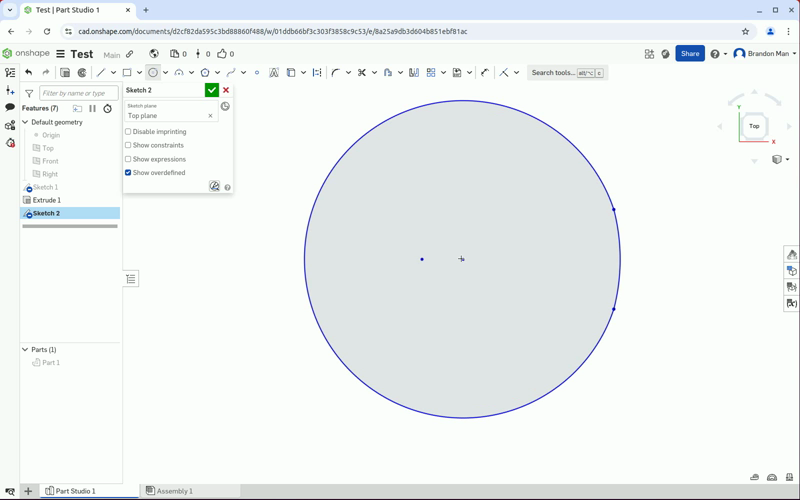
scroll(6)
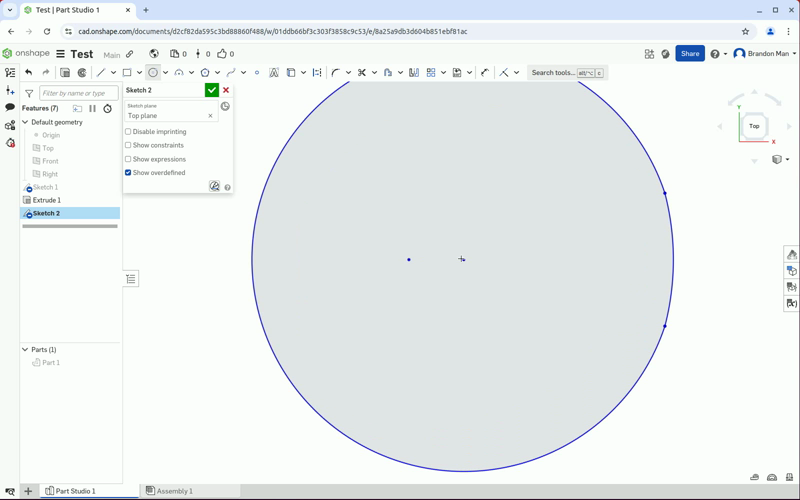
scroll(6)
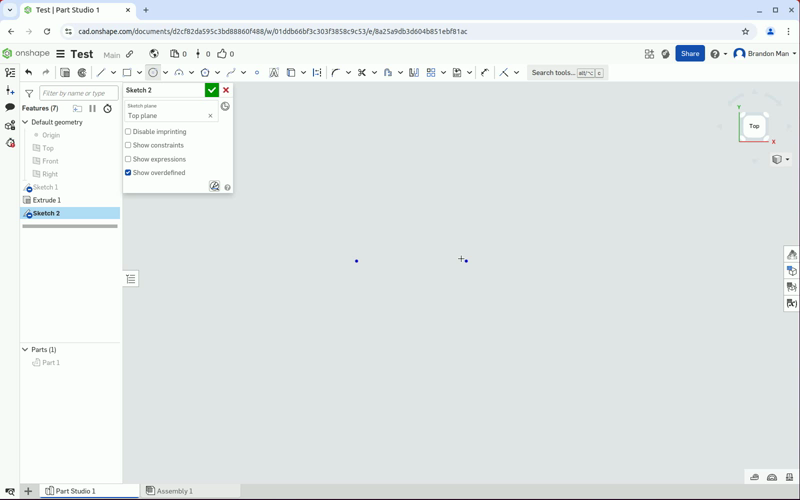
click(461, 258)
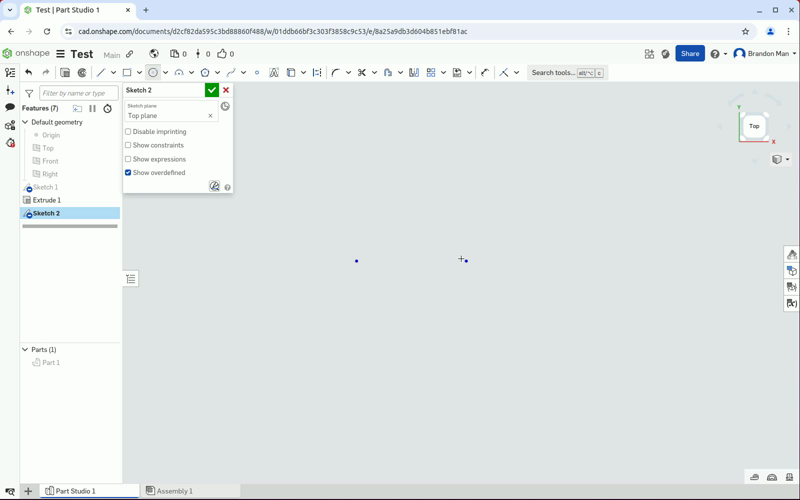
scroll(-6)
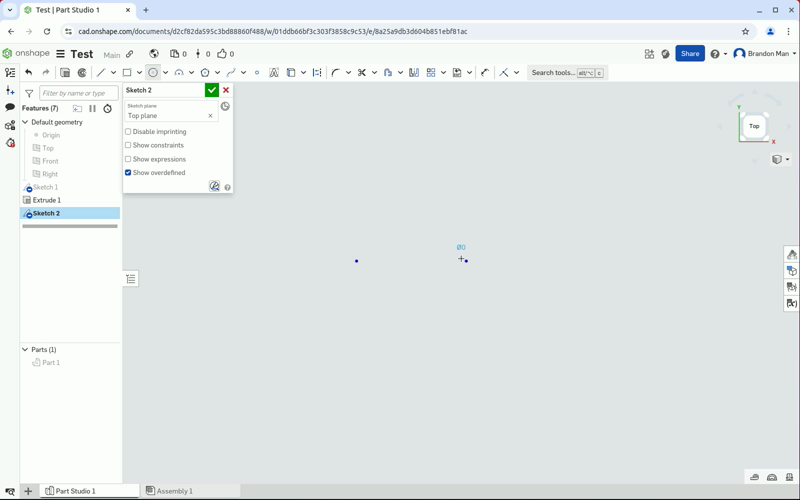
scroll(-6)
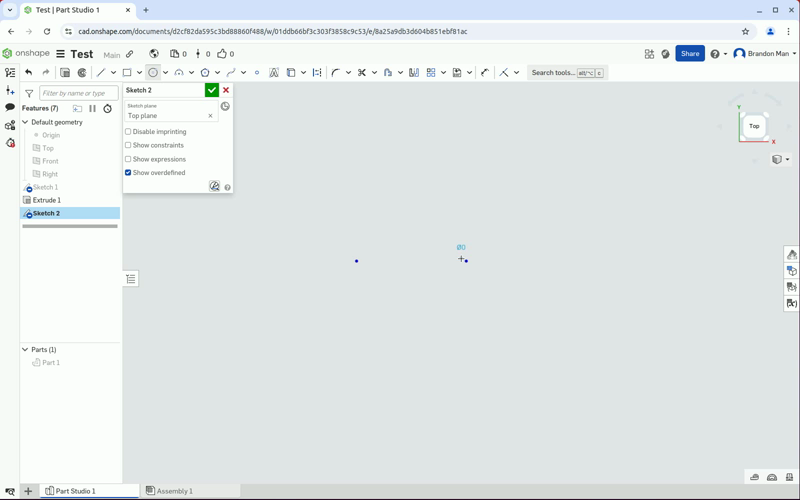
scroll(-6)
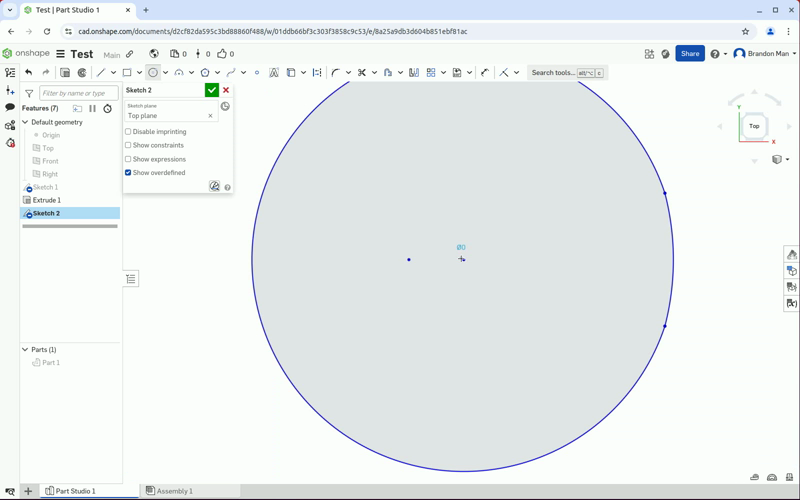
scroll(-6)
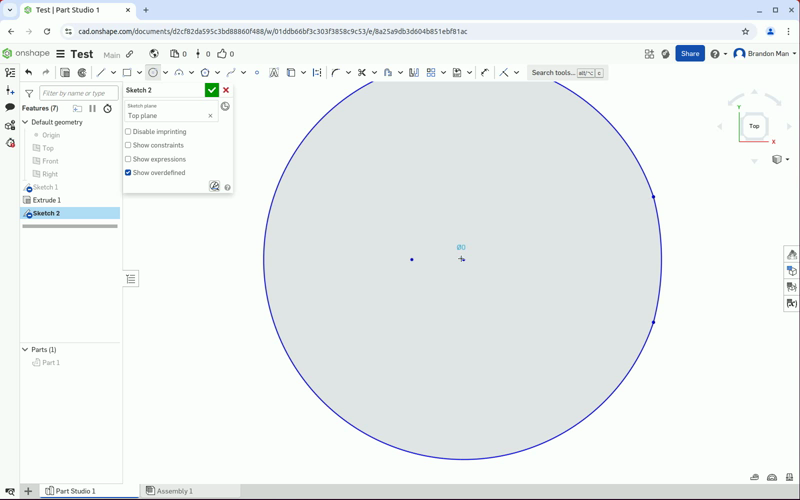
scroll(-6)
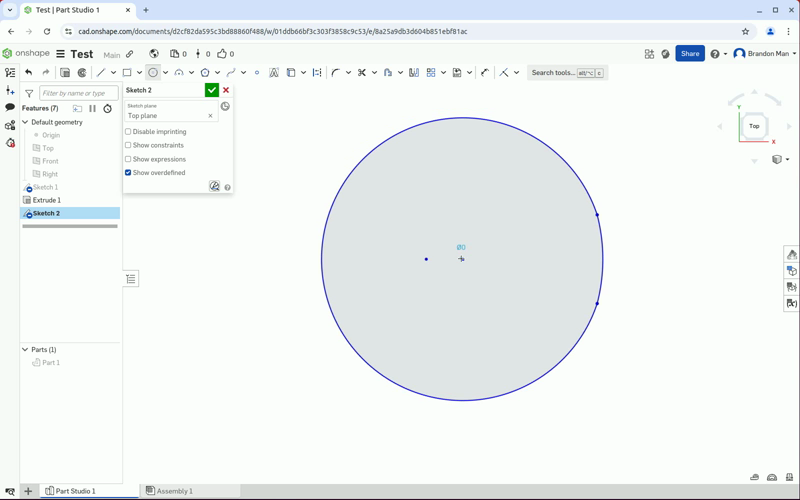
scroll(-6)
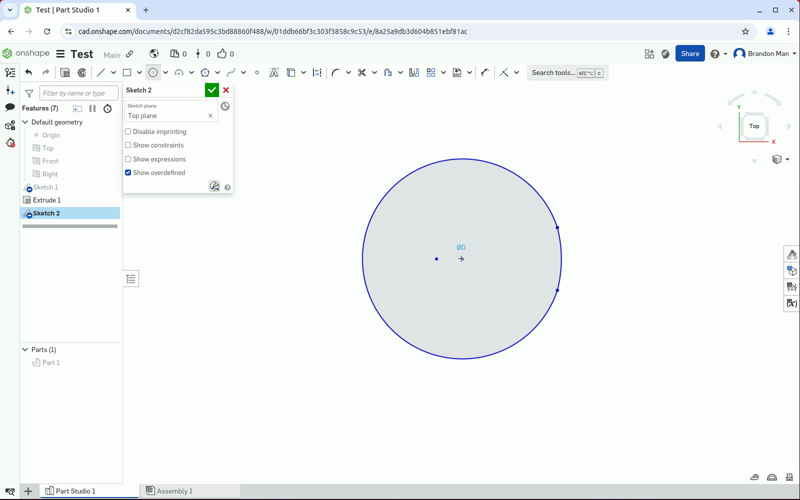
scroll(-6)
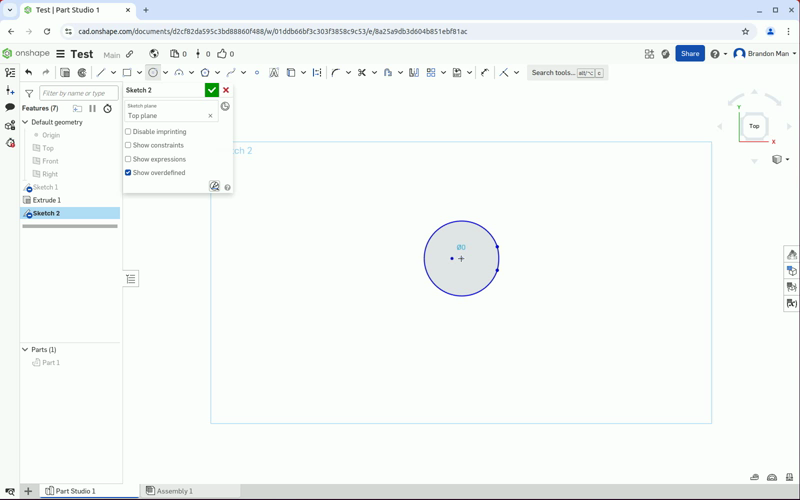
key_up(shift)
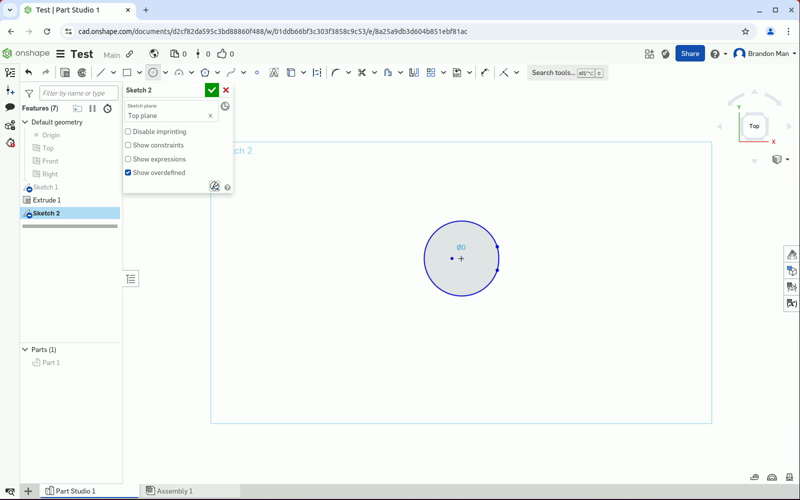
mouse_move(471, 258)
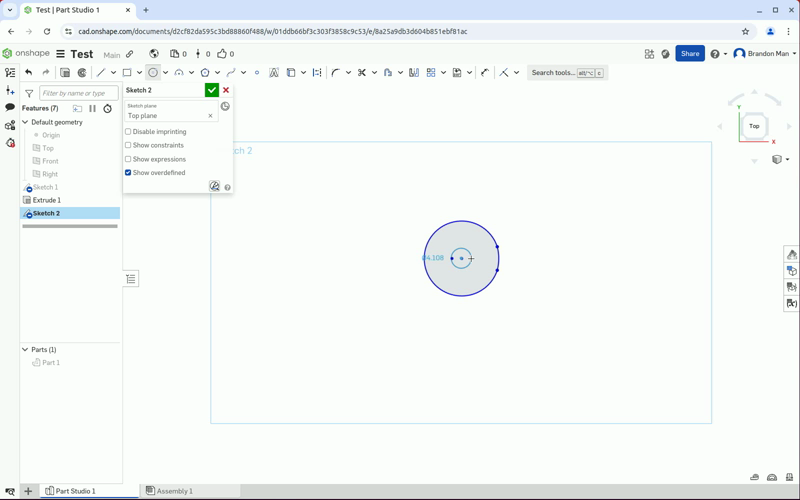
click(471, 258)
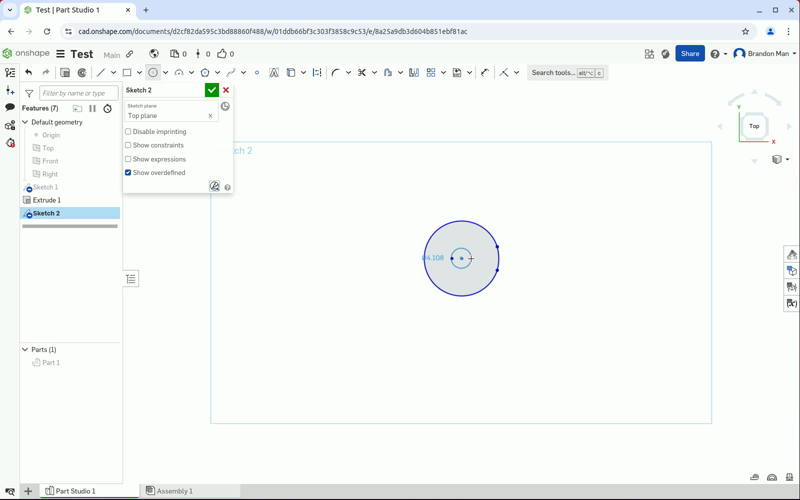
key(esc)
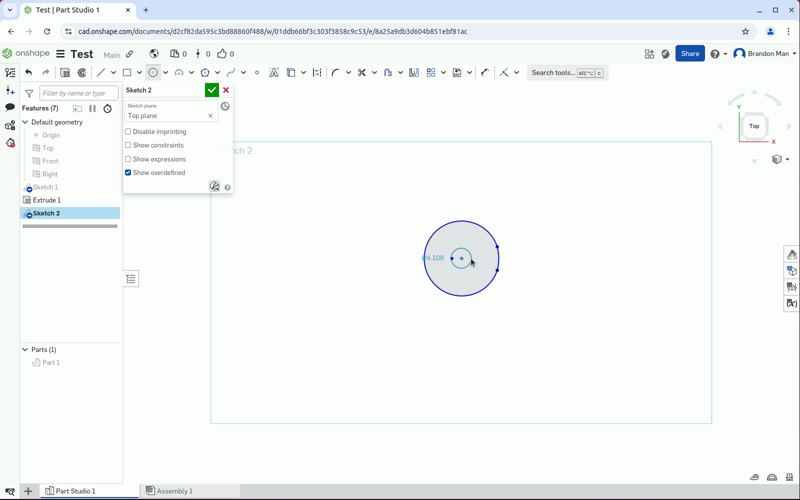
mouse_move(488, 240)
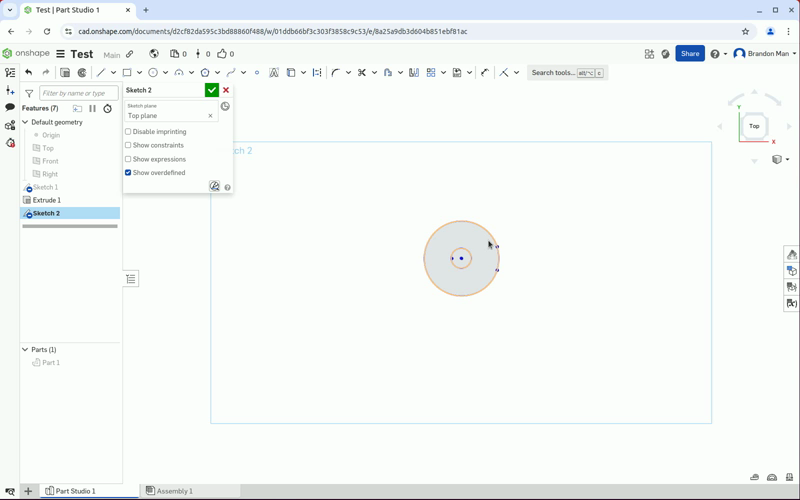
click(488, 240)
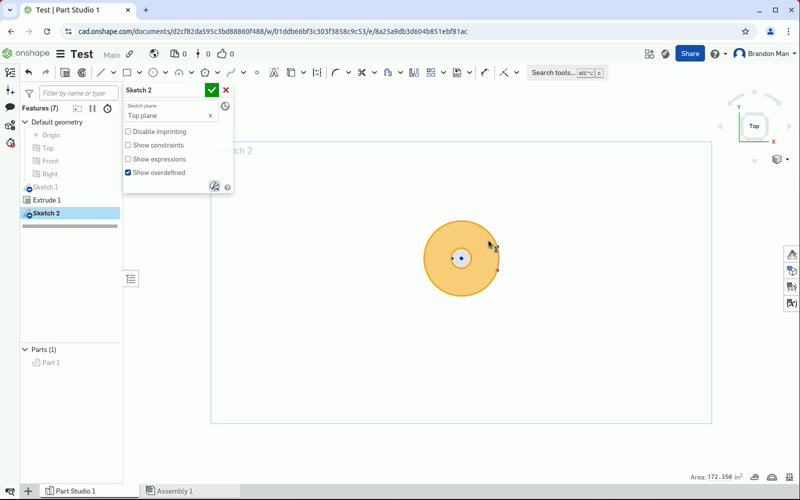
mouse_move(73, 352)
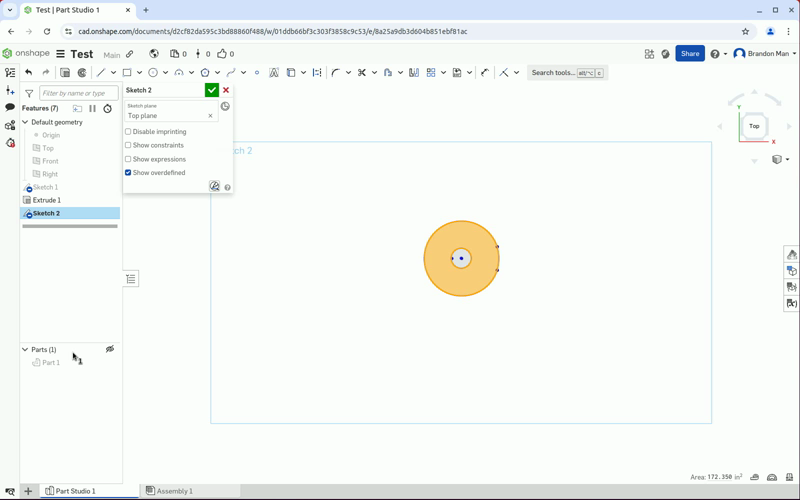
key(shift+y)
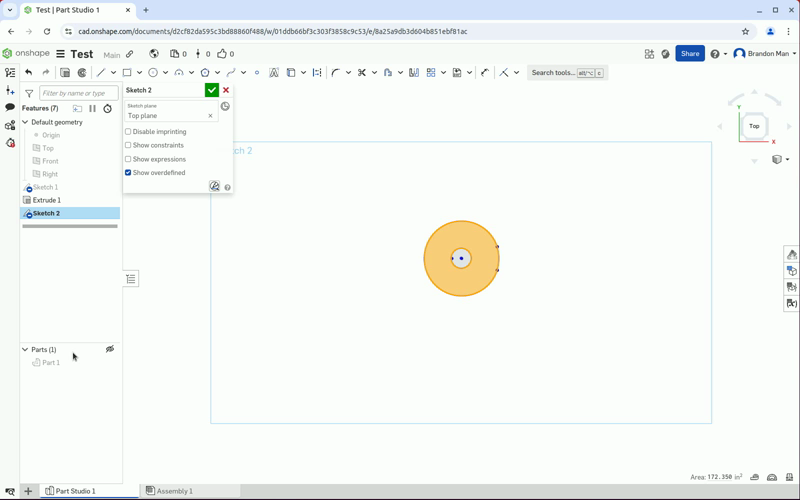
key(shift+e)
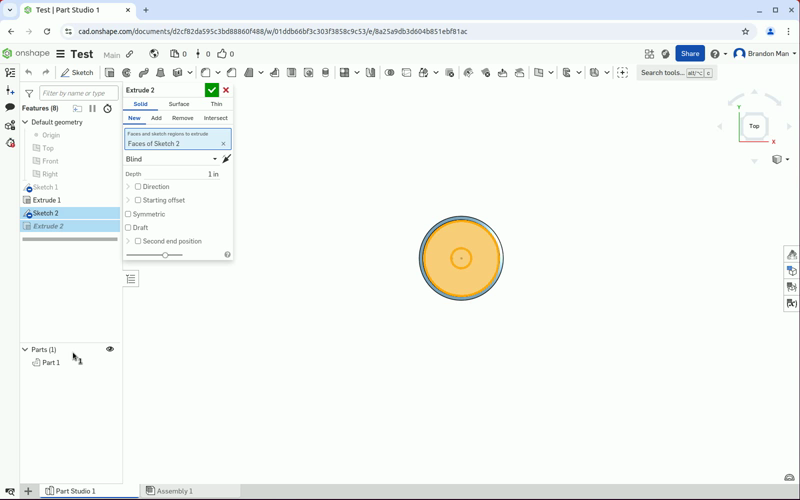
mouse_move(143, 106)
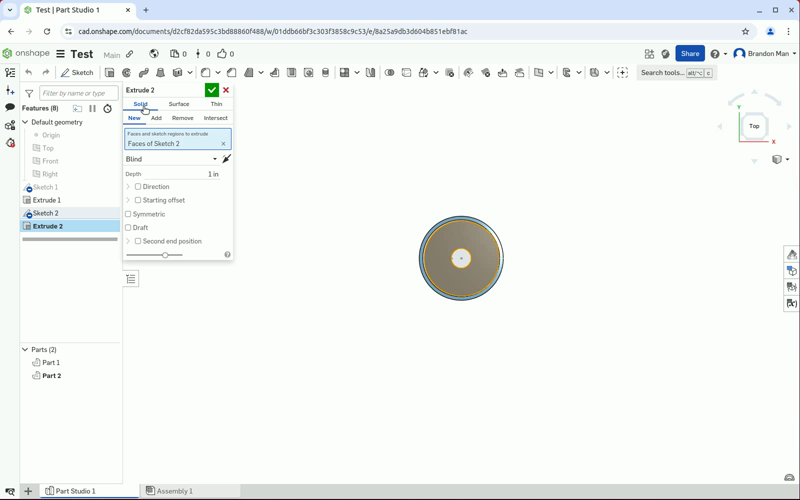
click(143, 106)
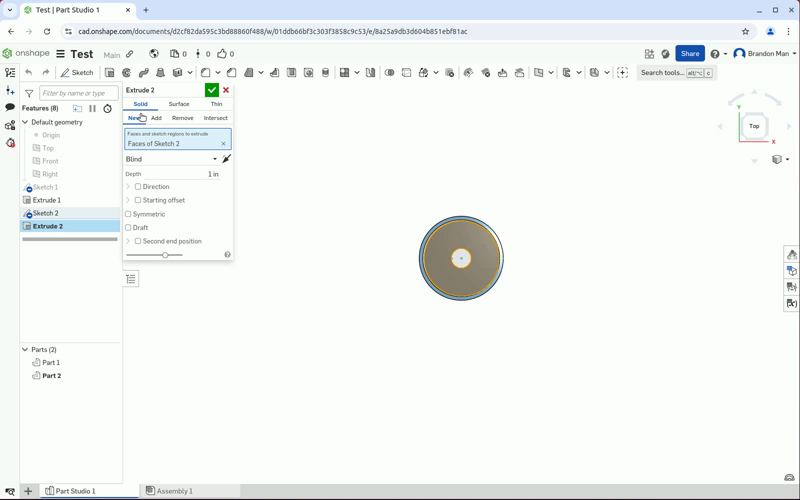
mouse_move(137, 120)
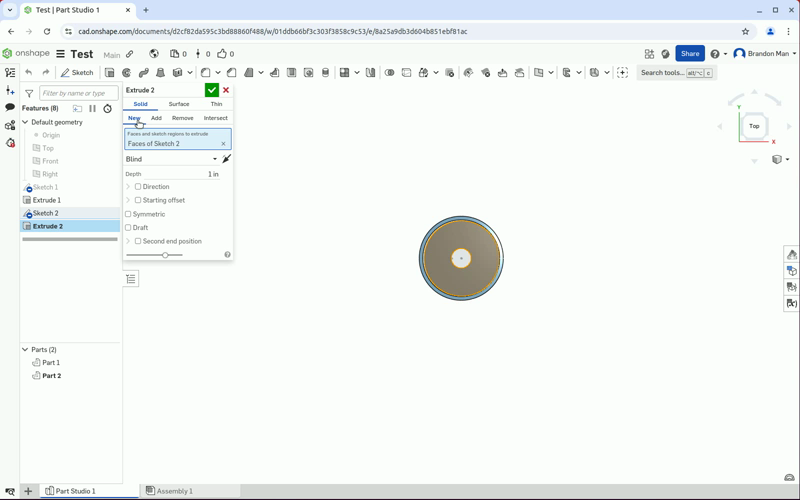
click(137, 120)
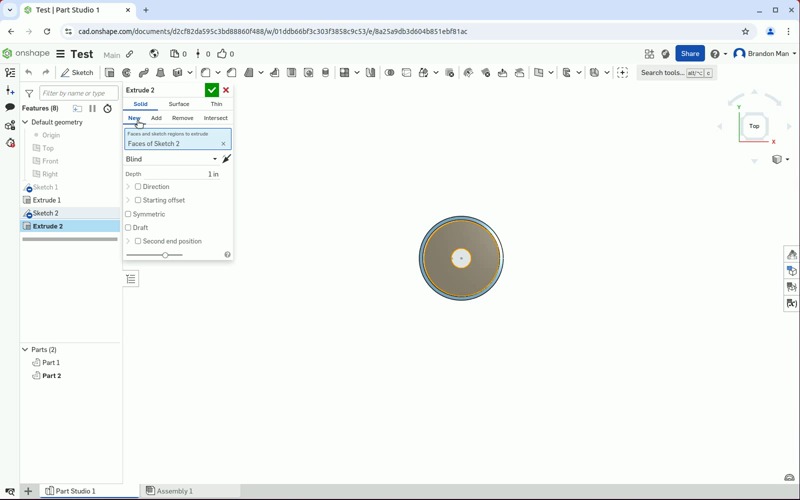
key(tab, 4)
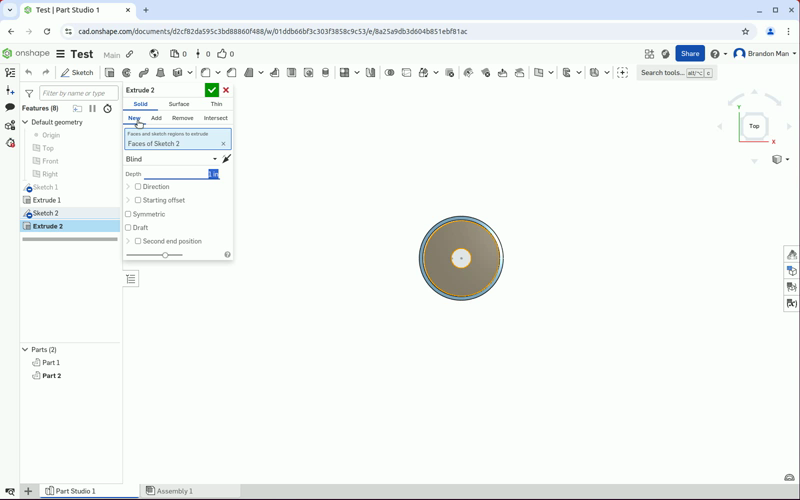
text(1.204)
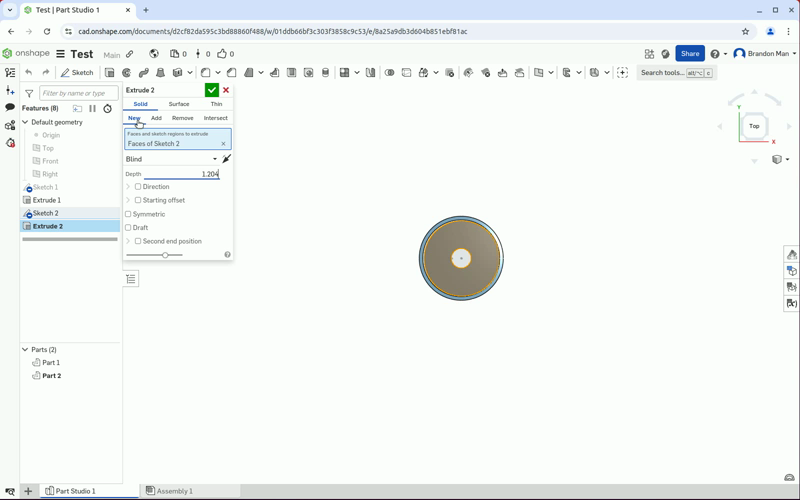
key(enter)
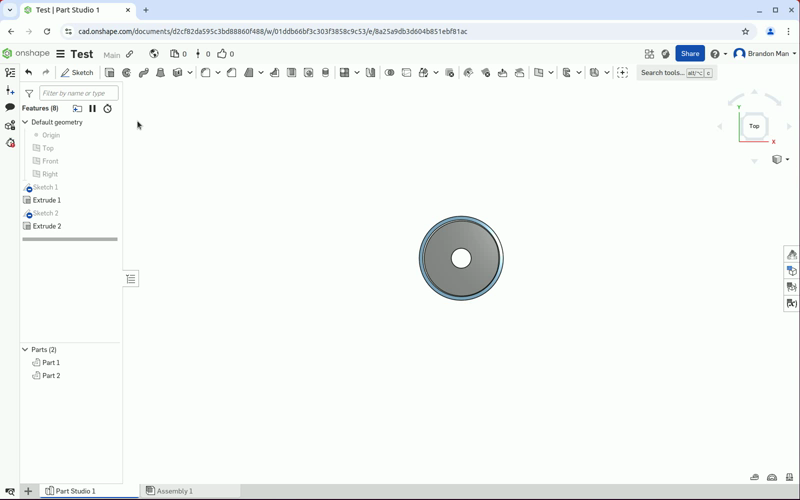
key(shift+h)
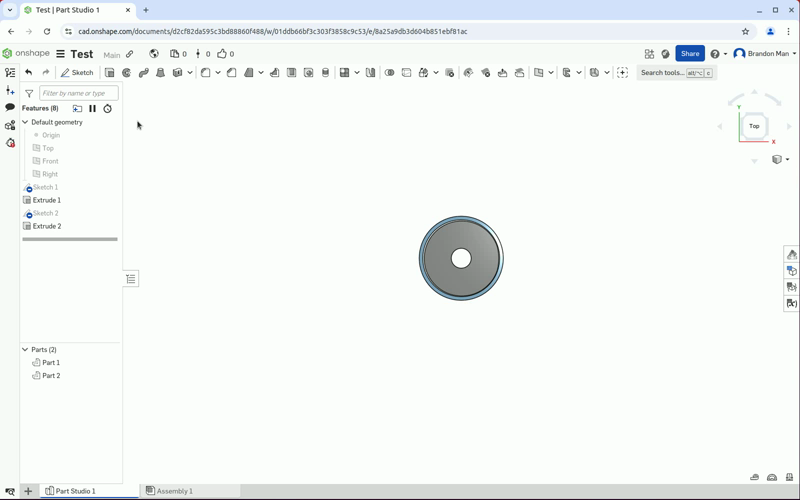
key(shift+h)
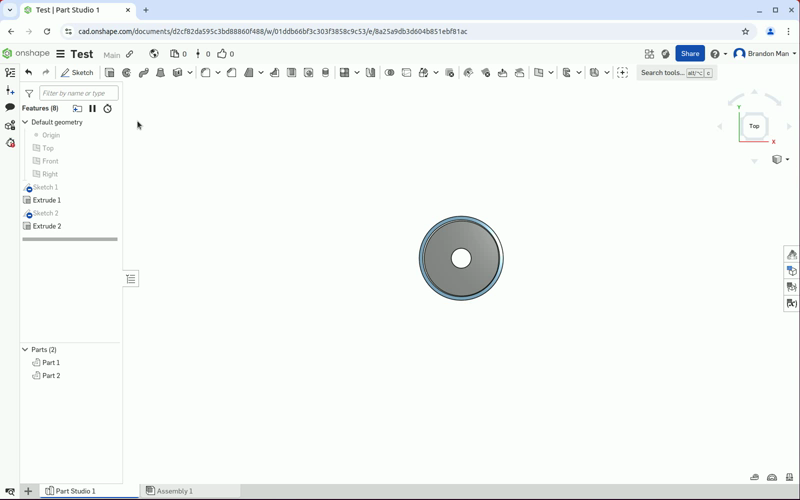
mouse_move(73, 189)
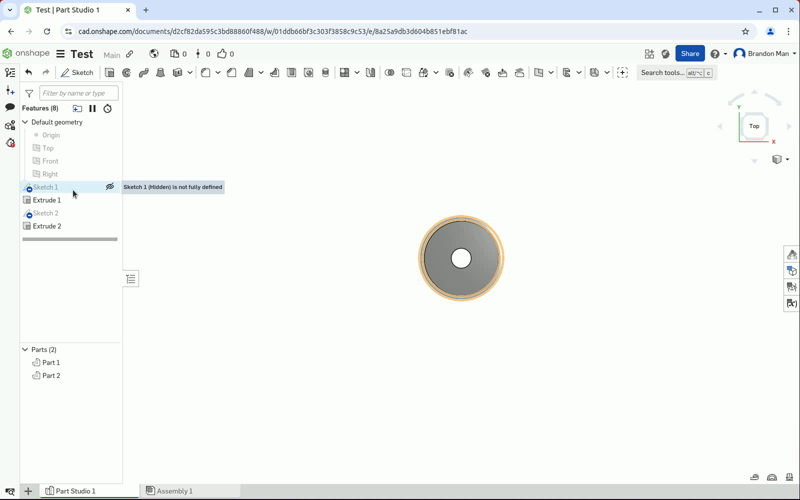
click(73, 189)
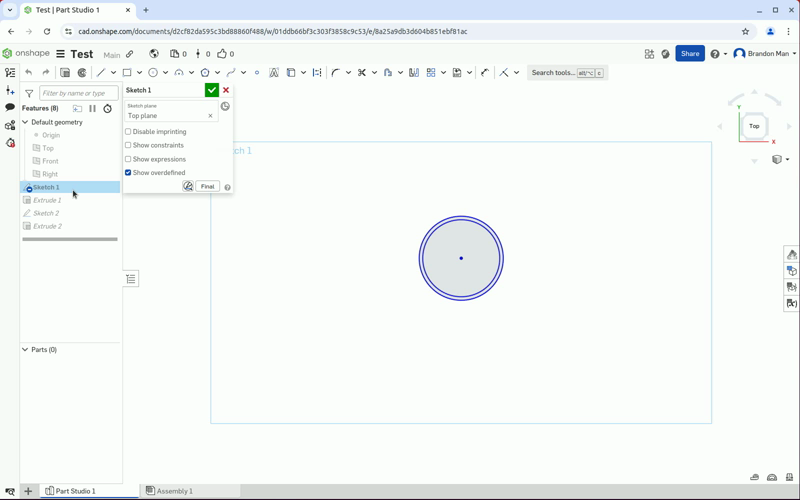
mouse_move(229, 92)
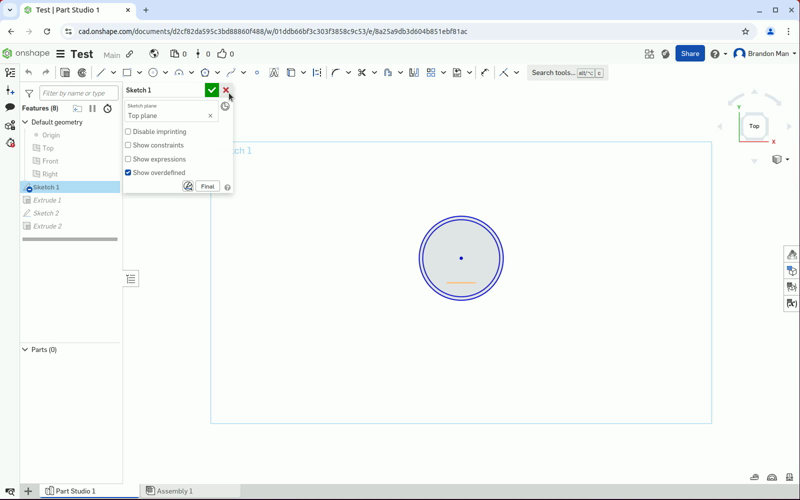
click(229, 92)
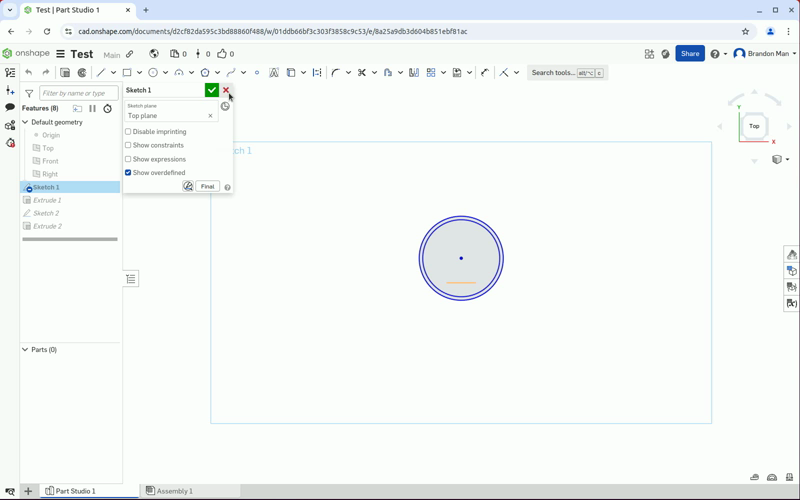
key(shift+s)
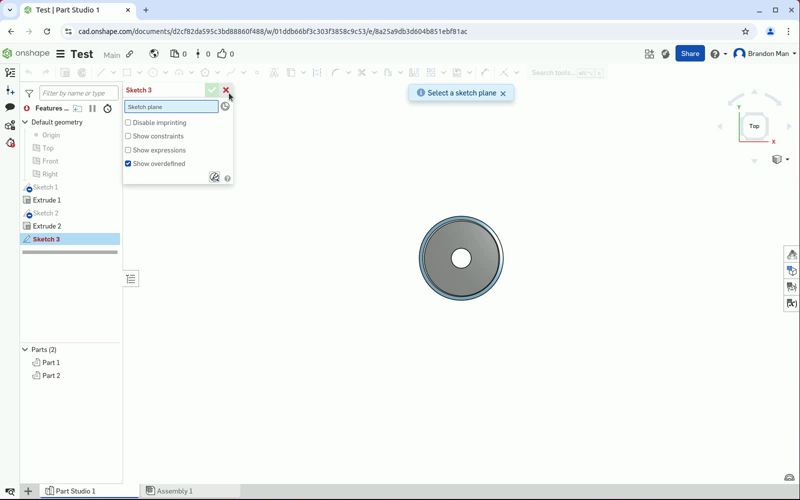
mouse_move(73, 150)
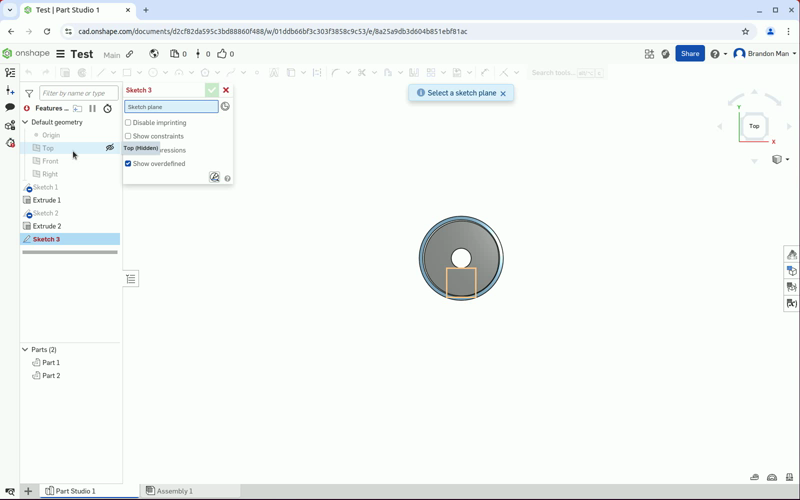
click(73, 150)
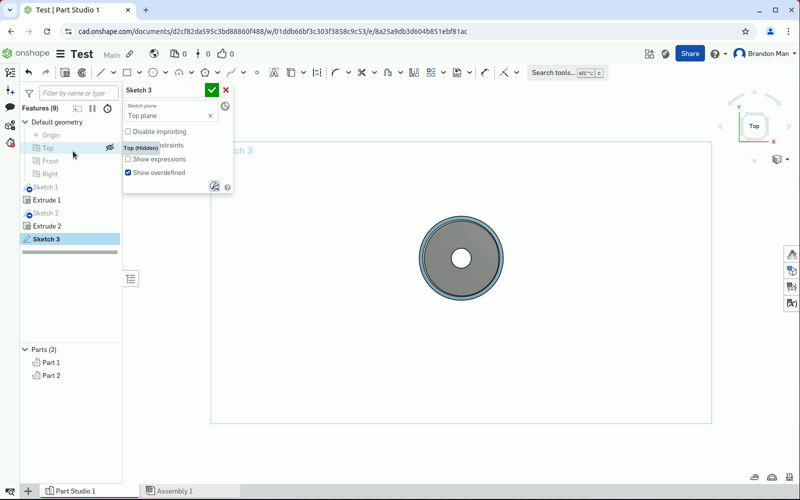
mouse_move(73, 352)
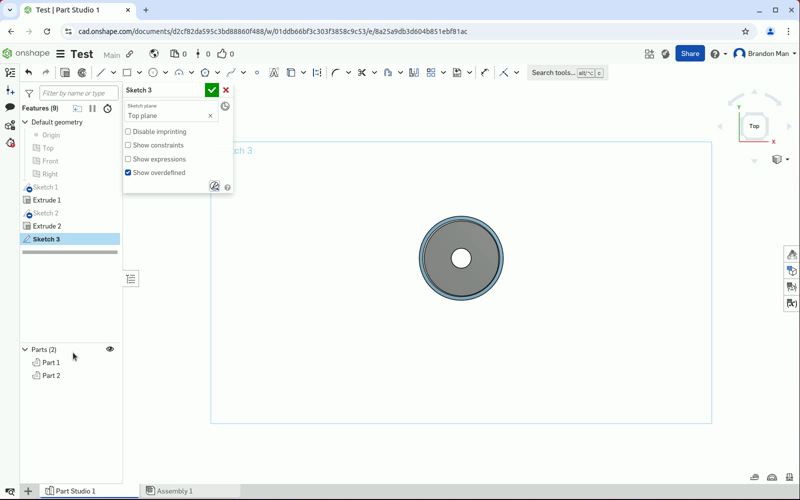
key(y)
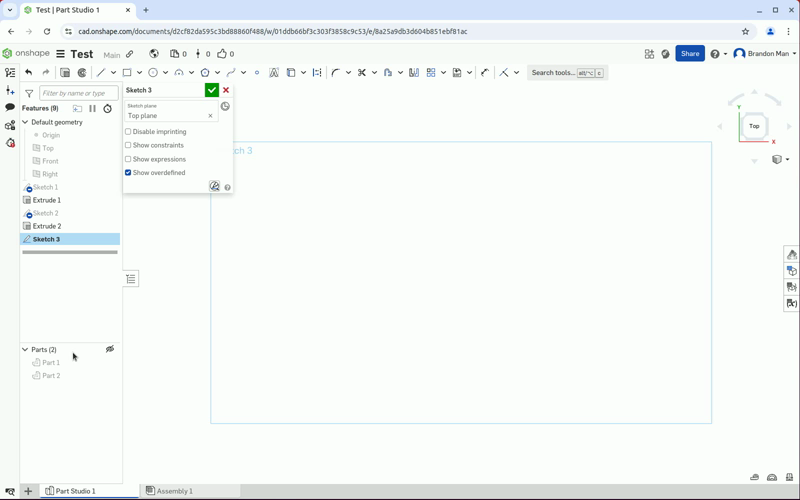
key(c)
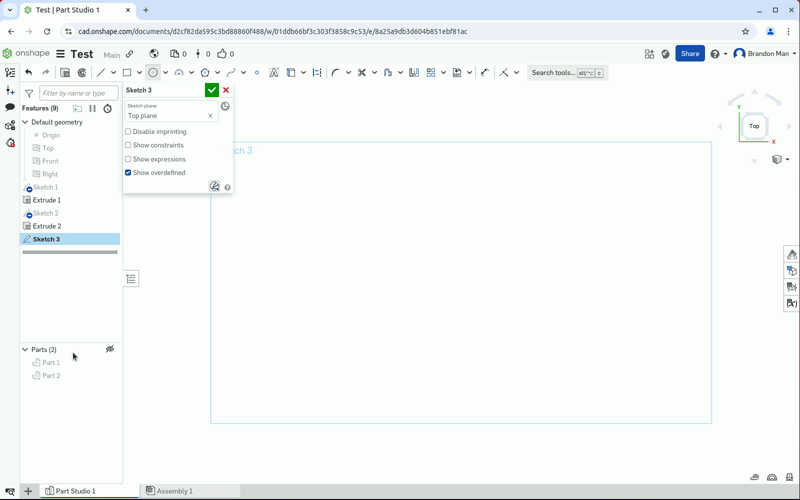
key_down(shift)
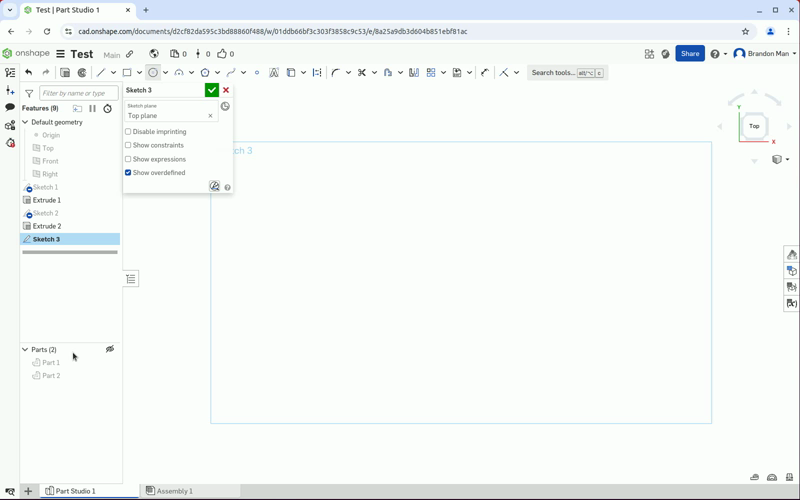
mouse_move(461, 258)
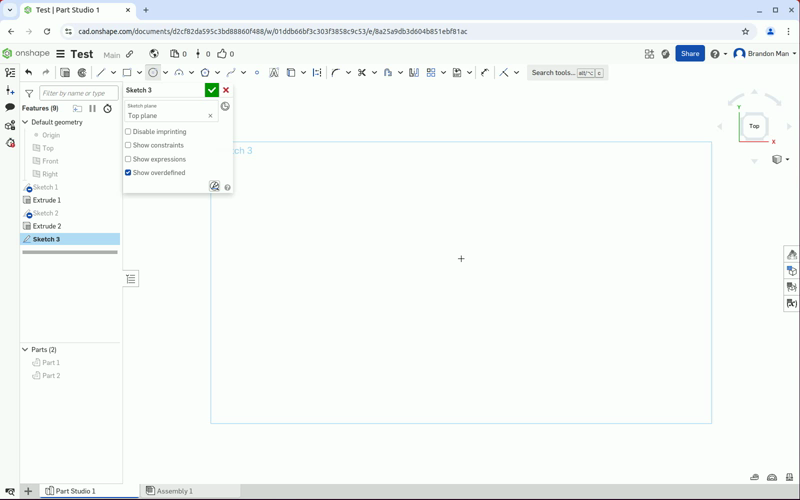
click(461, 258)
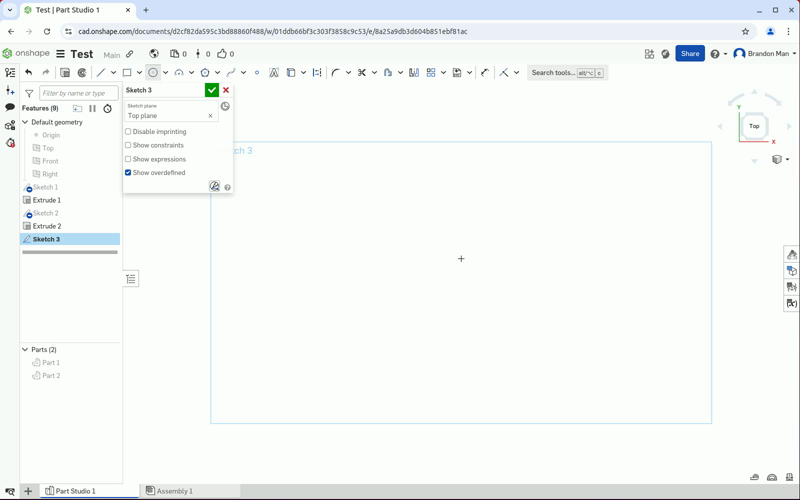
key_up(shift)
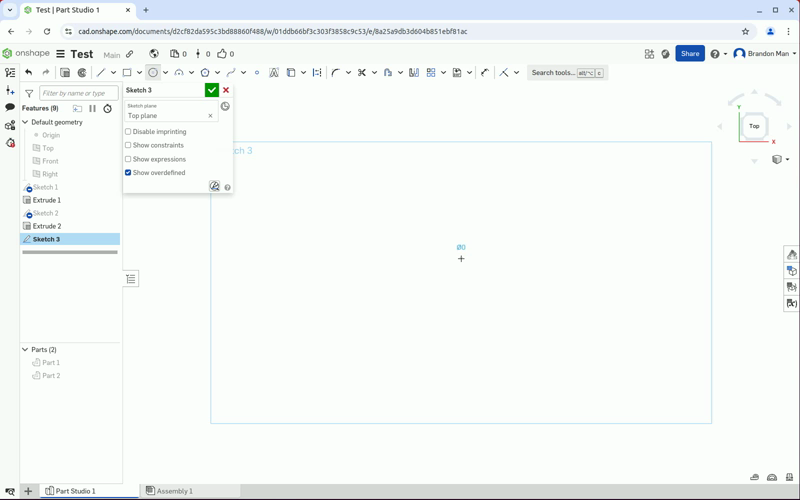
mouse_move(472, 258)
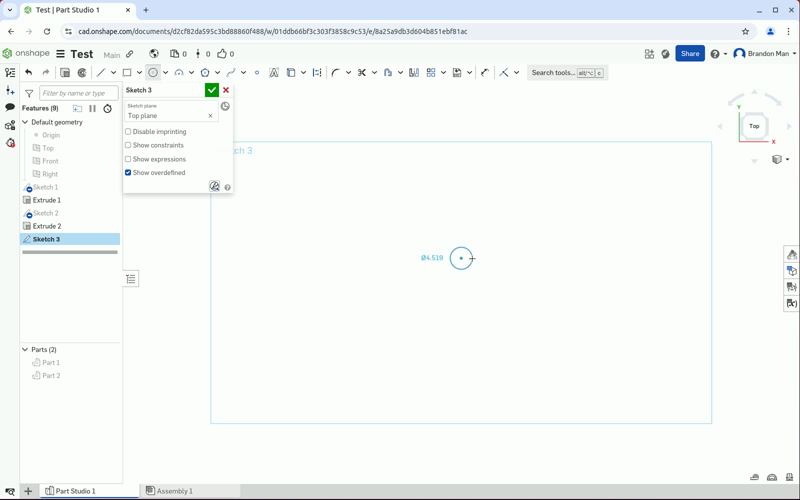
click(472, 258)
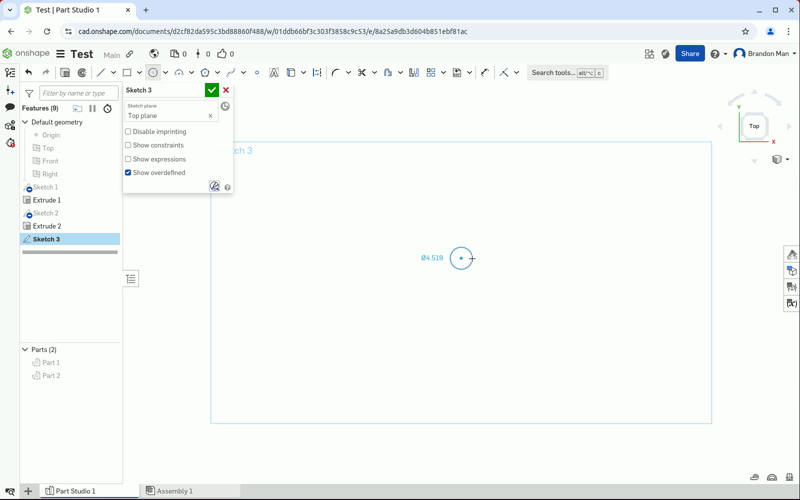
key(esc)
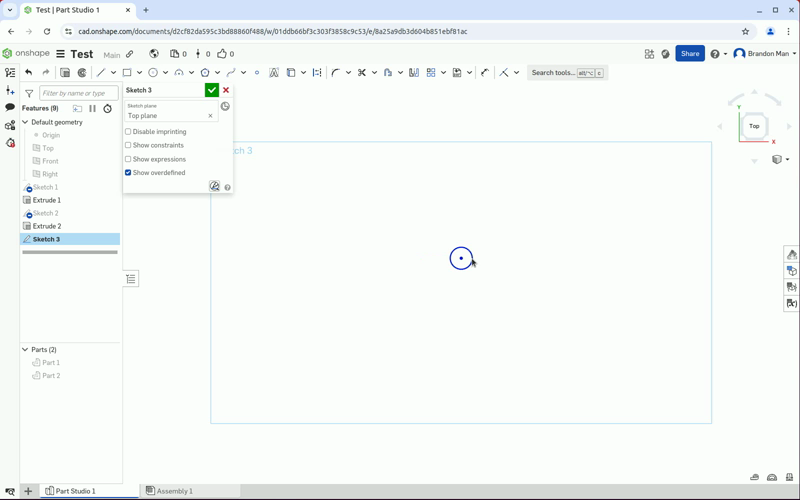
key(c)
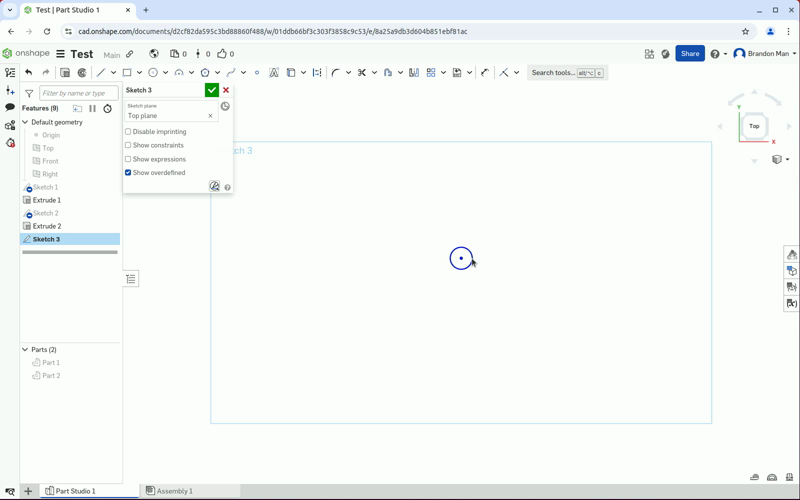
key_down(shift)
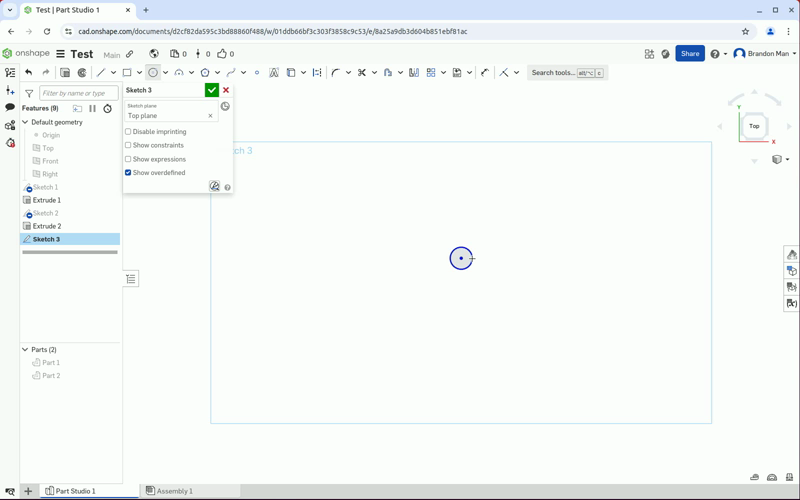
mouse_move(461, 258)
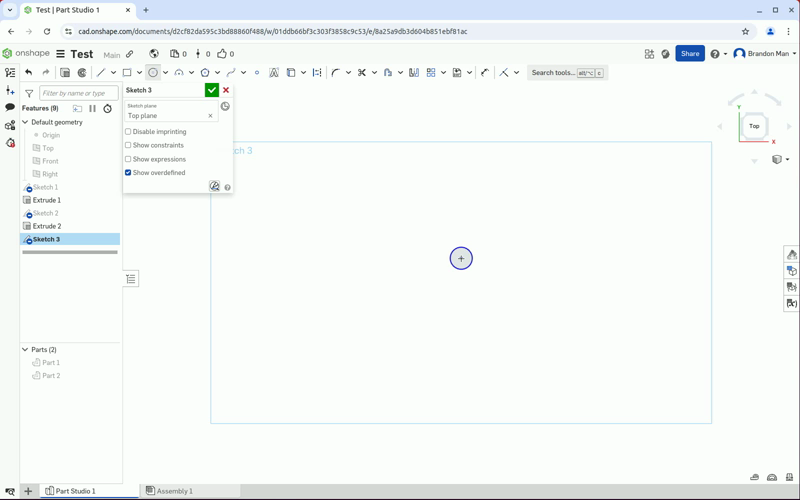
click(461, 258)
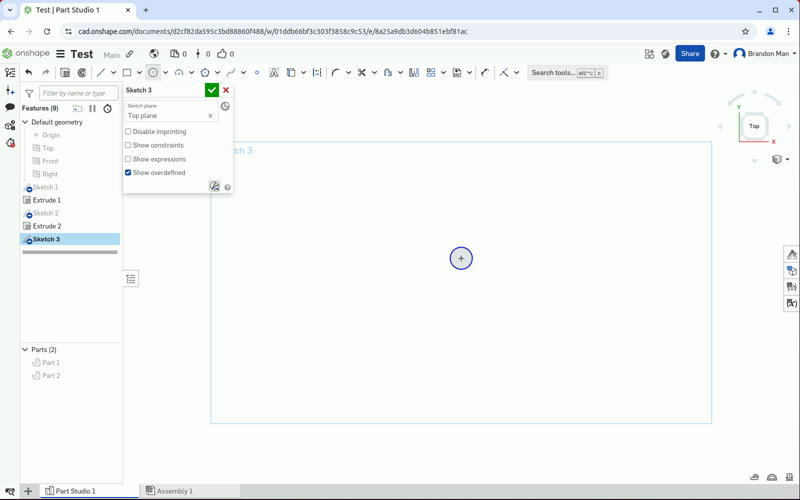
key_up(shift)
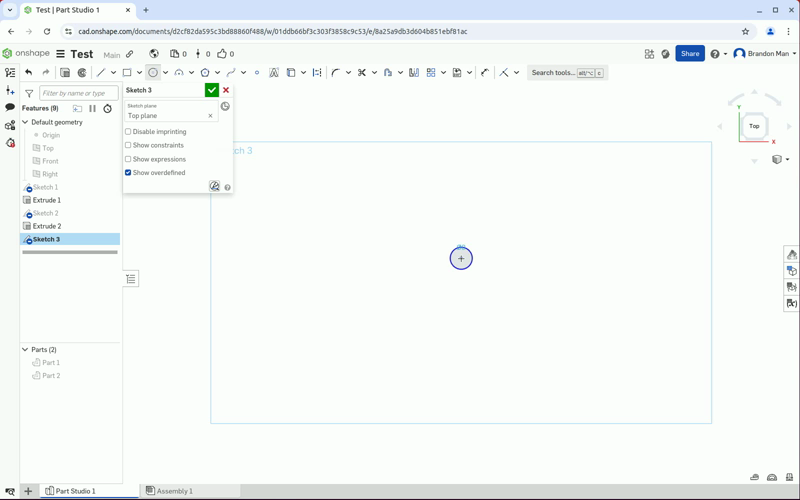
mouse_move(470, 258)
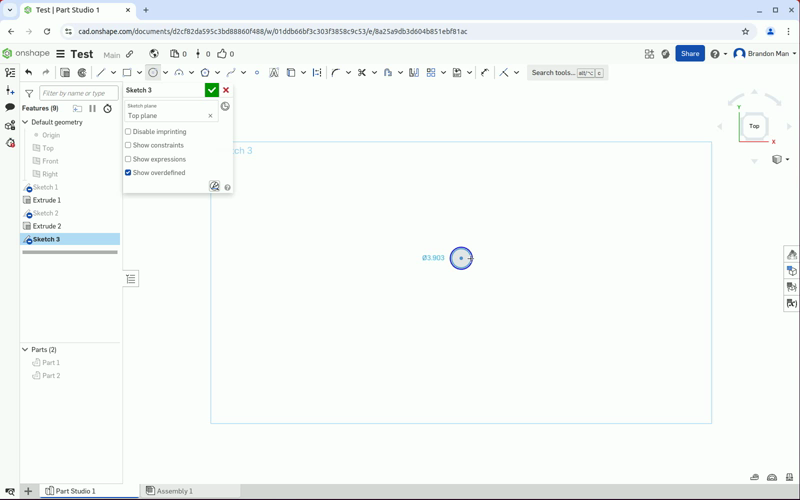
scroll(6)
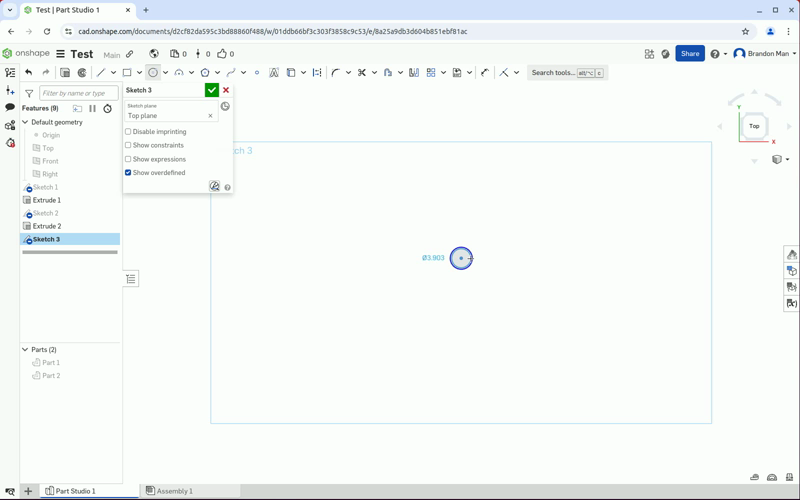
scroll(6)
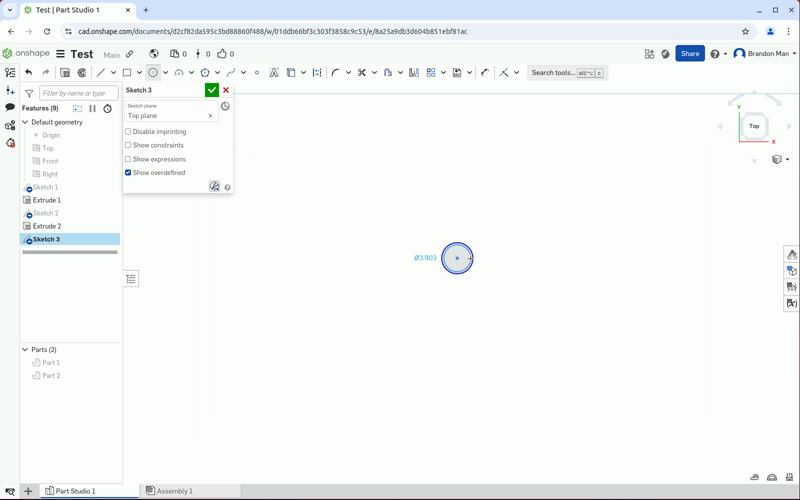
scroll(6)
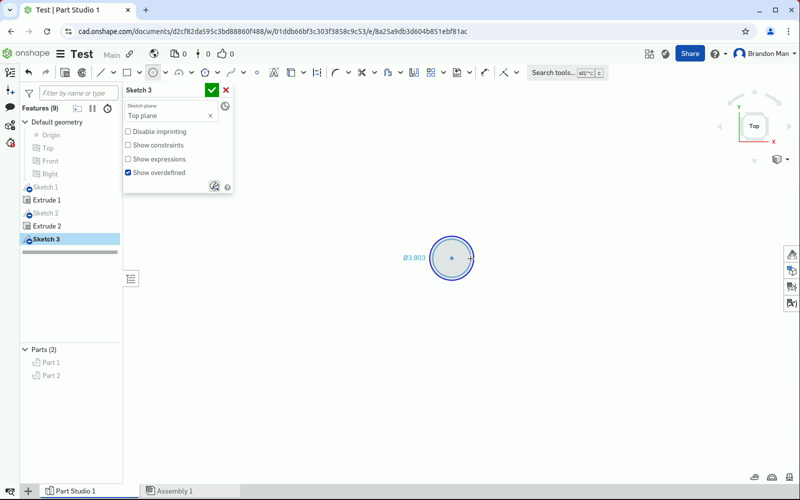
scroll(6)
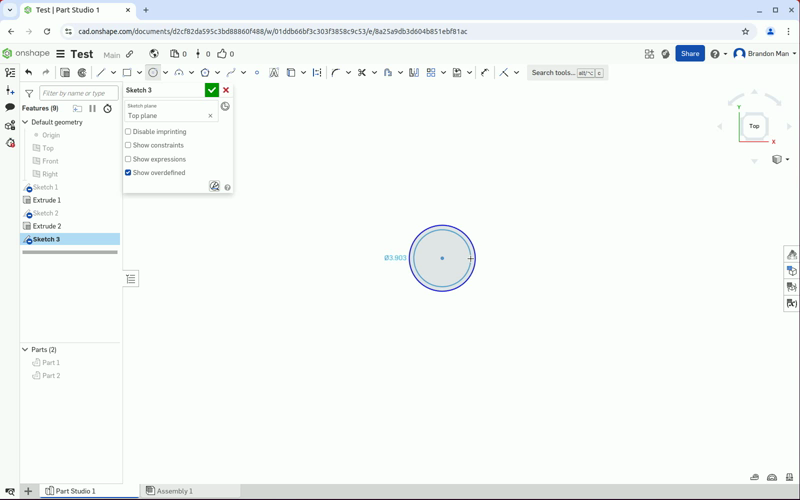
scroll(6)
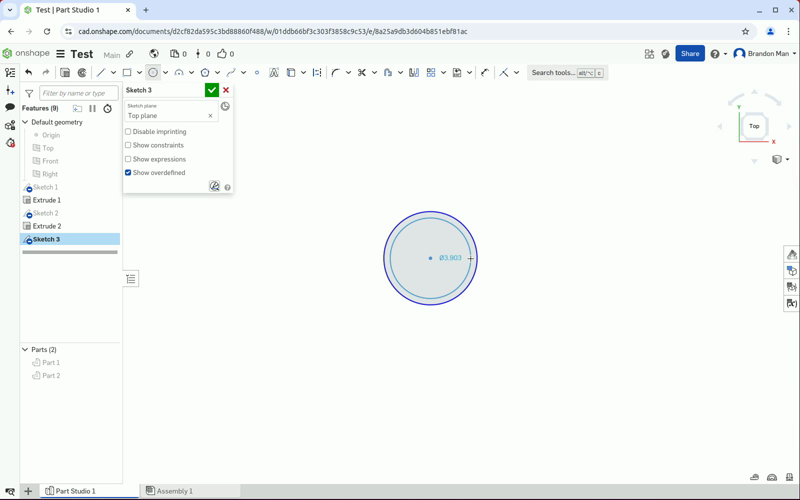
scroll(6)
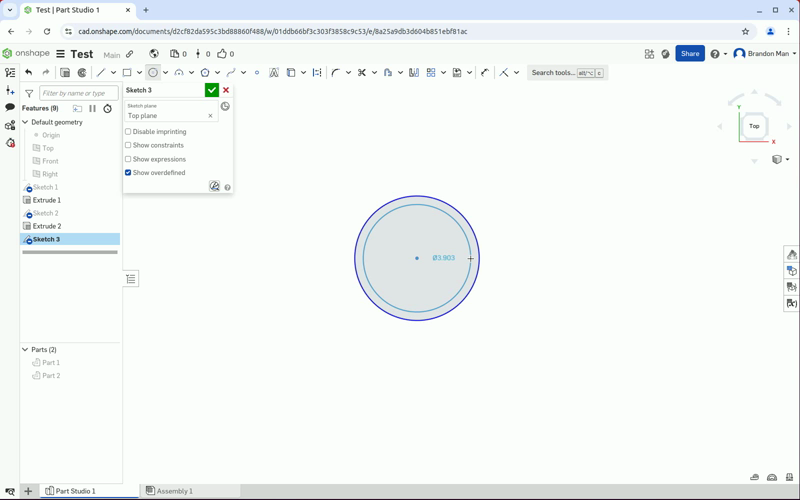
scroll(6)
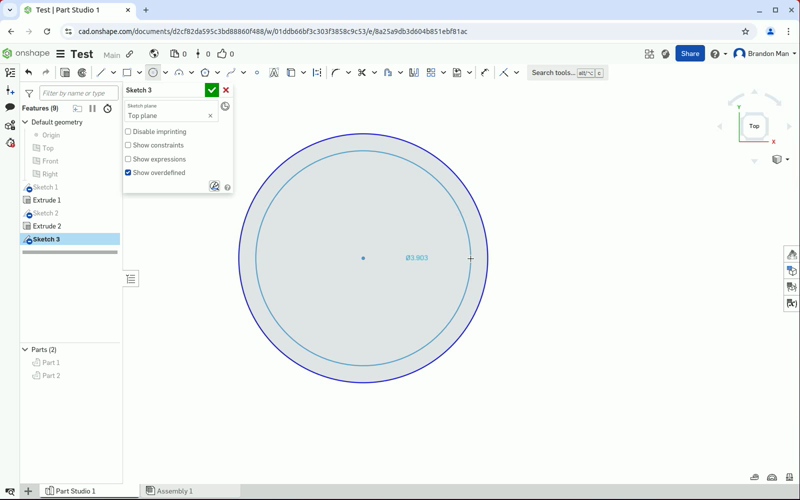
click(470, 258)
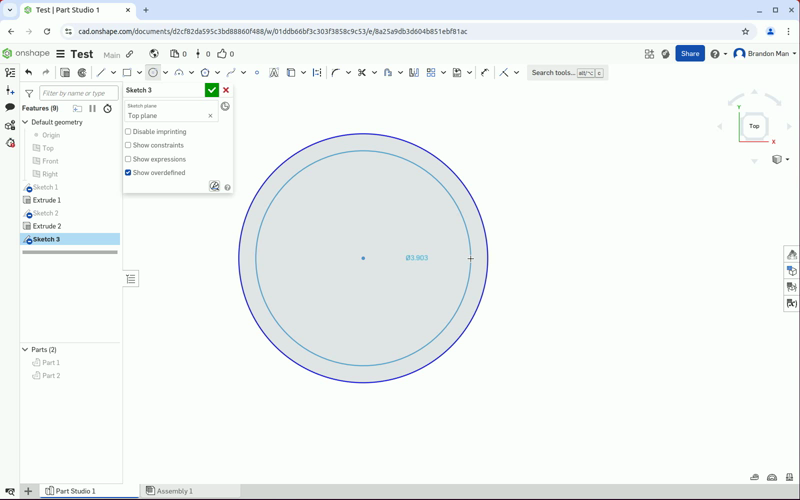
scroll(-6)
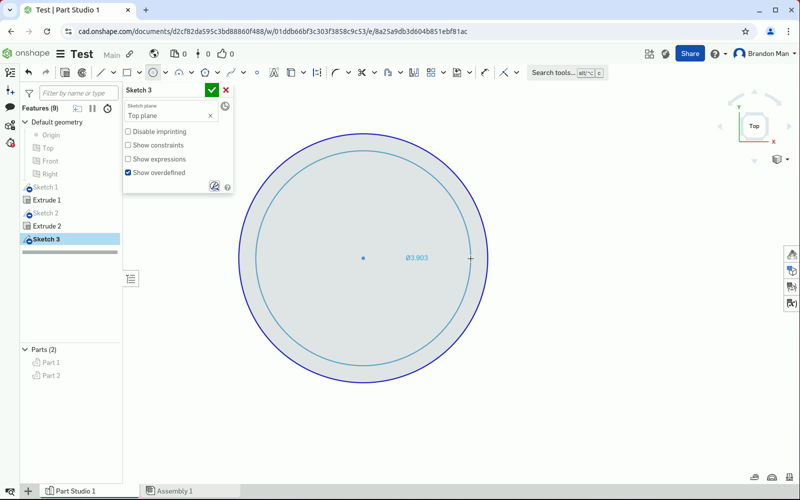
scroll(-6)
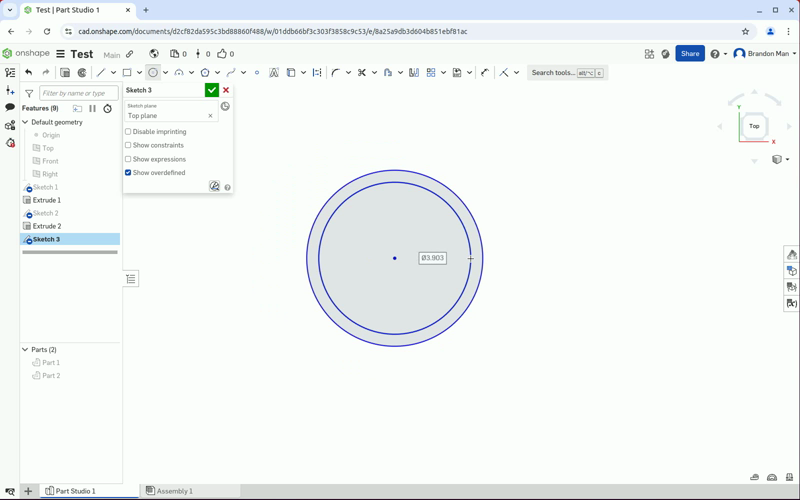
scroll(-6)
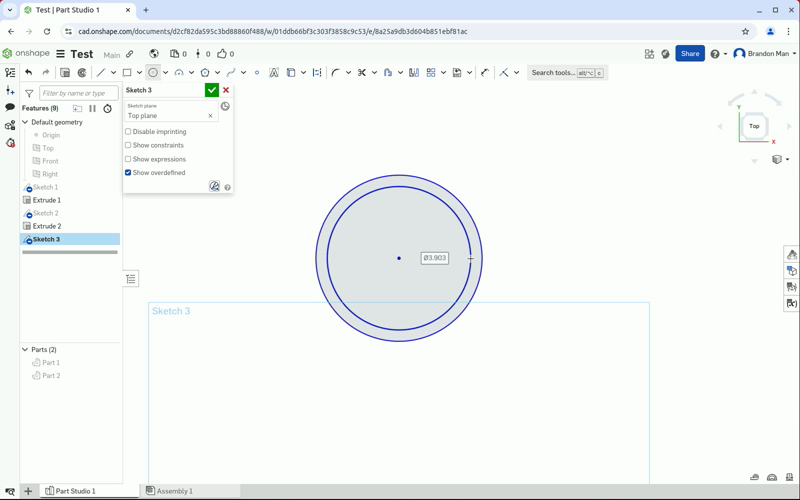
scroll(-6)
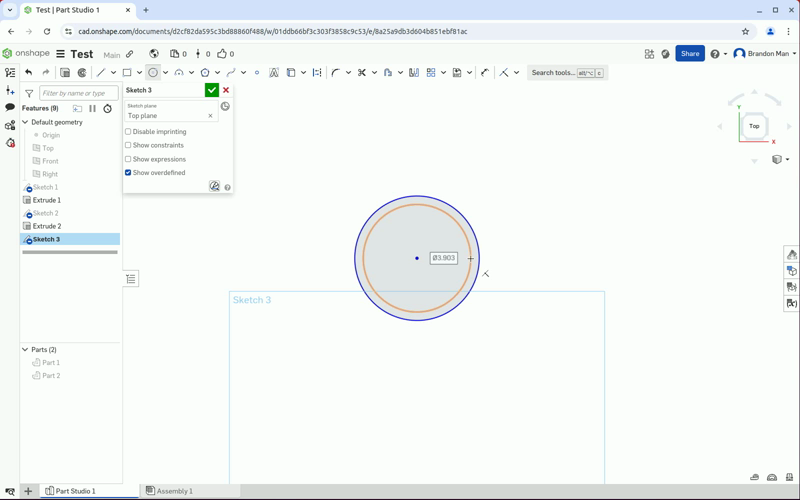
scroll(-6)
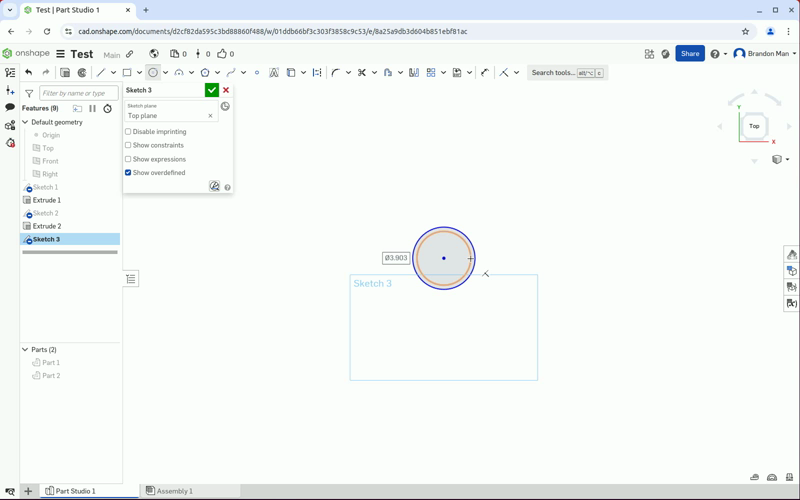
scroll(-6)
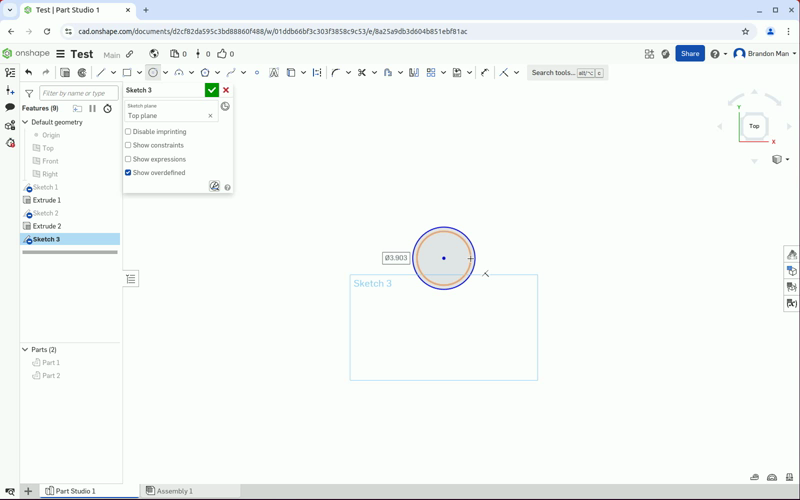
scroll(-6)
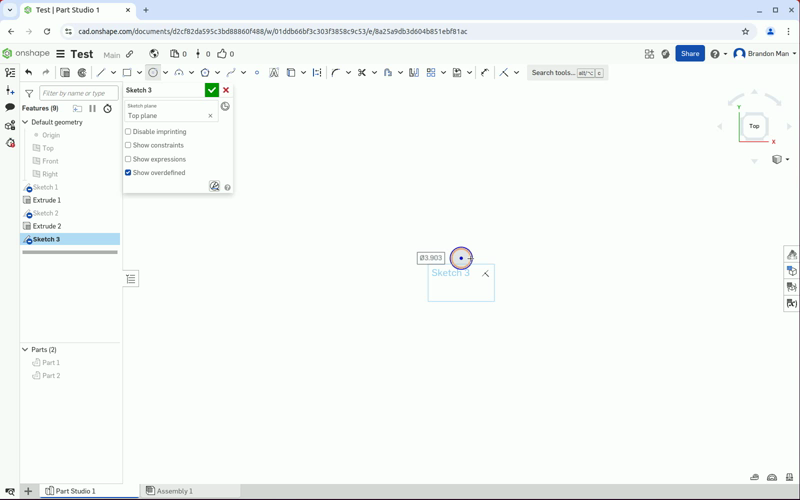
key(esc)
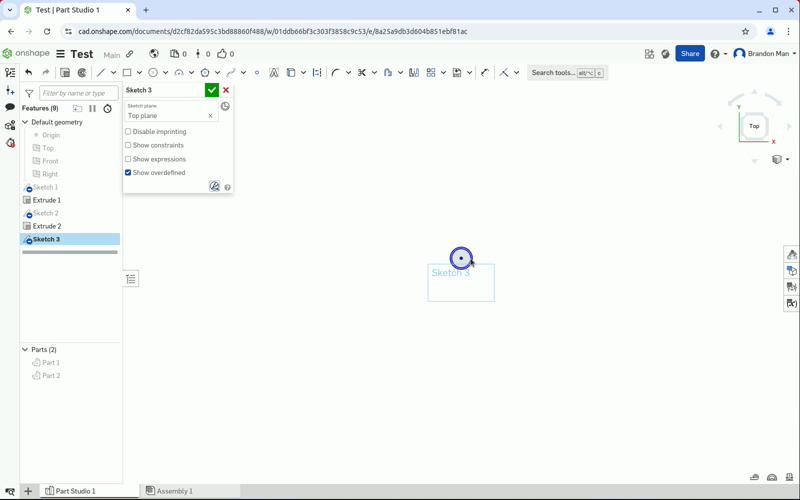
mouse_move(454, 264)
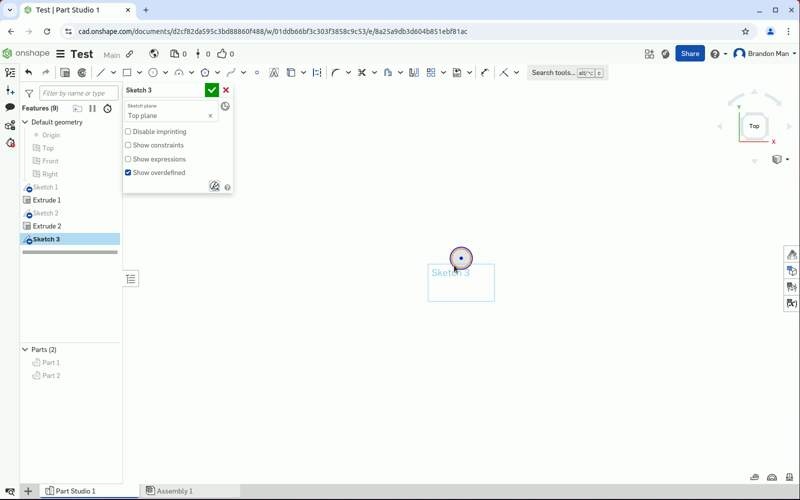
scroll(6)
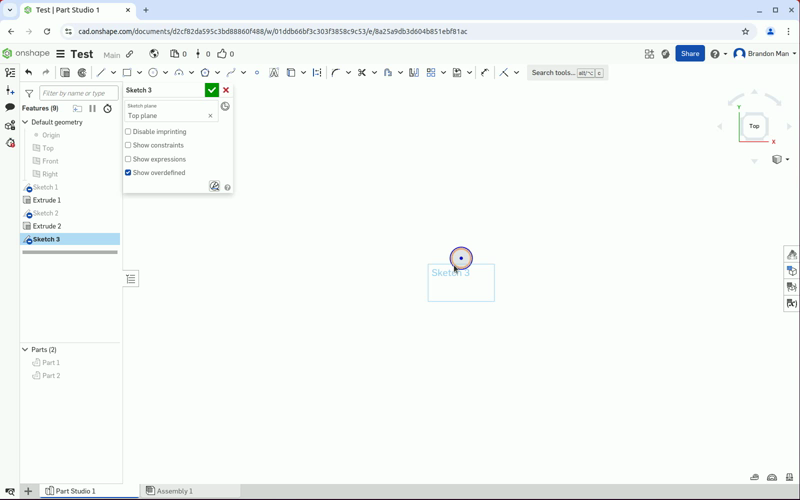
scroll(6)
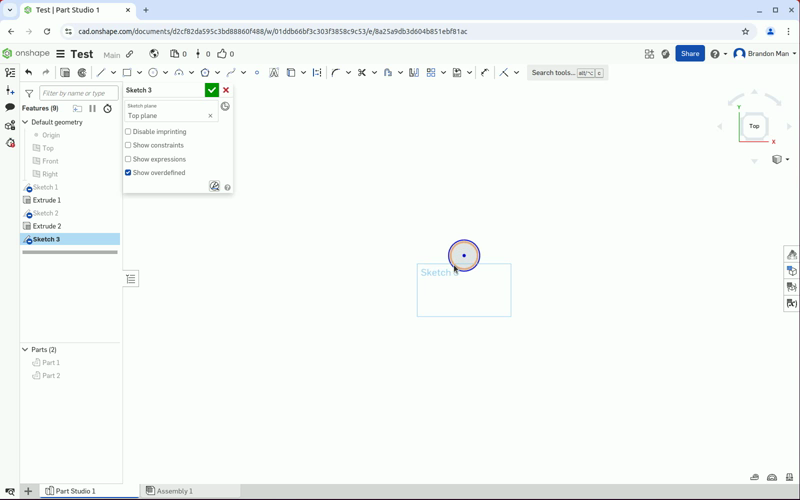
scroll(6)
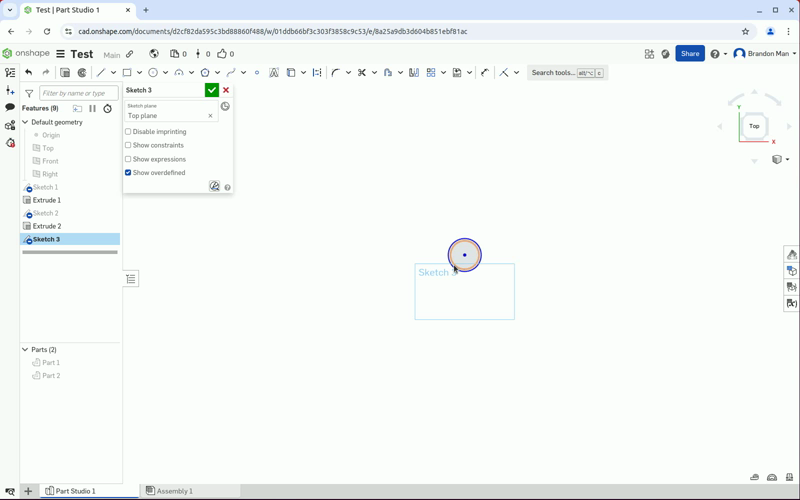
scroll(6)
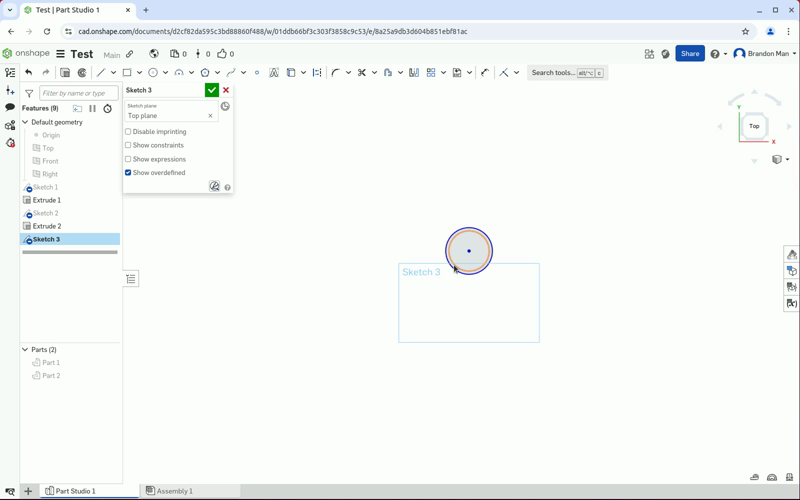
scroll(6)
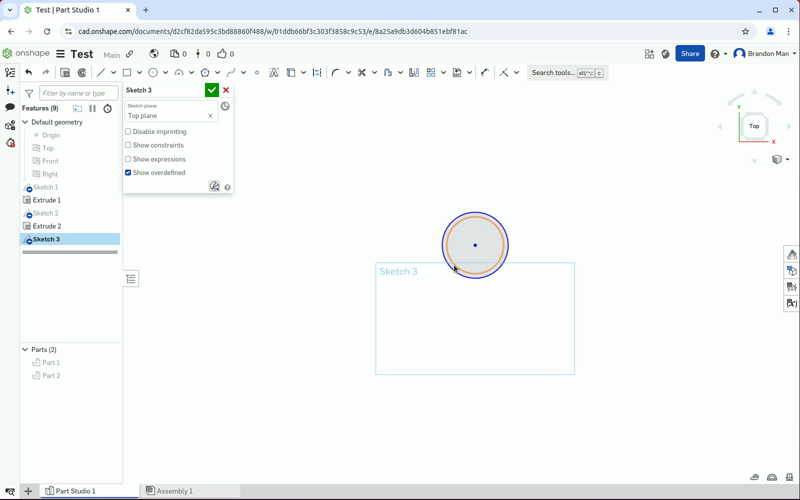
scroll(6)
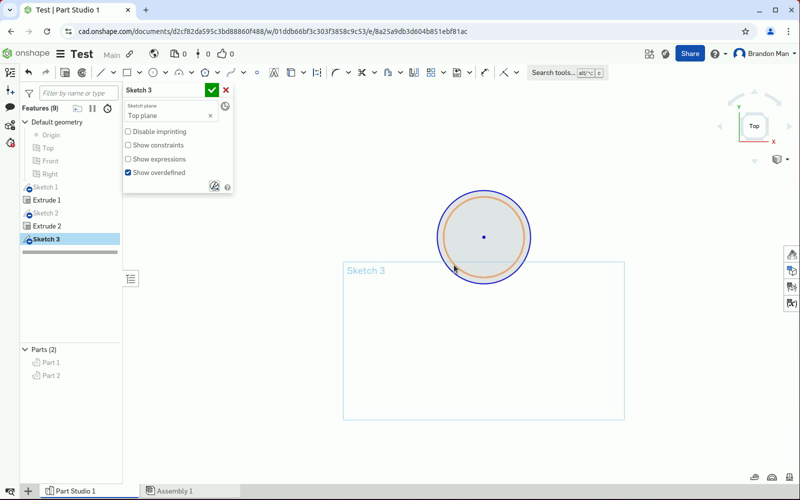
scroll(6)
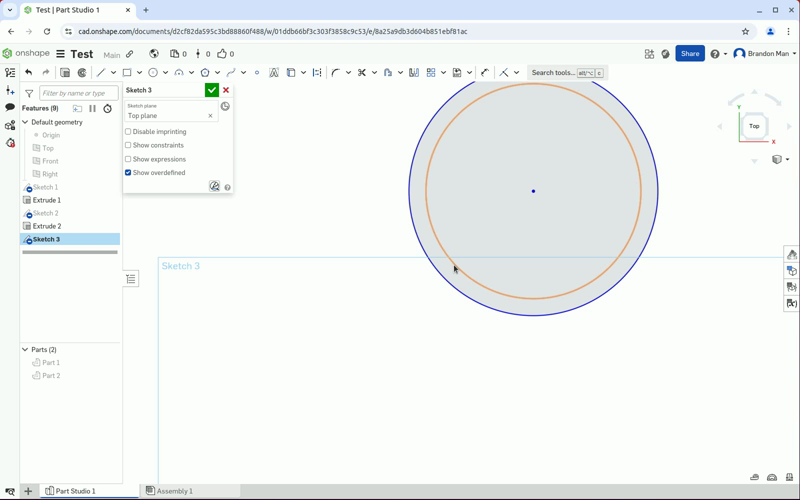
click(454, 264)
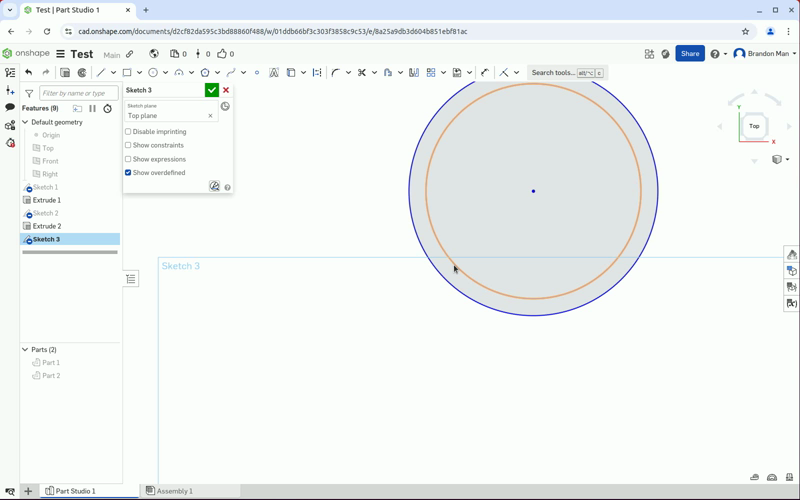
scroll(-6)
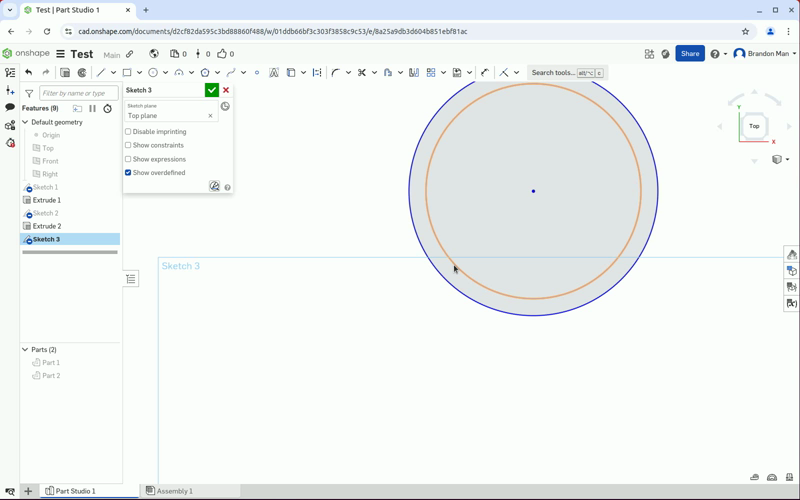
scroll(-6)
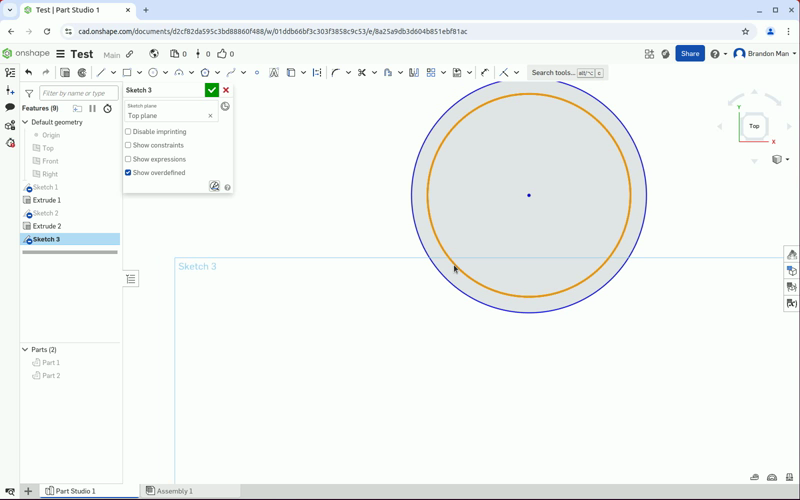
scroll(-6)
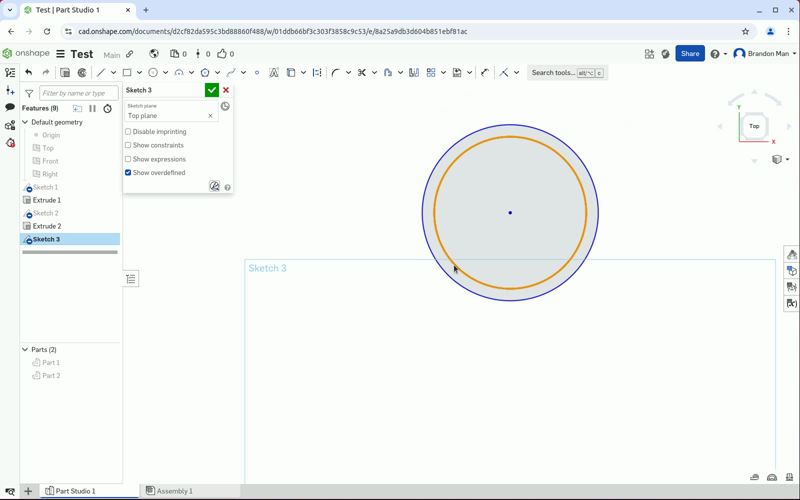
scroll(-6)
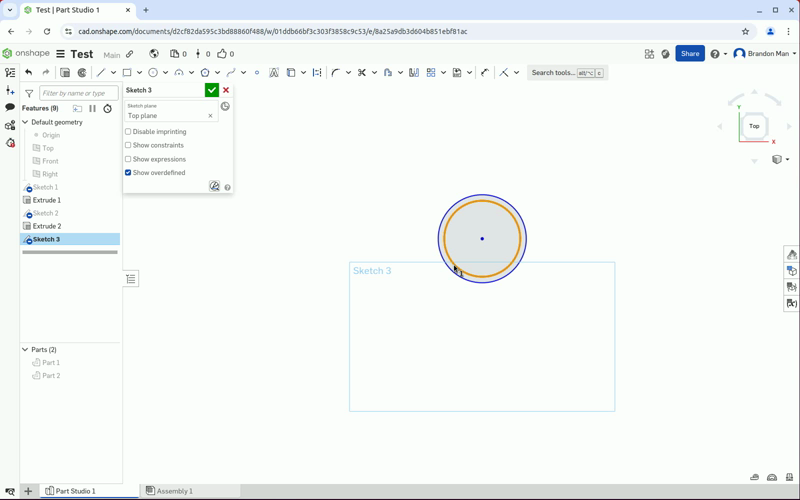
scroll(-6)
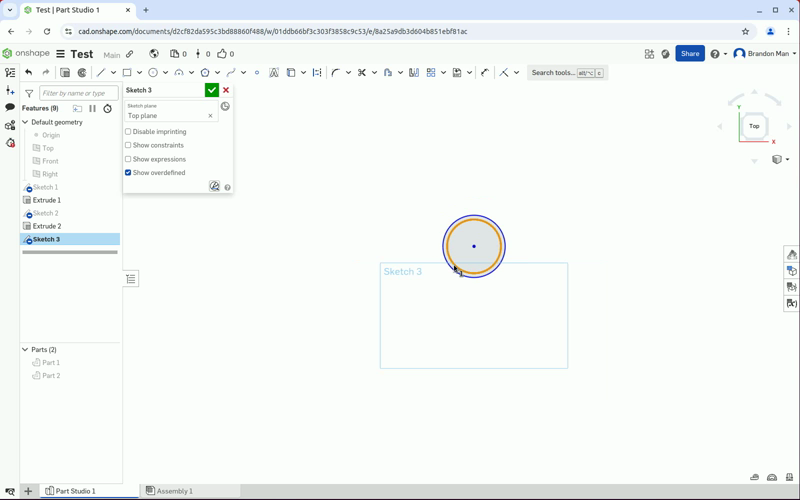
scroll(-6)
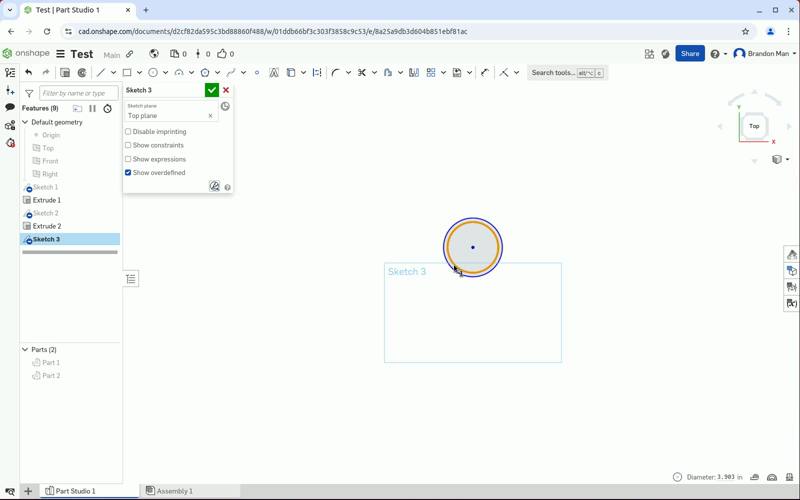
scroll(-6)
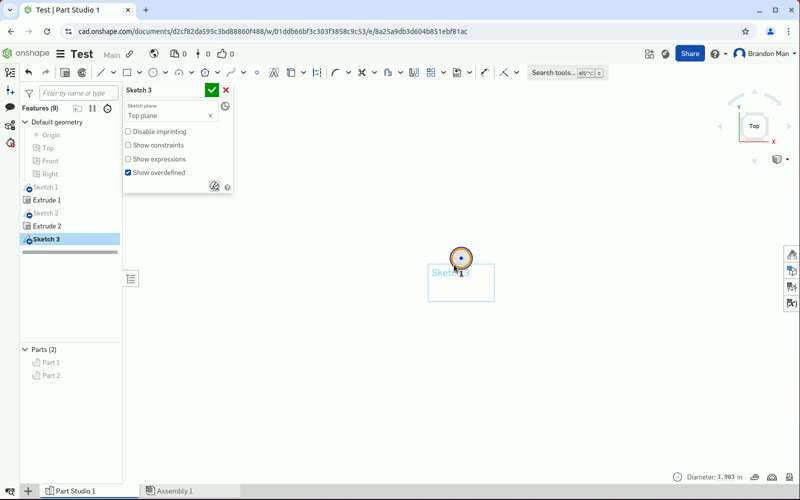
mouse_move(73, 352)
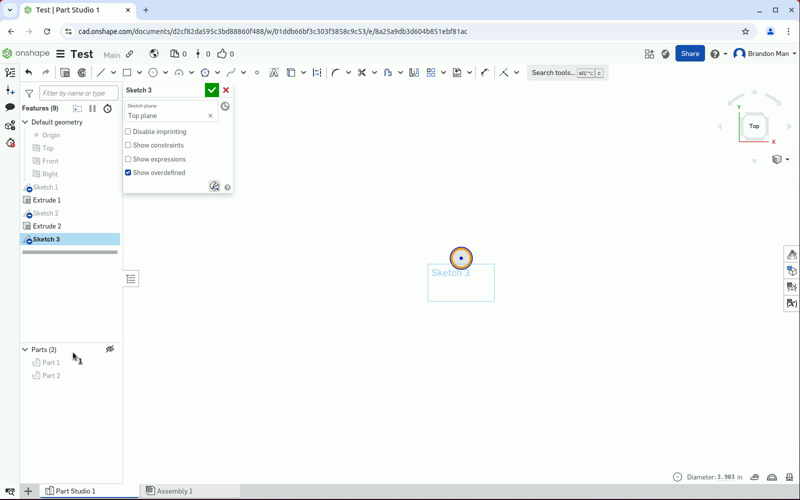
key(shift+y)
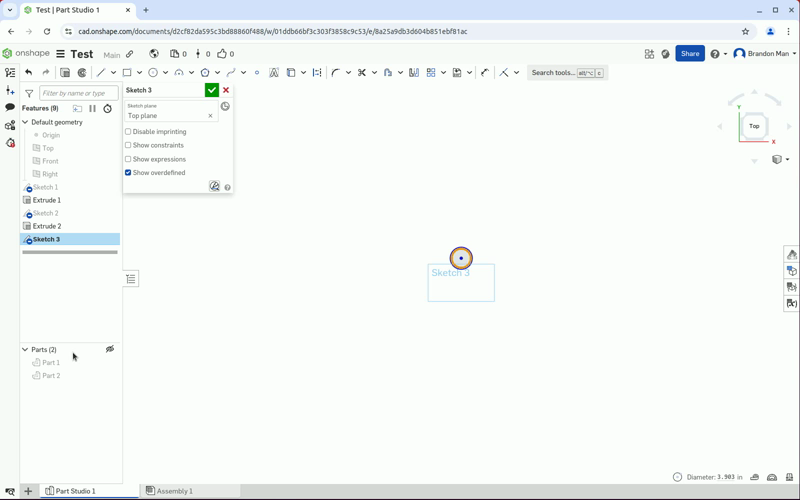
key(shift+e)
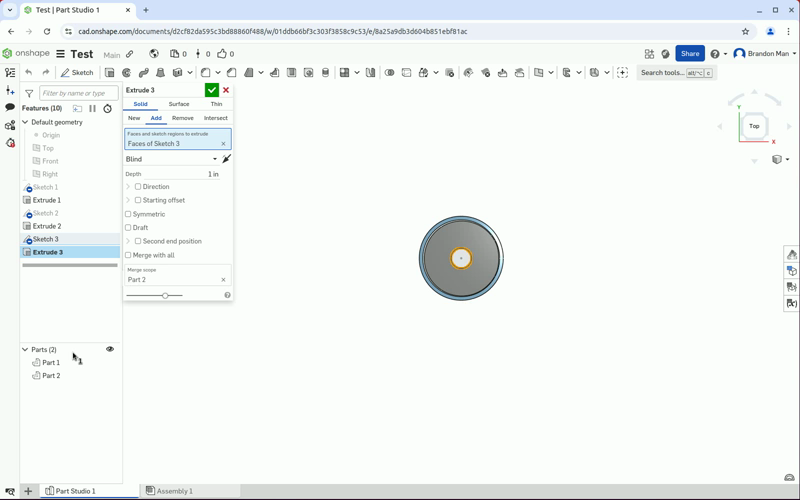
mouse_move(143, 106)
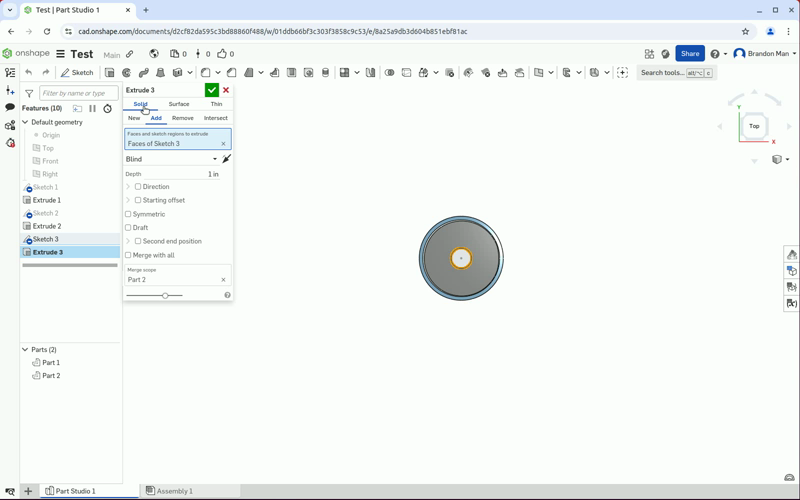
click(143, 106)
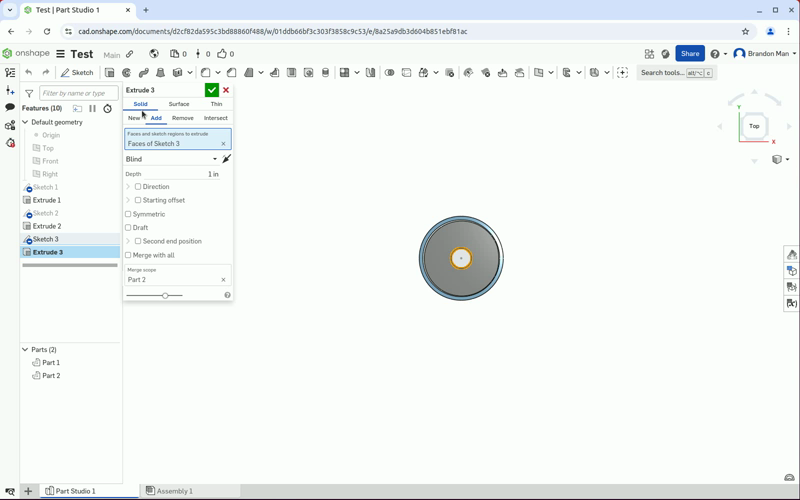
mouse_move(137, 120)
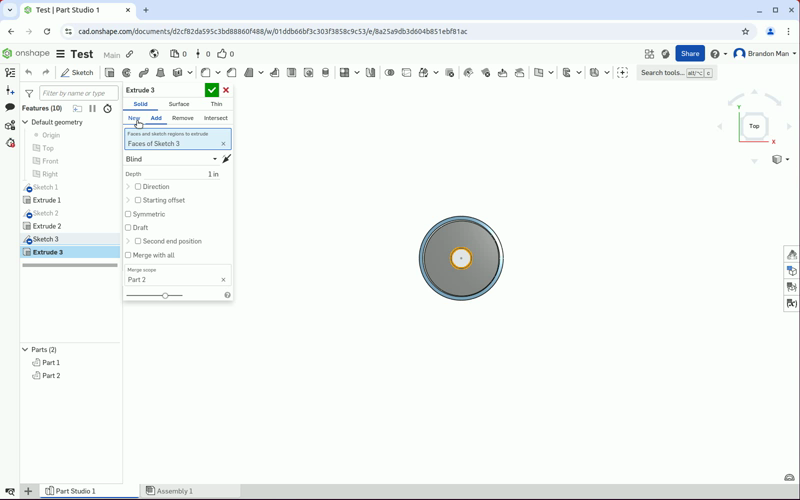
click(137, 120)
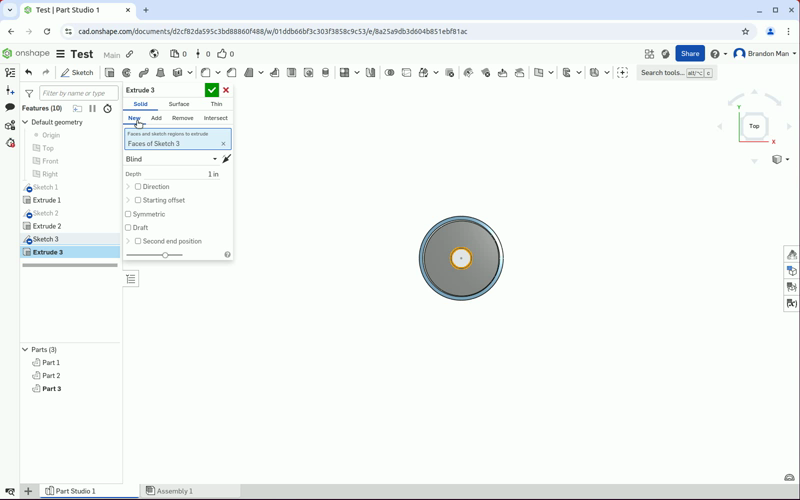
key(tab, 4)
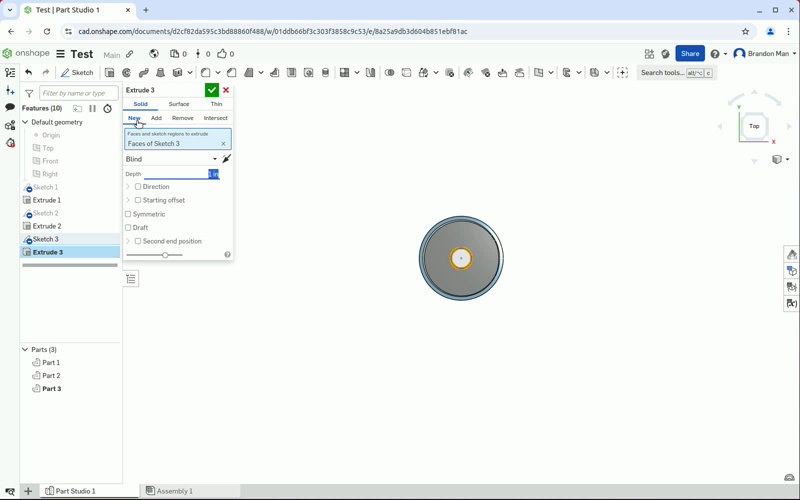
text(-11.554)
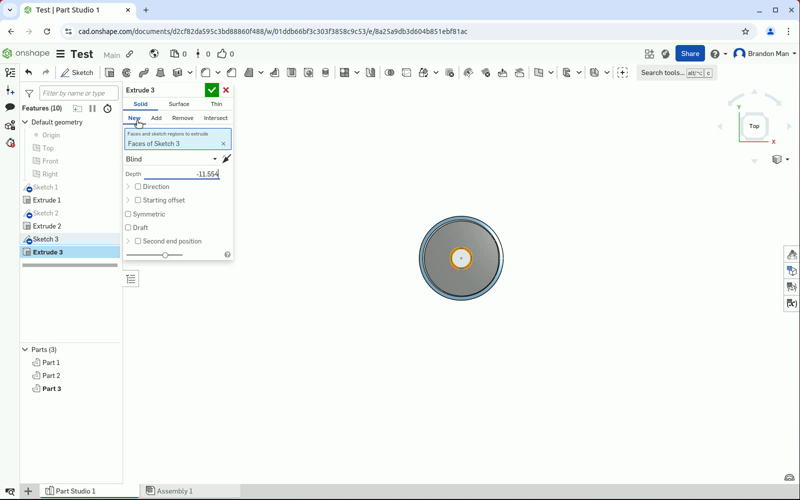
key(enter)
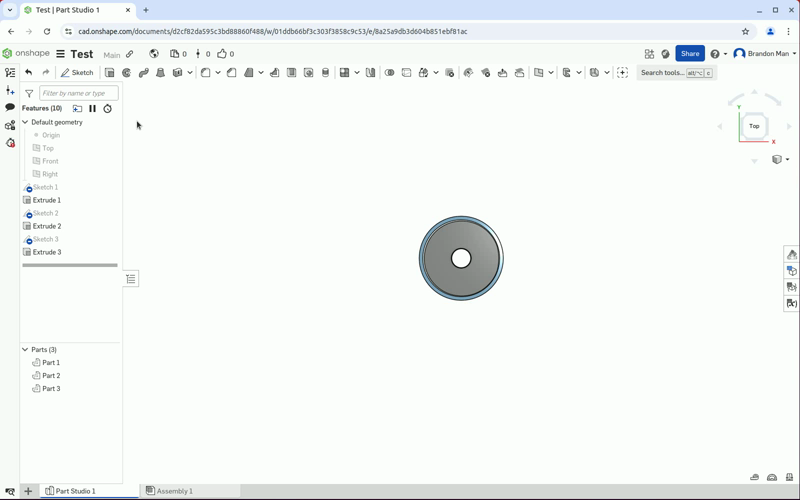
key(shift+h)
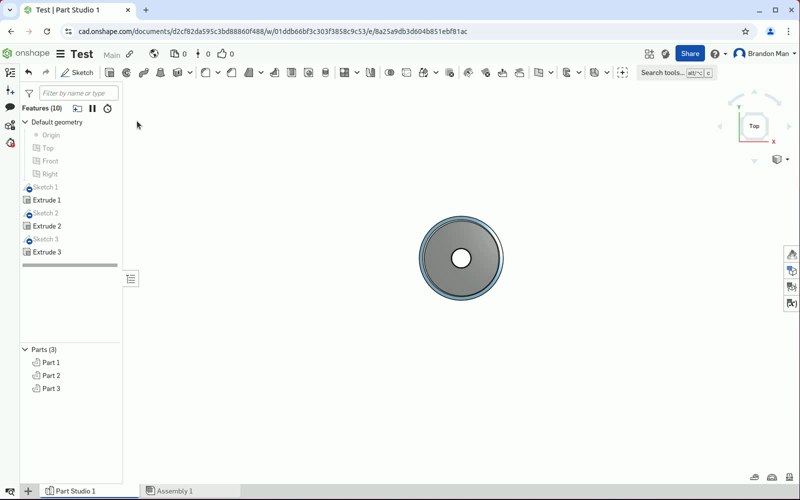
key(shift+h)
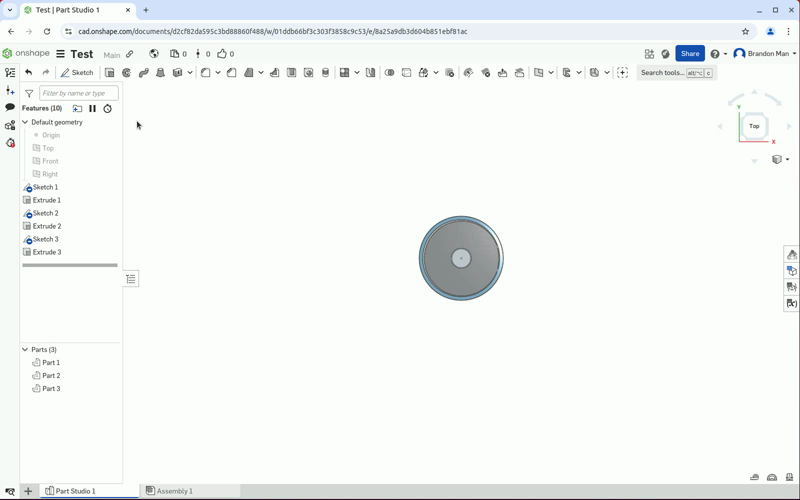
key(shift+7)
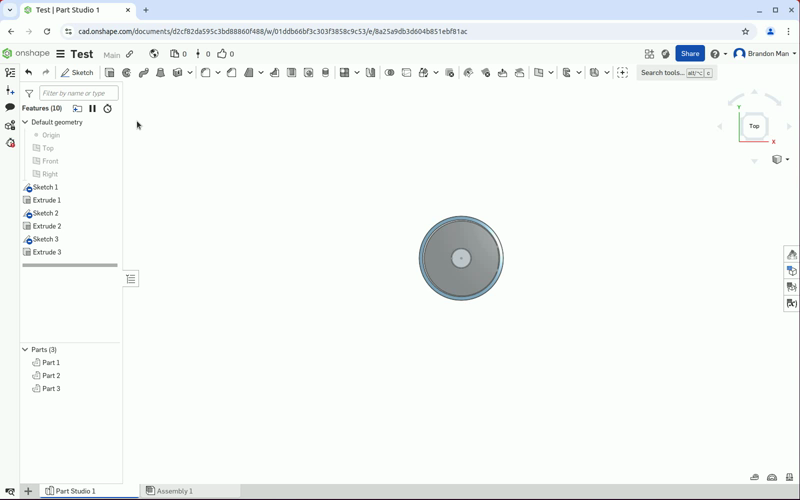
key(up, 3)
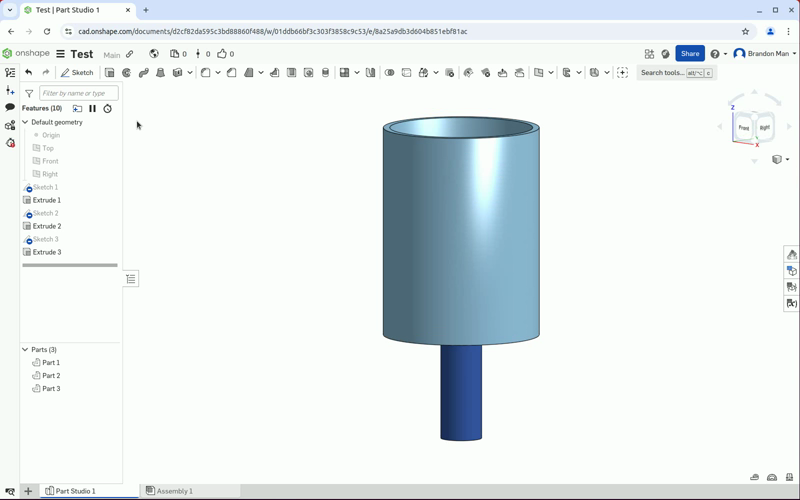
key(left, 3)
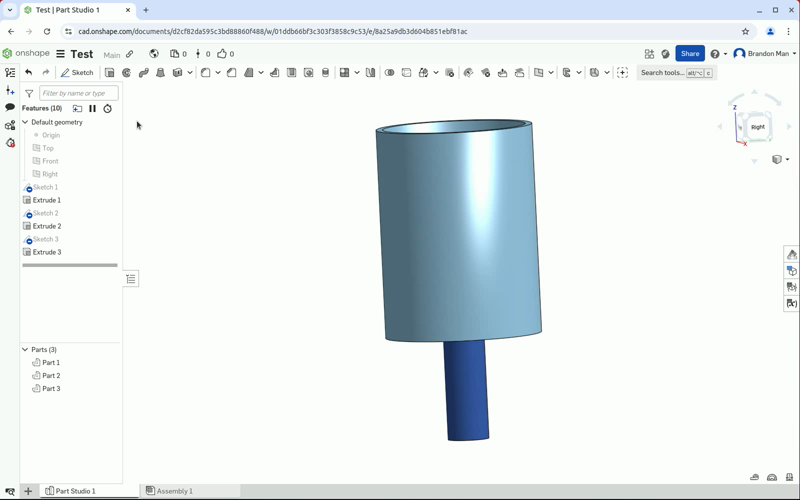
key(right, 3)
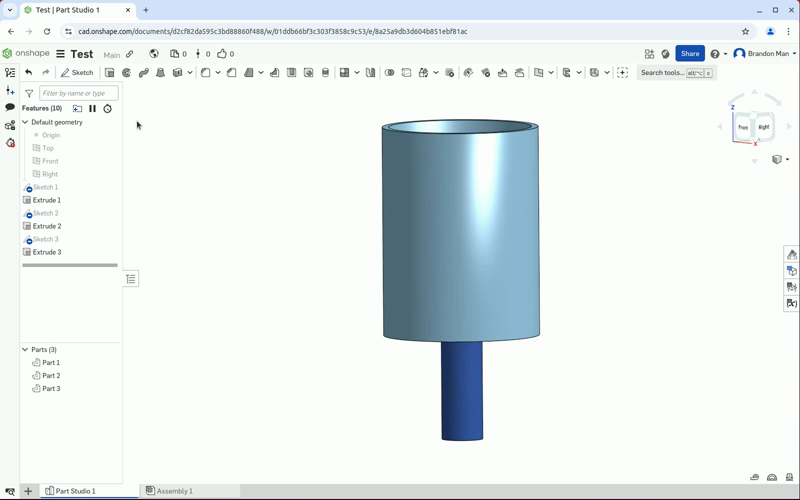
key(down, 3)
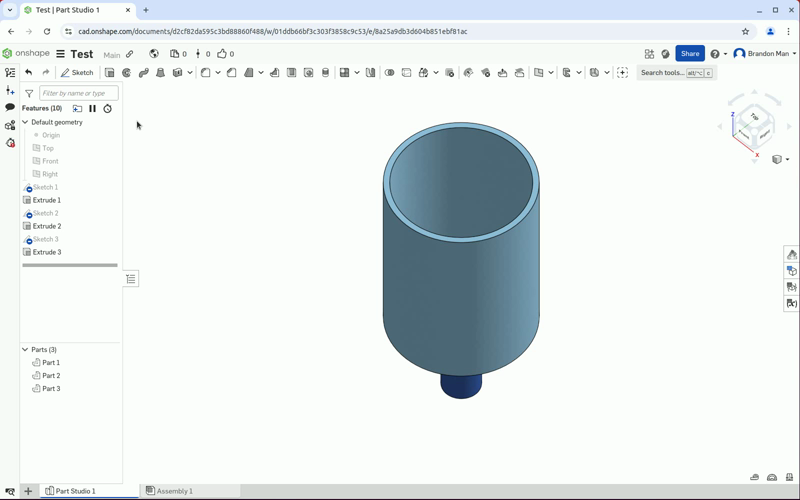
mouse_move(73, 189)
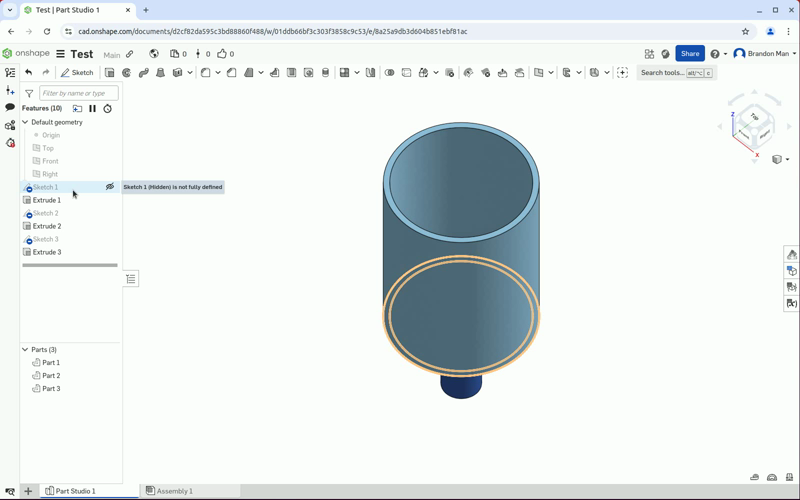
click(73, 189)